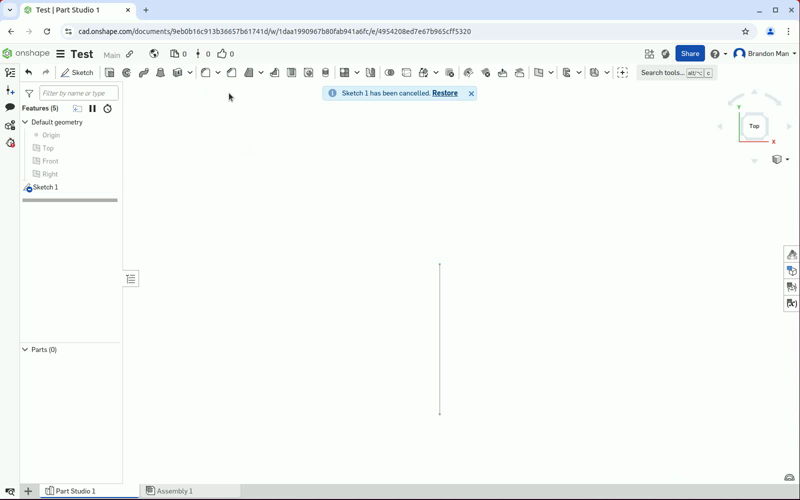
key(shift+h)
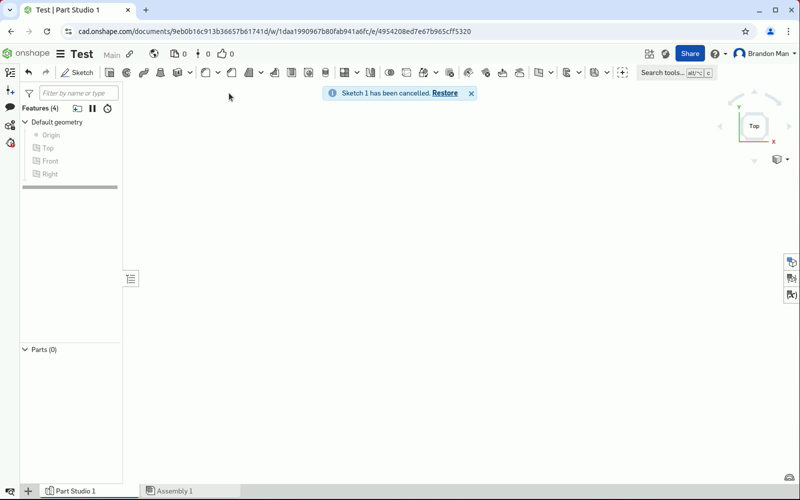
mouse_move(73, 352)
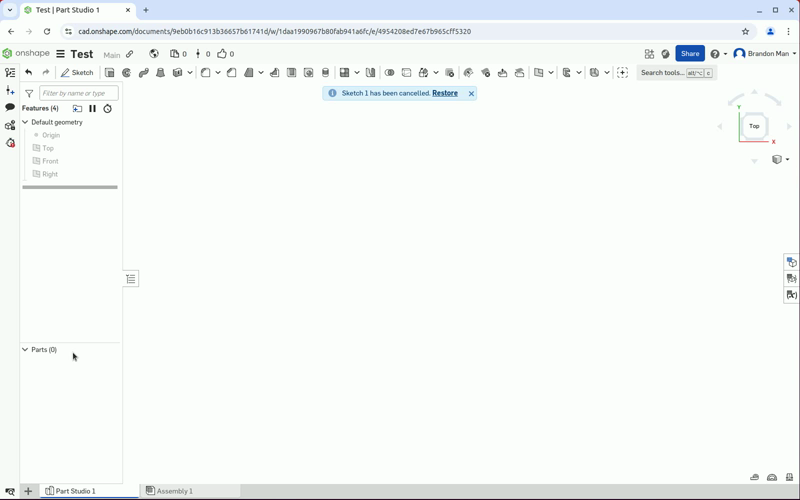
key(y)
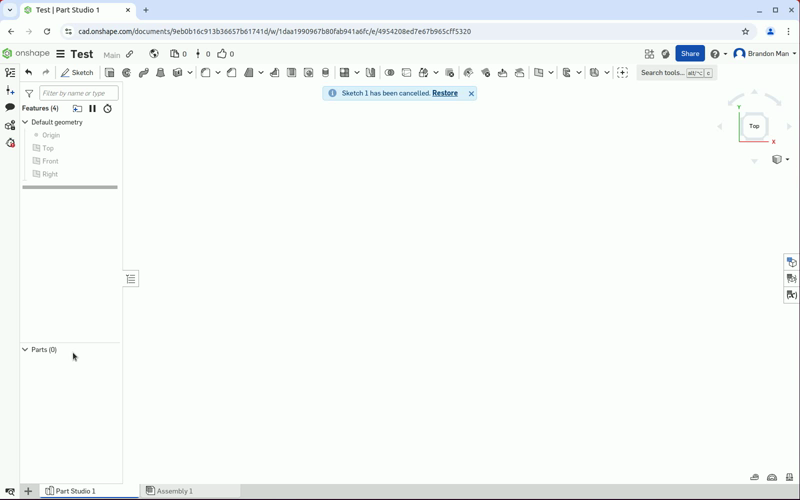
key(shift+p)
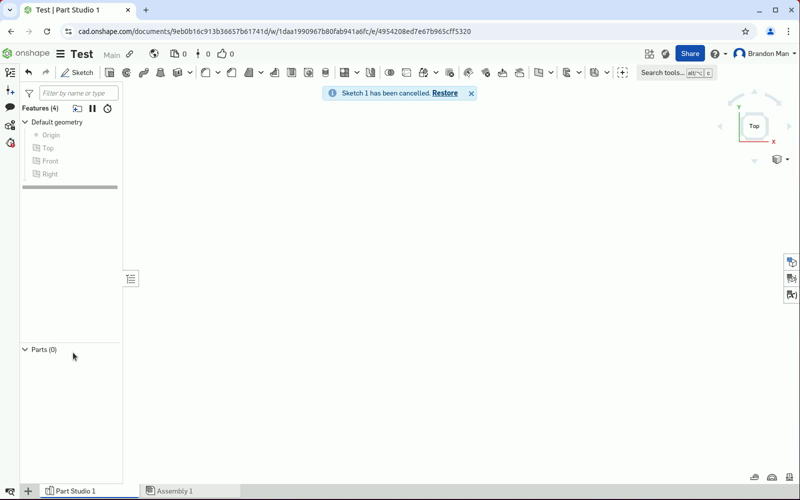
key(space)
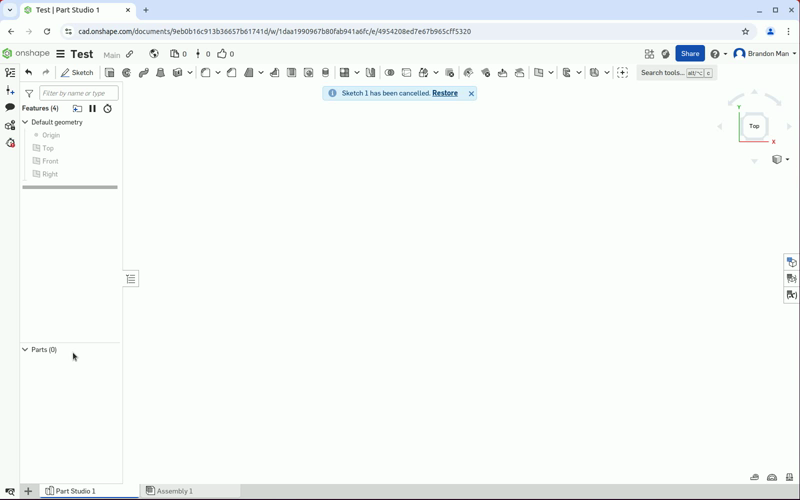
key_down(shift)
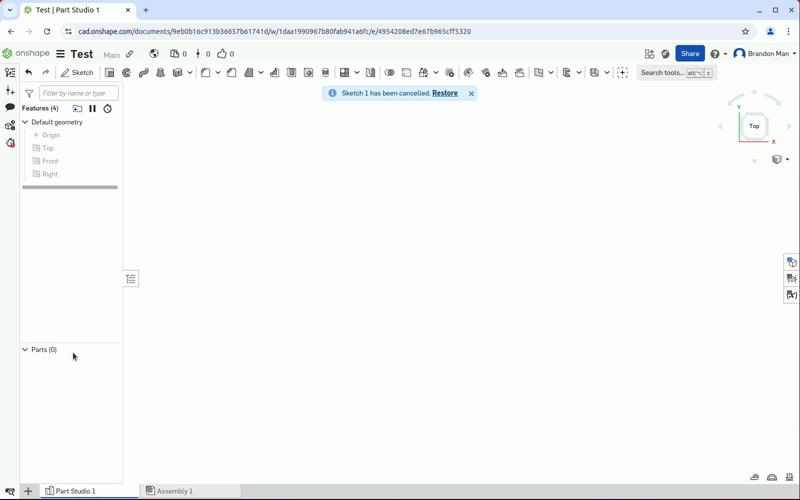
key(up)
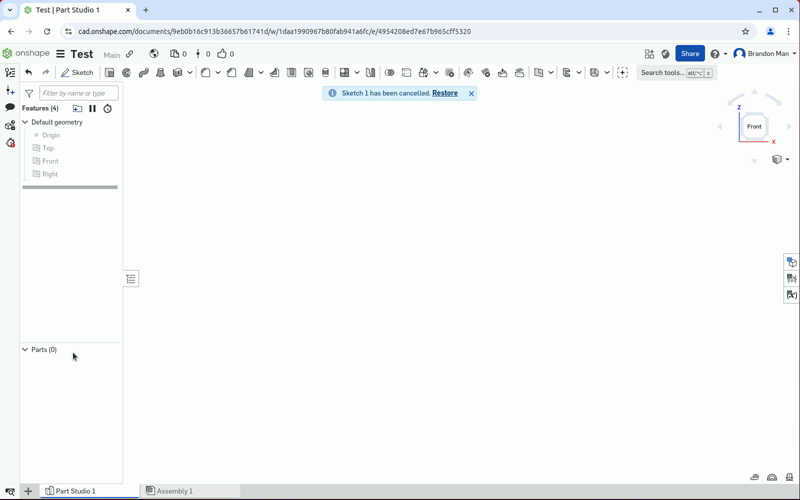
key_up(shift)
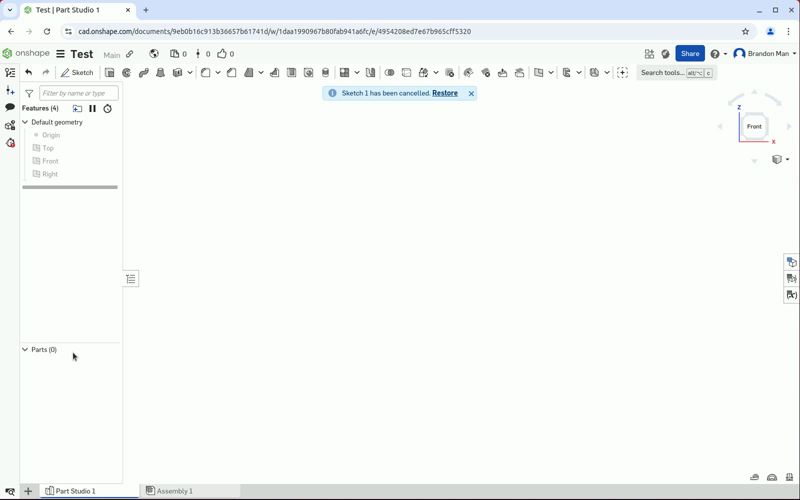
mouse_move(73, 352)
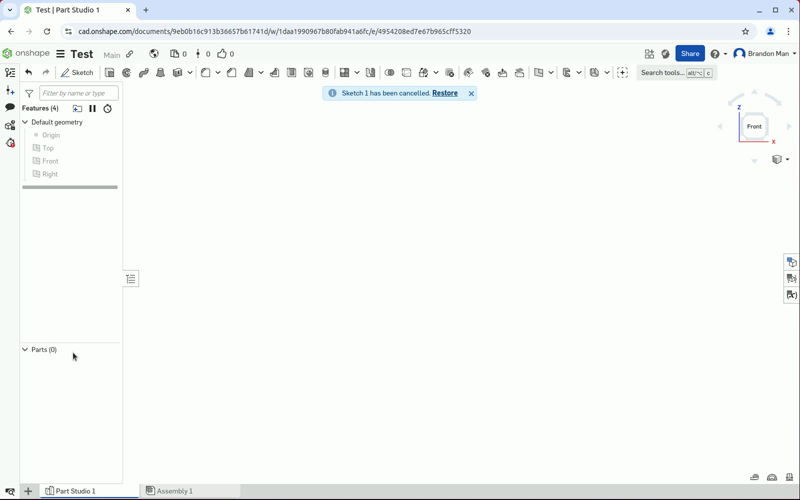
key(shift+y)
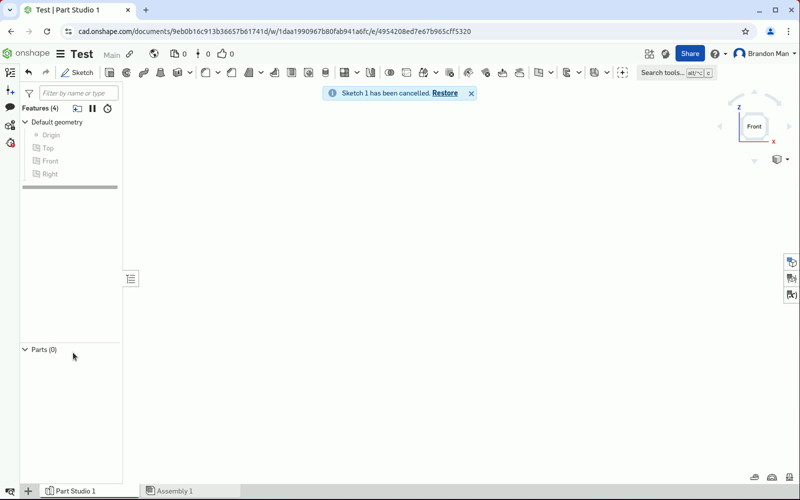
key(shift+s)
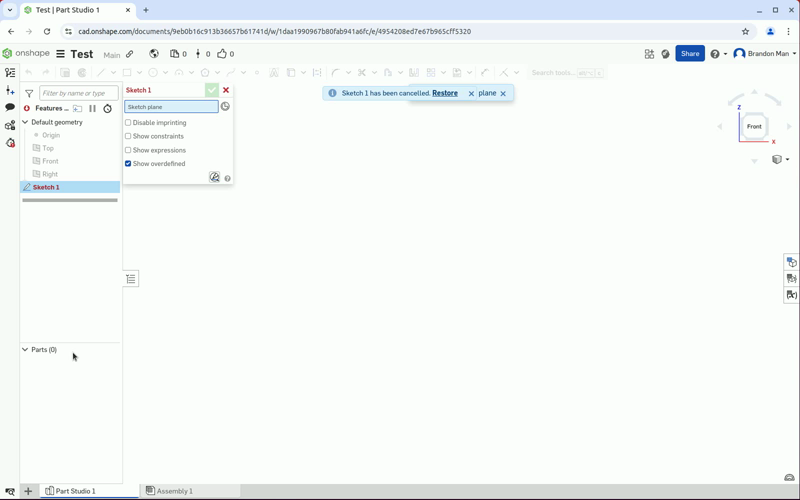
mouse_move(73, 163)
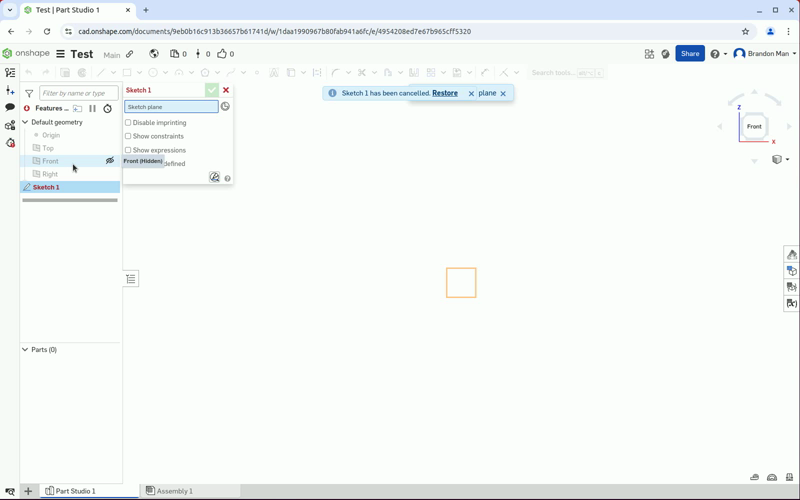
click(73, 163)
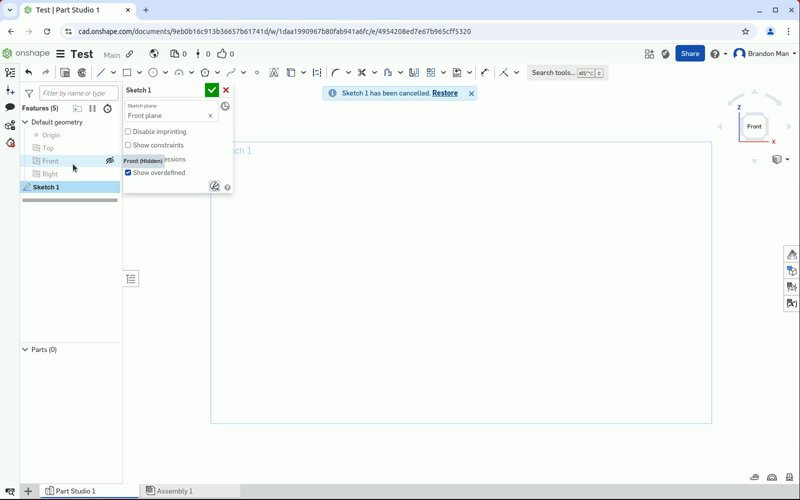
mouse_move(73, 352)
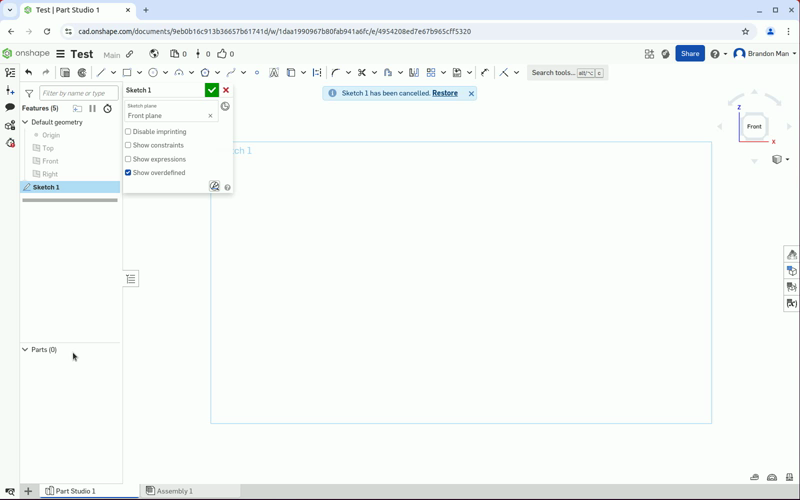
key(y)
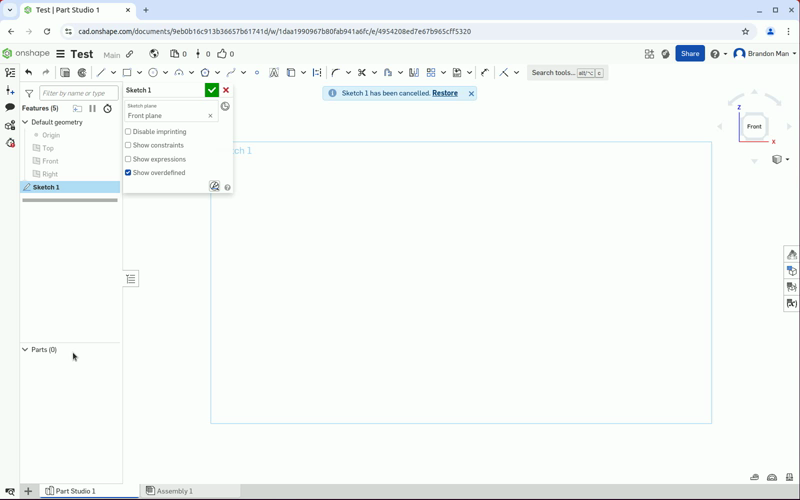
key(l)
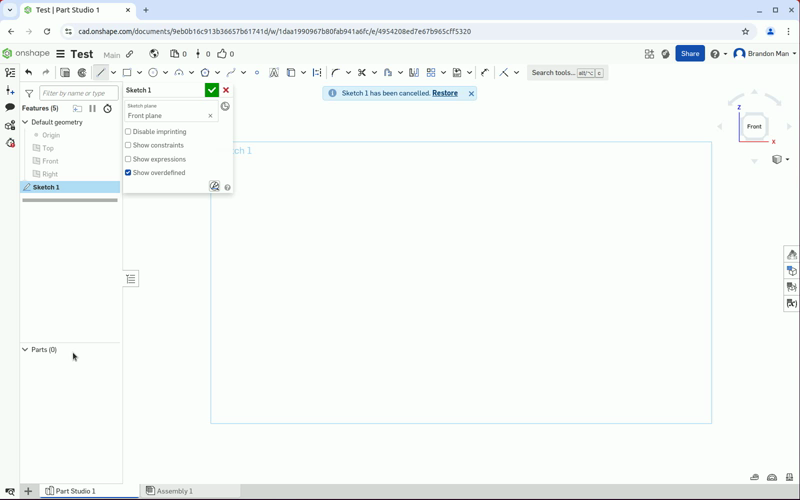
key_down(shift)
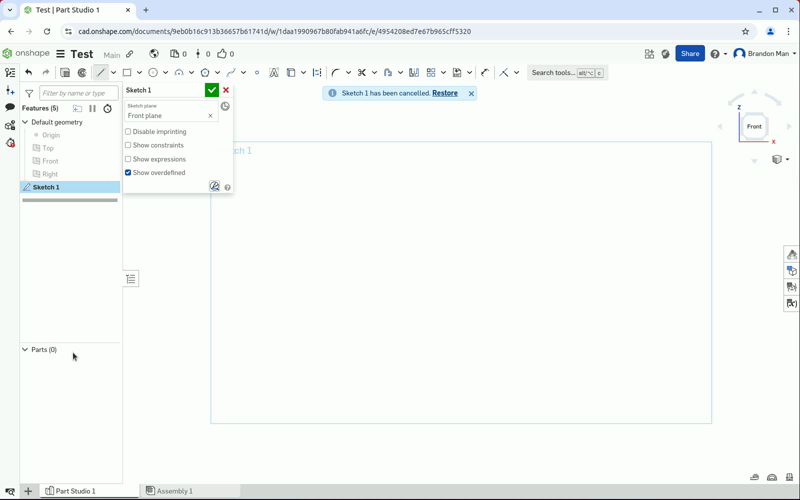
mouse_move(432, 304)
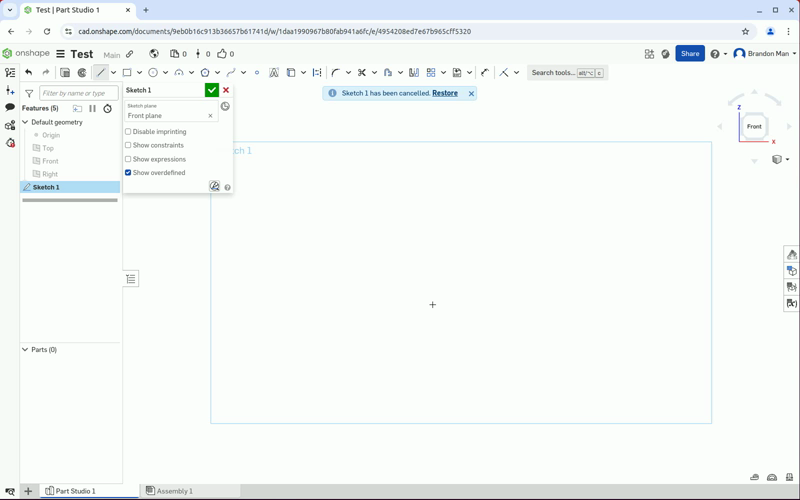
click(432, 304)
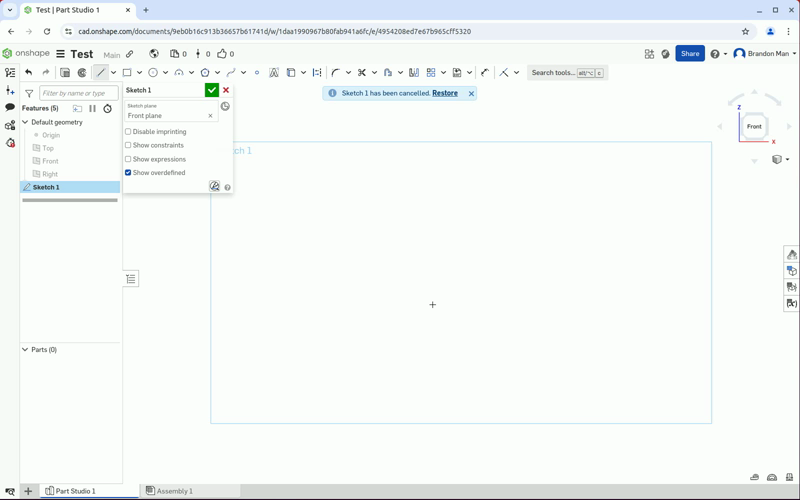
key_up(shift)
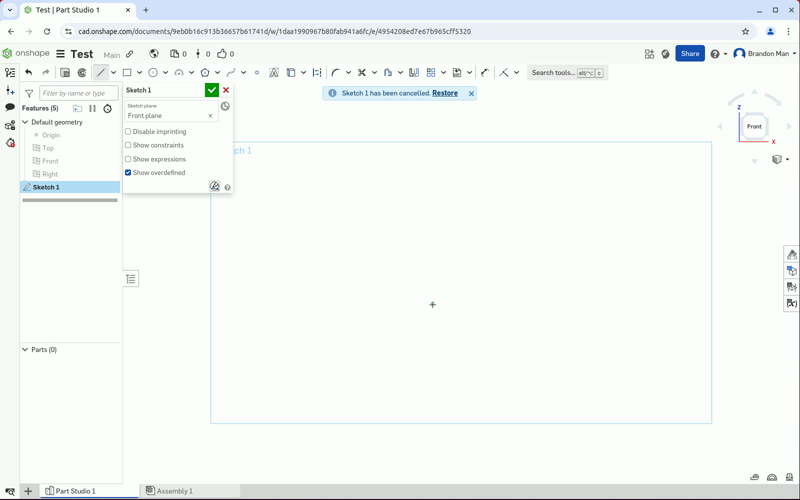
key_down(shift)
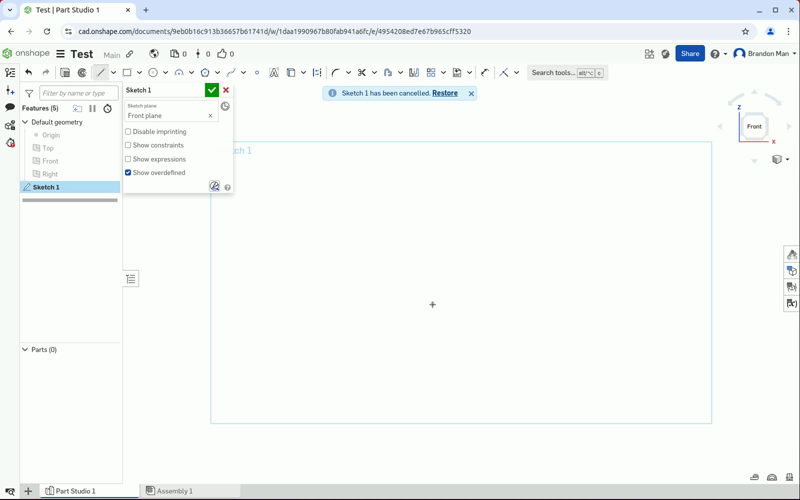
mouse_move(462, 304)
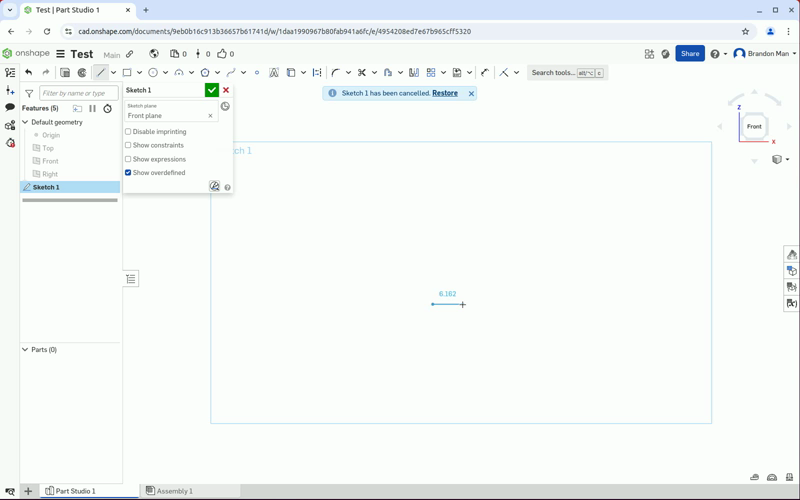
mouse_move(489, 304)
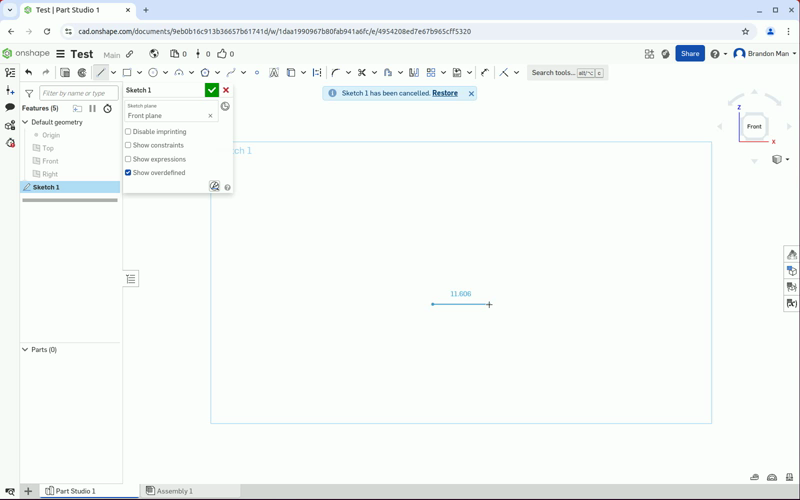
click(489, 304)
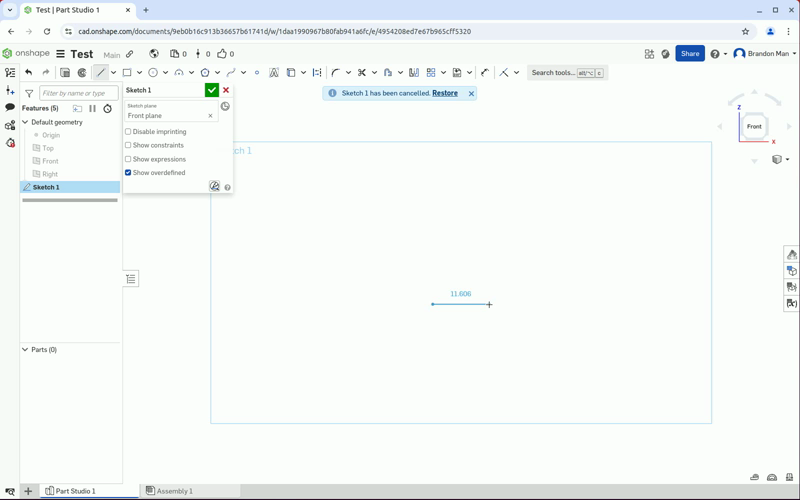
key_up(shift)
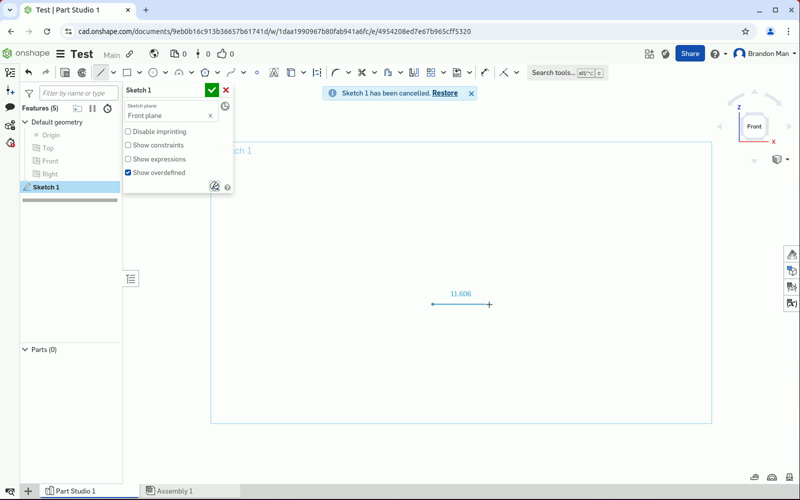
key_down(shift)
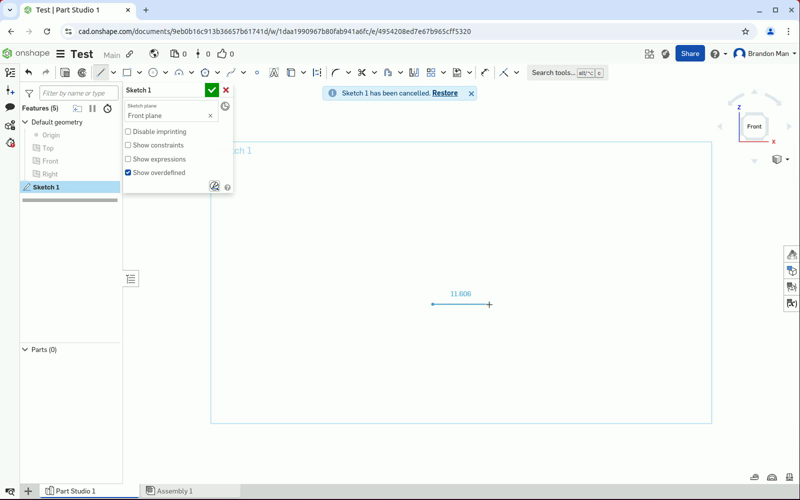
mouse_move(519, 304)
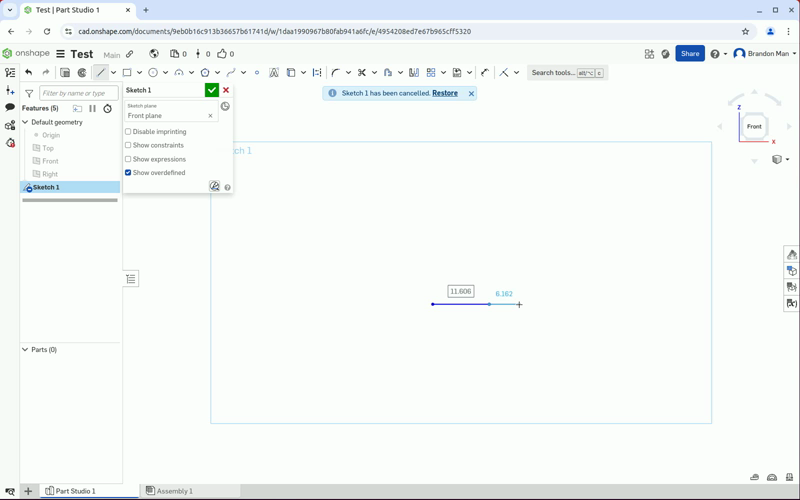
mouse_move(489, 260)
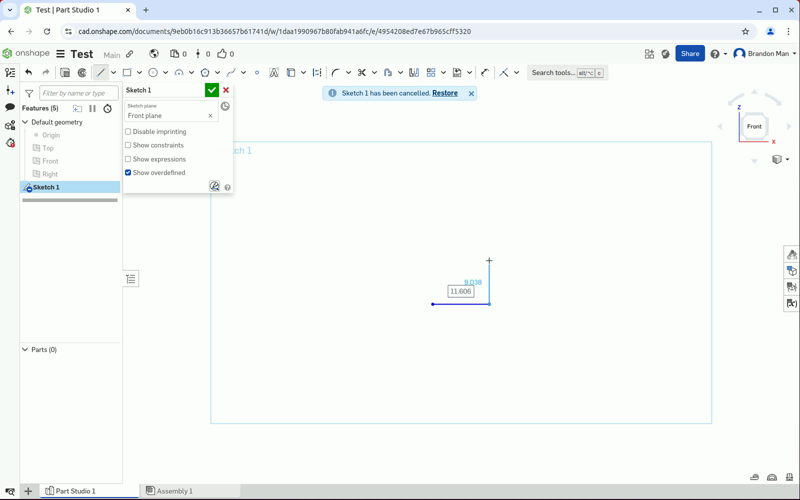
click(489, 260)
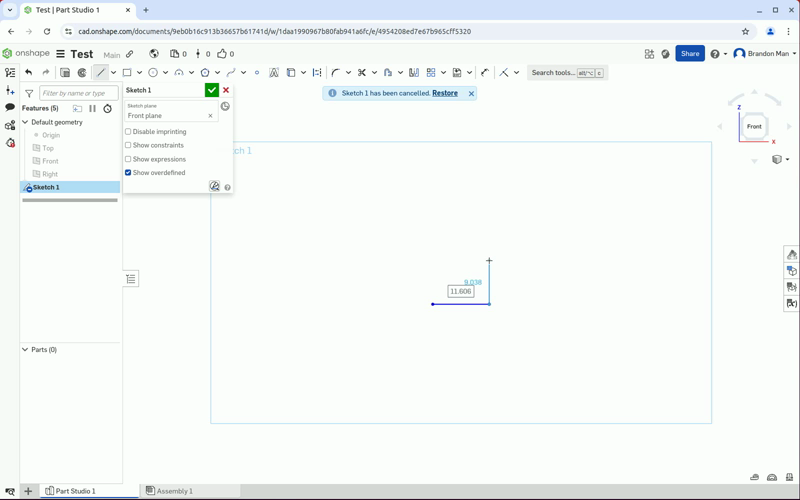
key_up(shift)
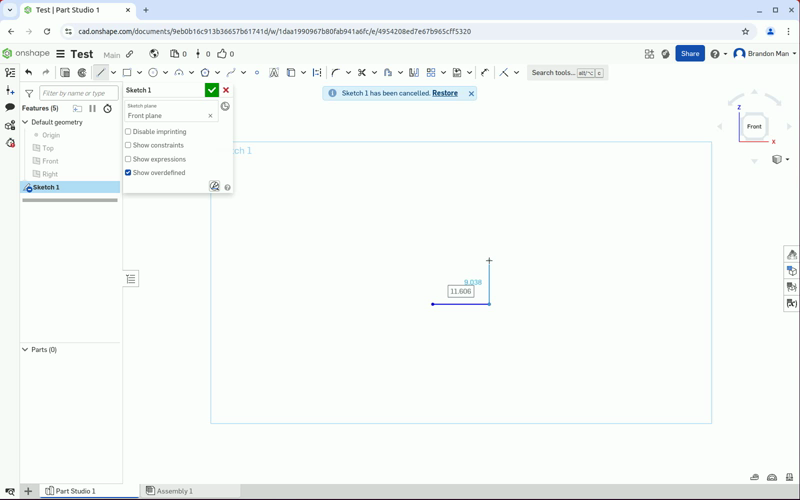
key_down(shift)
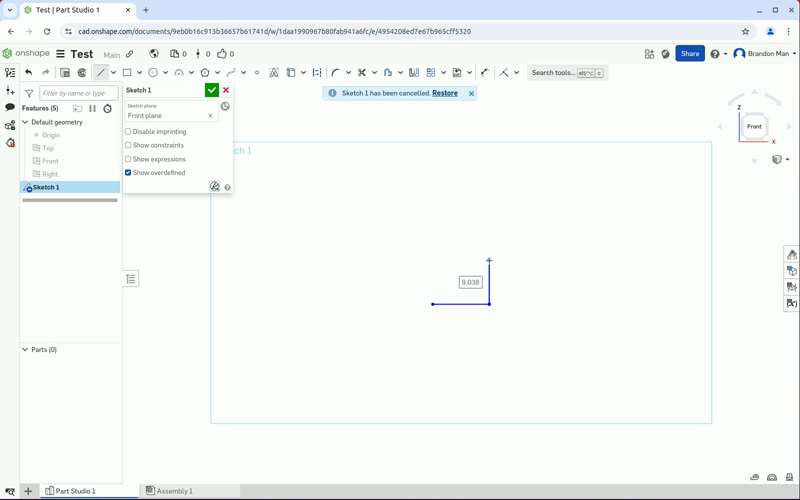
mouse_move(519, 260)
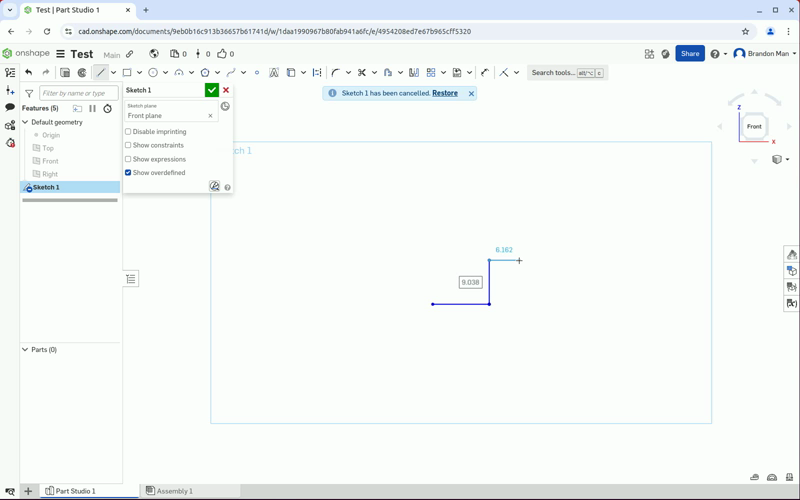
mouse_move(432, 260)
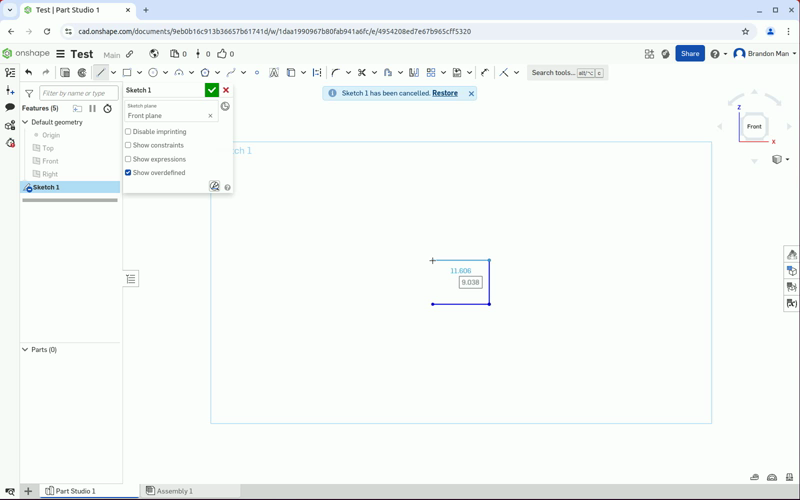
click(432, 260)
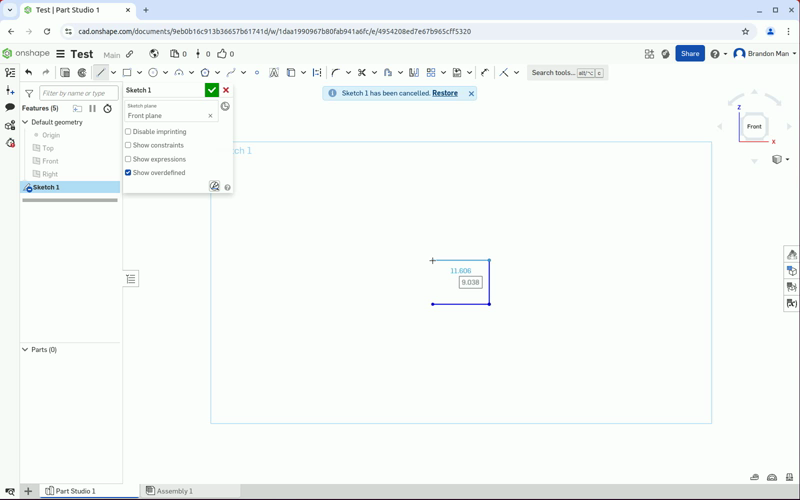
key_up(shift)
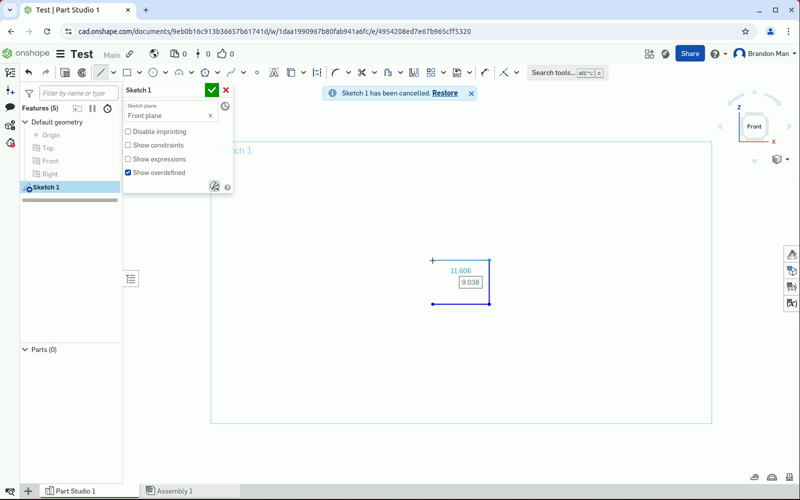
mouse_move(462, 260)
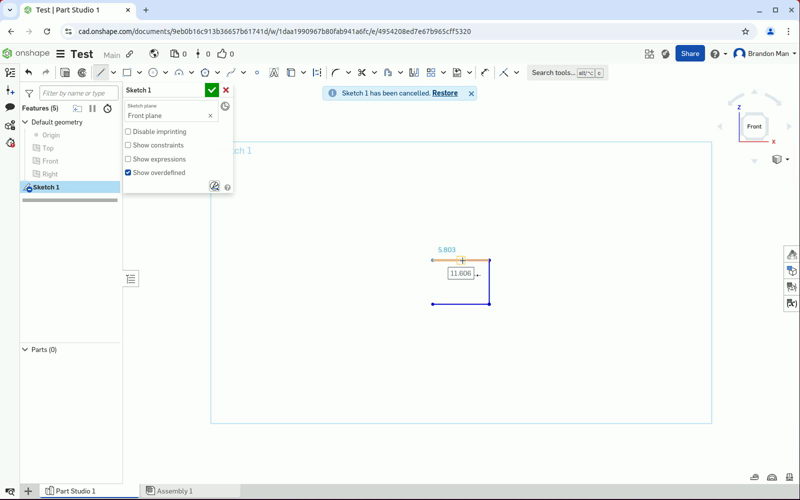
key_down(shift)
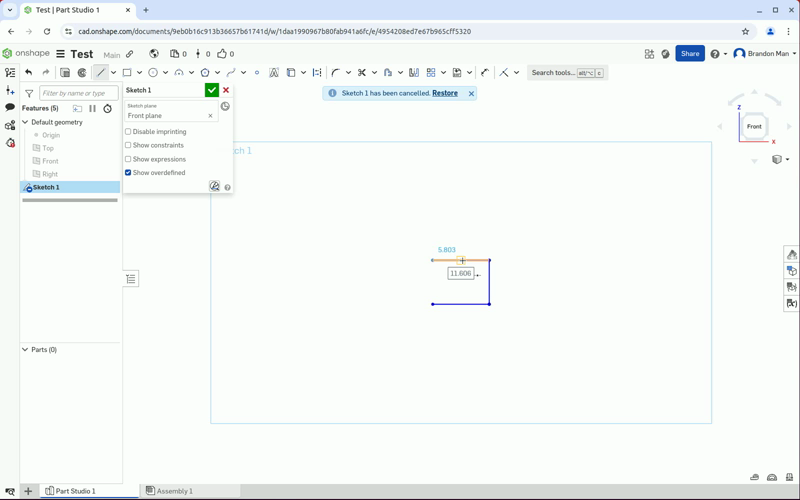
mouse_move(432, 304)
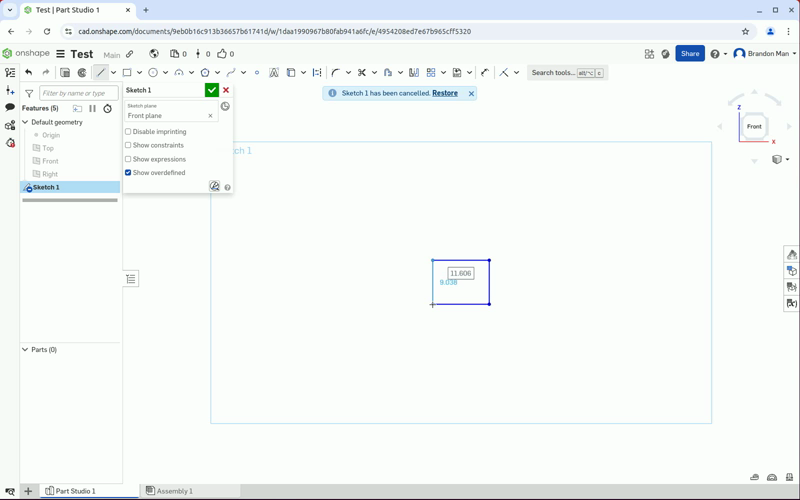
key_up(shift)
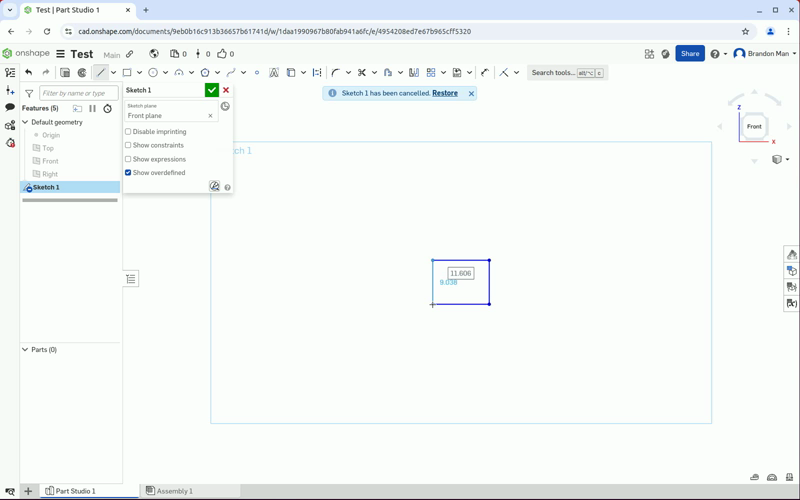
click(432, 304)
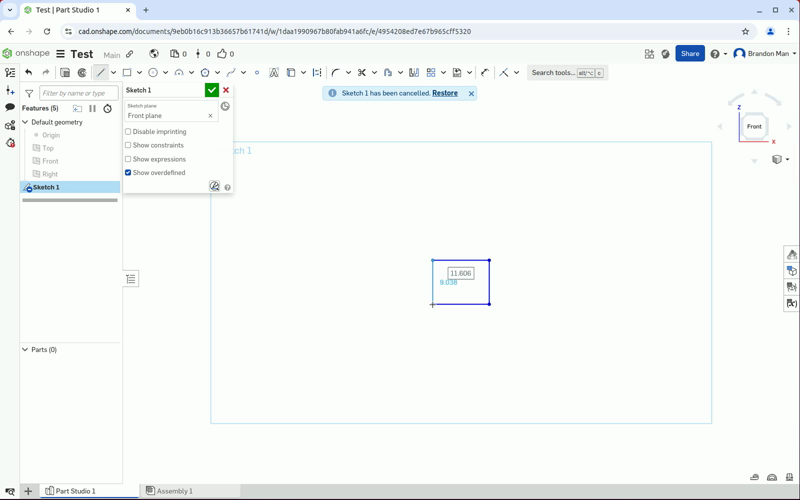
key(esc)
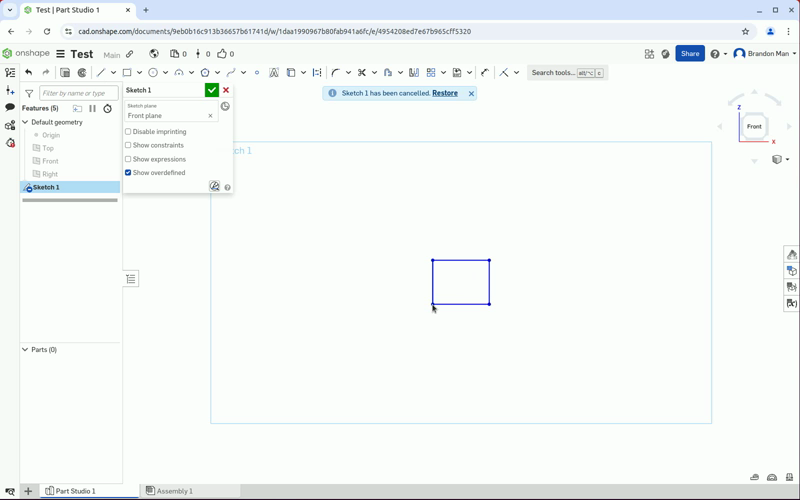
mouse_move(468, 282)
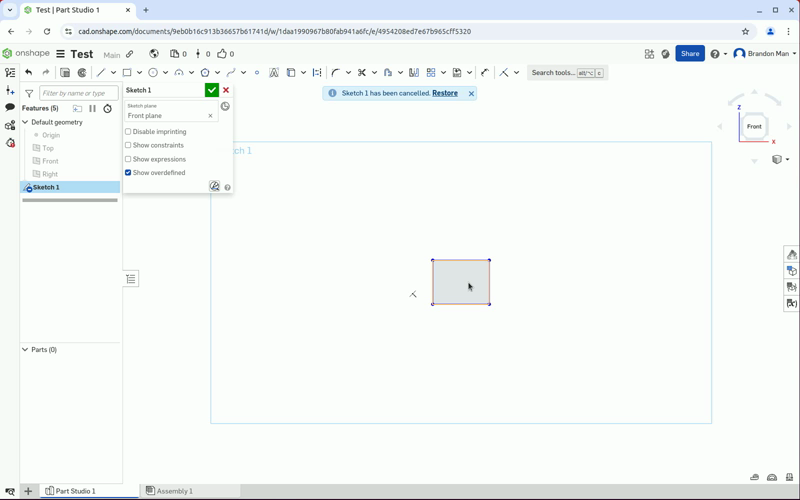
click(468, 282)
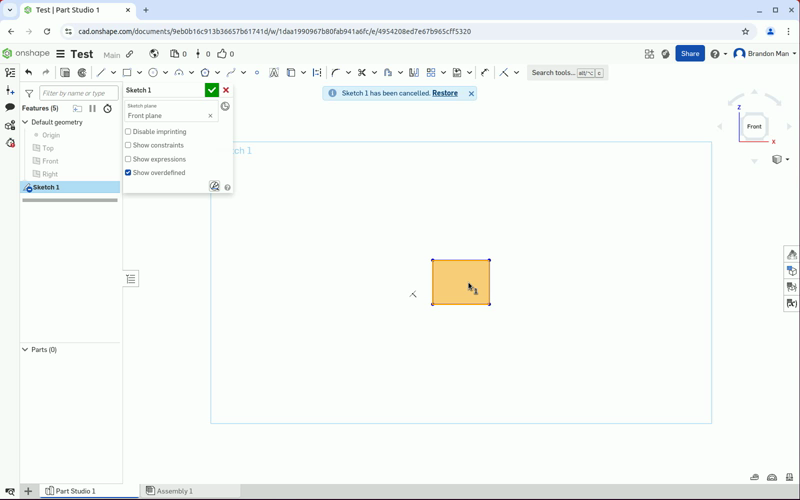
mouse_move(73, 352)
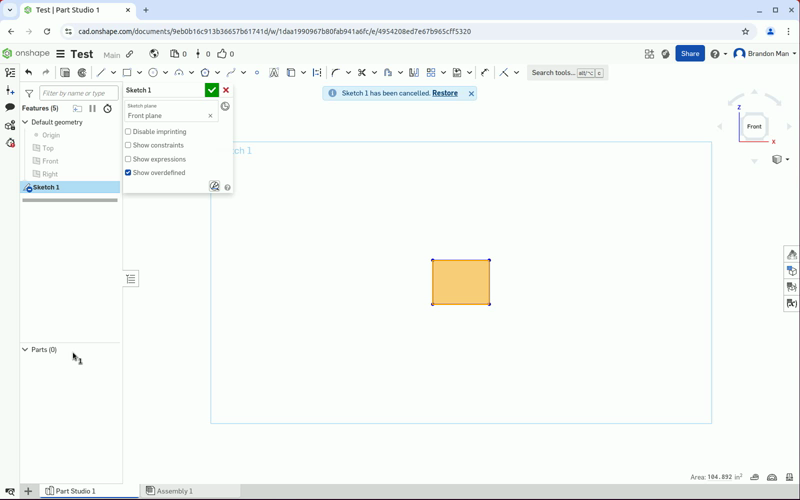
key(shift+y)
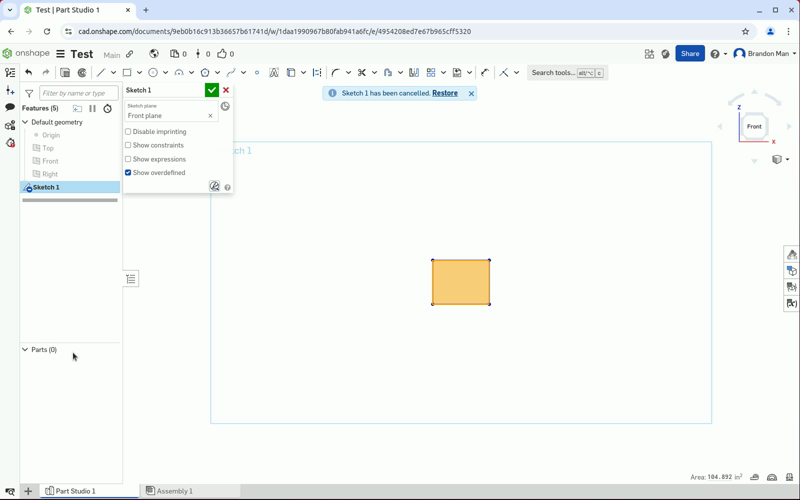
key(shift+e)
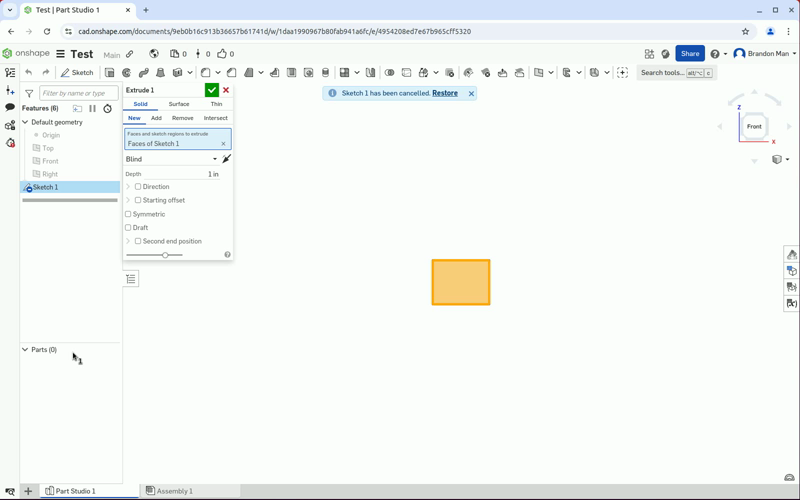
mouse_move(143, 106)
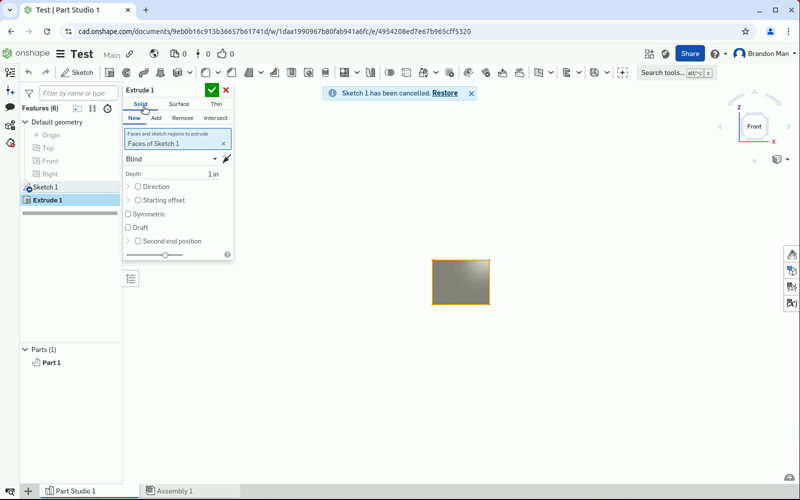
click(143, 106)
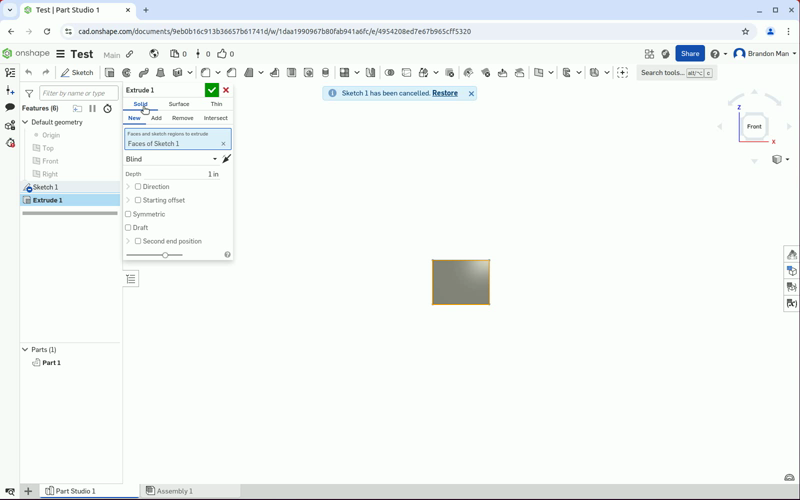
mouse_move(137, 120)
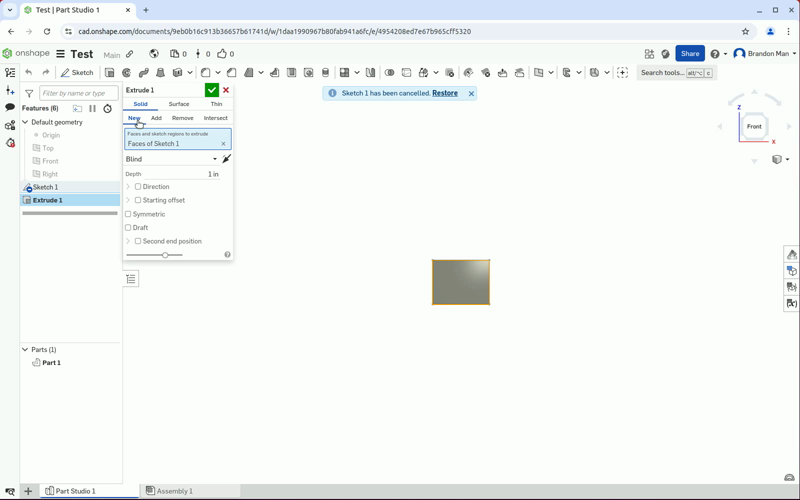
click(137, 120)
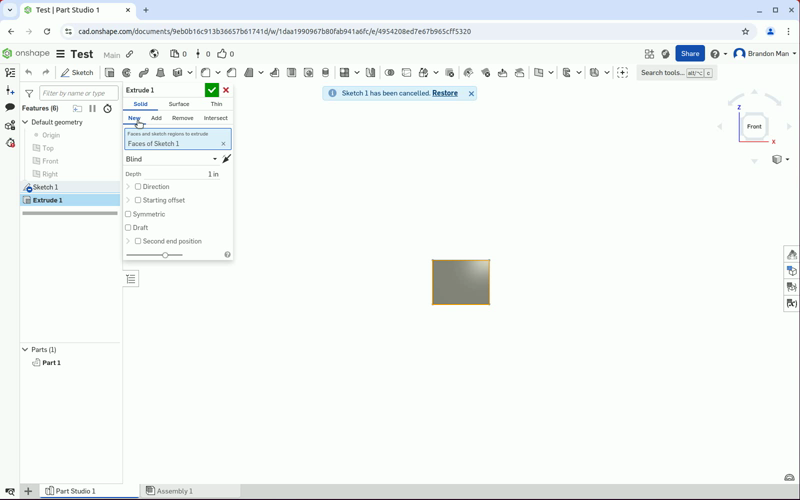
key(tab, 4)
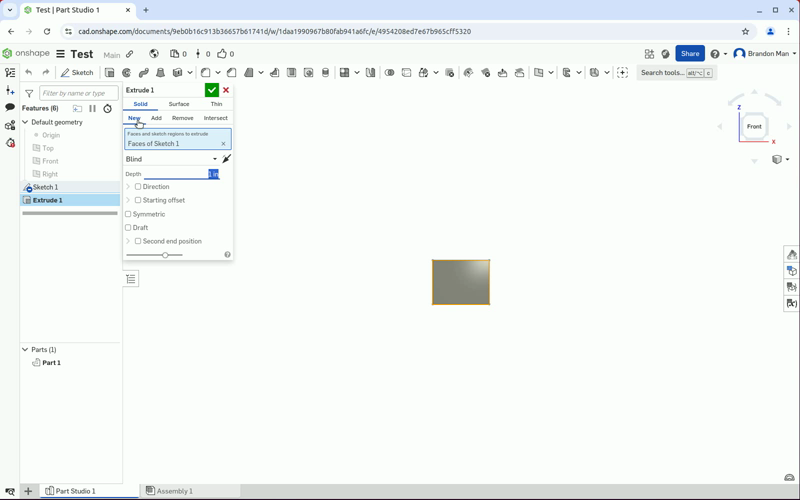
text(1.926)
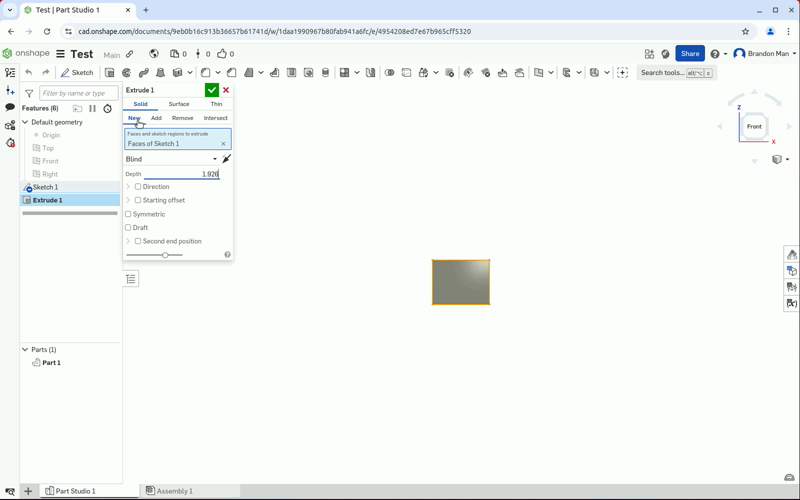
key(tab, 3)
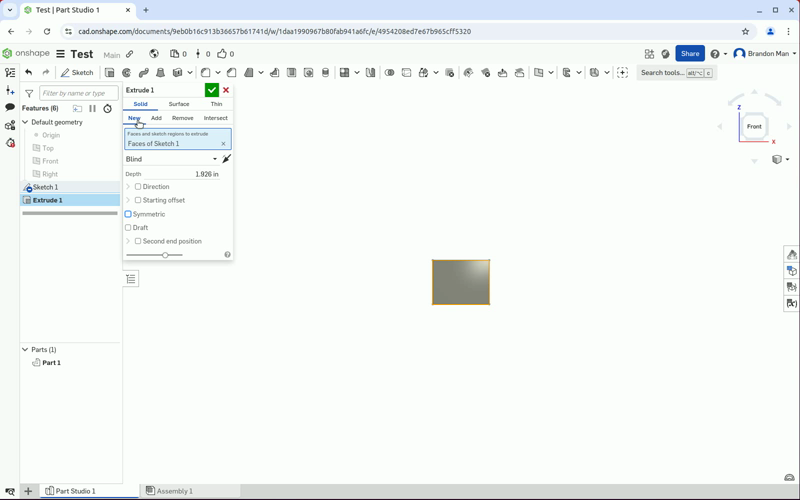
key(space)
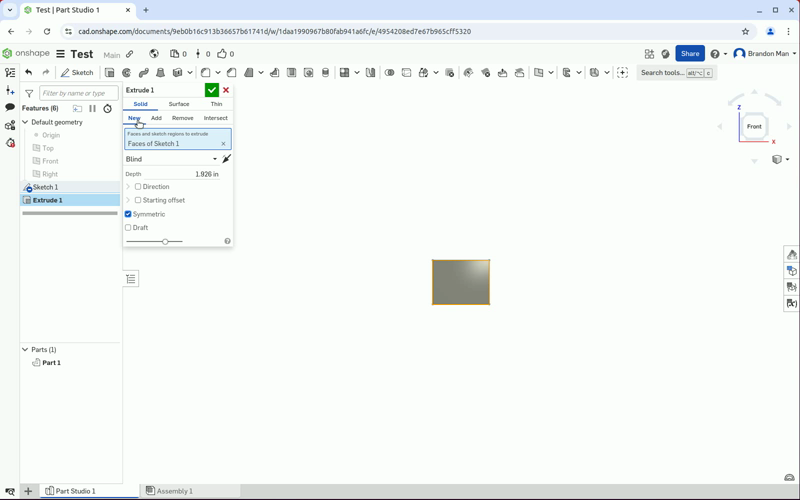
key(enter)
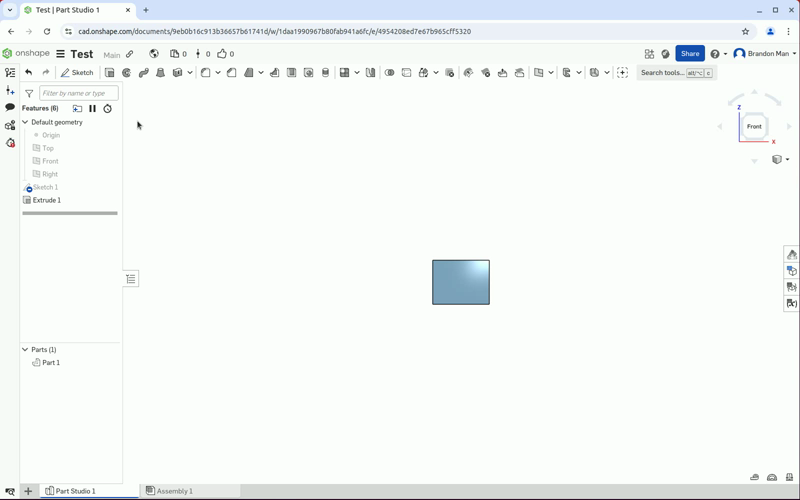
key(shift+h)
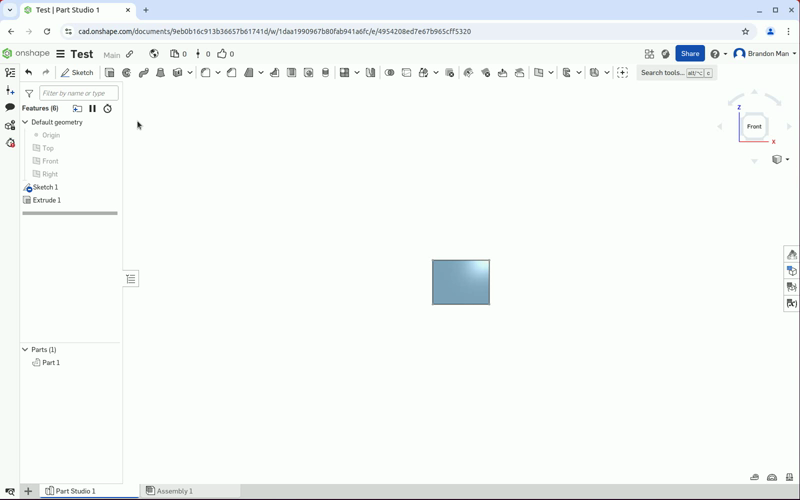
key(shift+h)
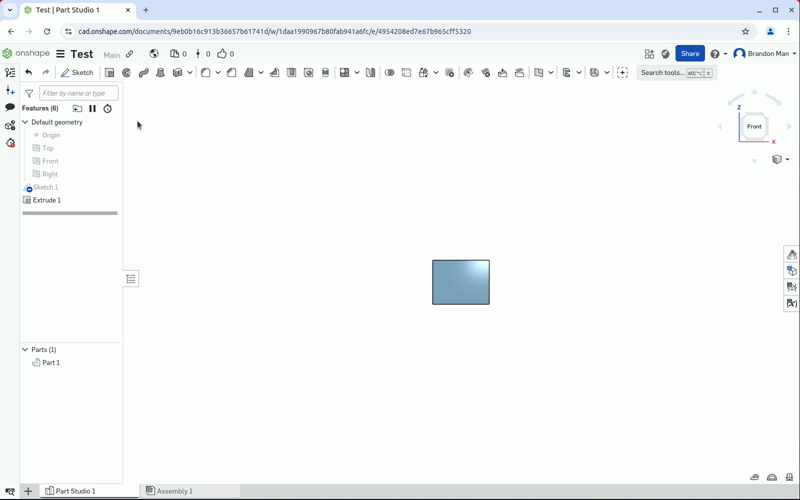
mouse_move(73, 189)
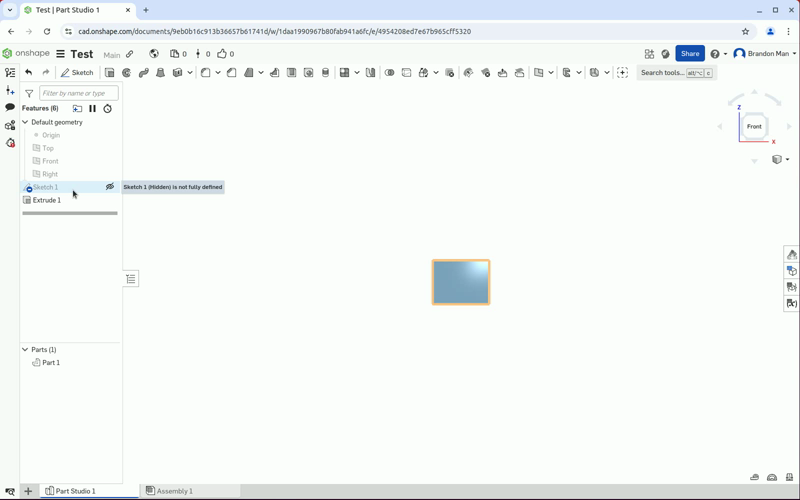
click(73, 189)
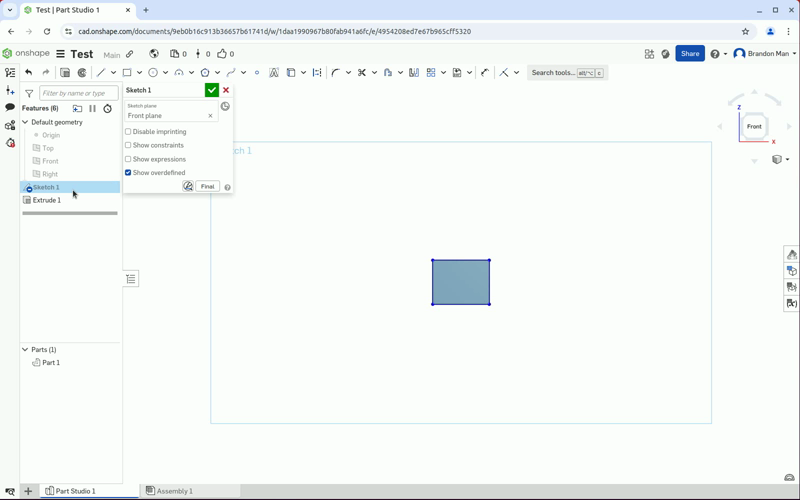
mouse_move(229, 92)
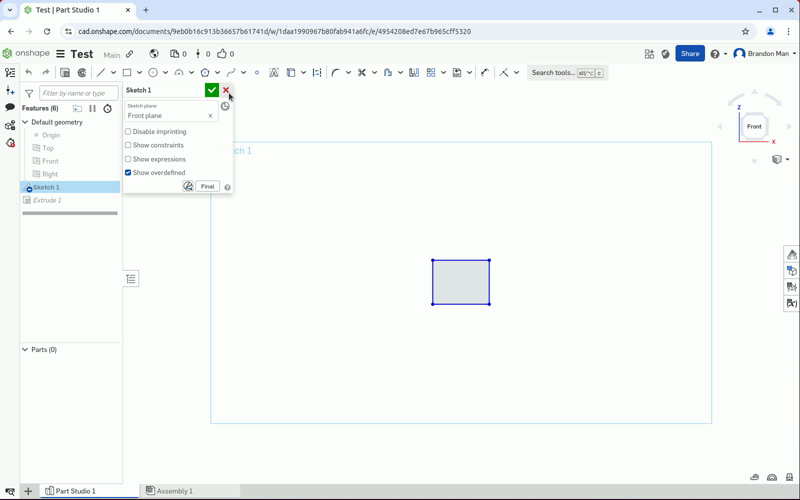
click(229, 92)
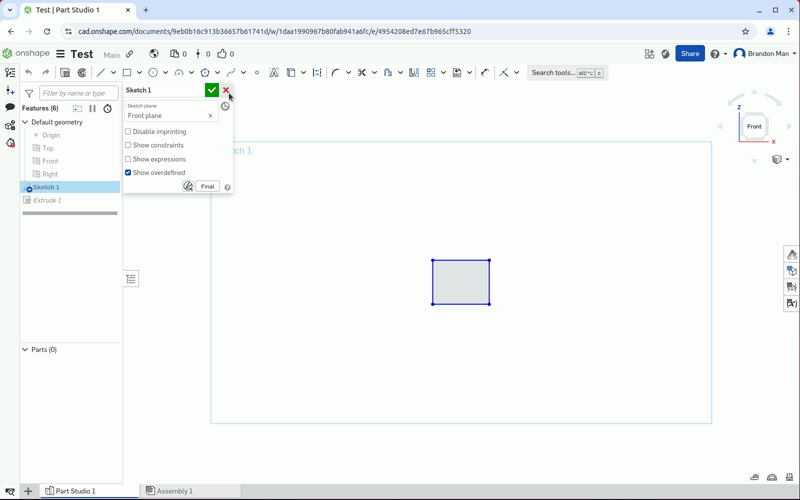
key(shift+s)
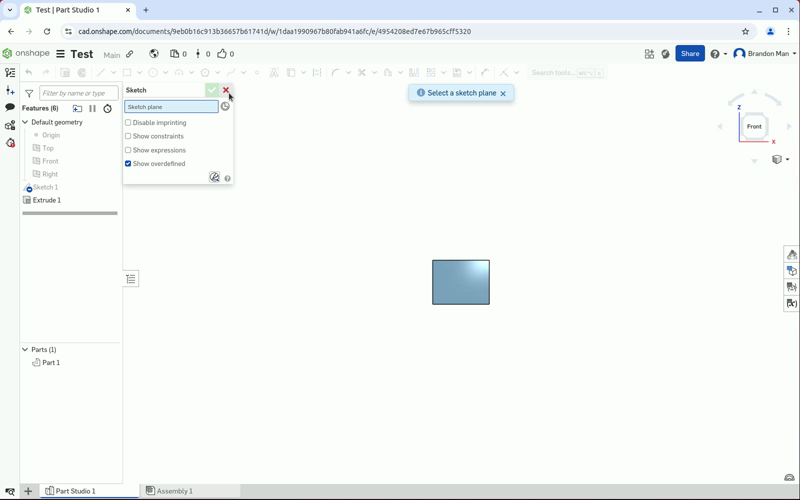
mouse_move(73, 163)
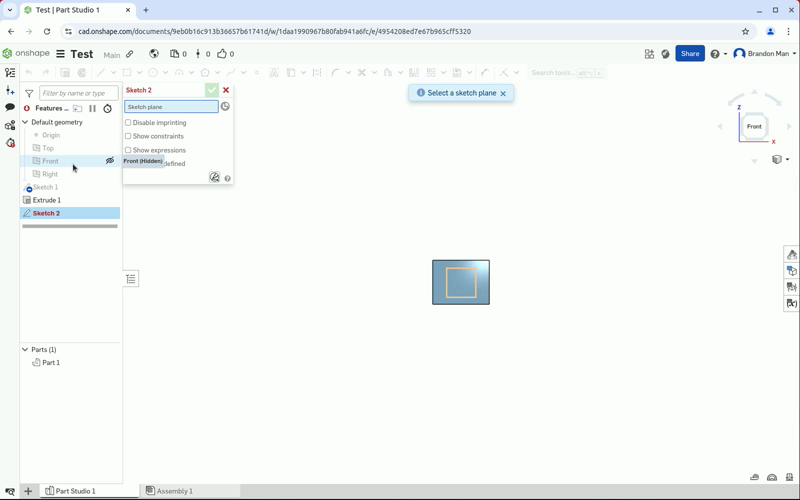
click(73, 163)
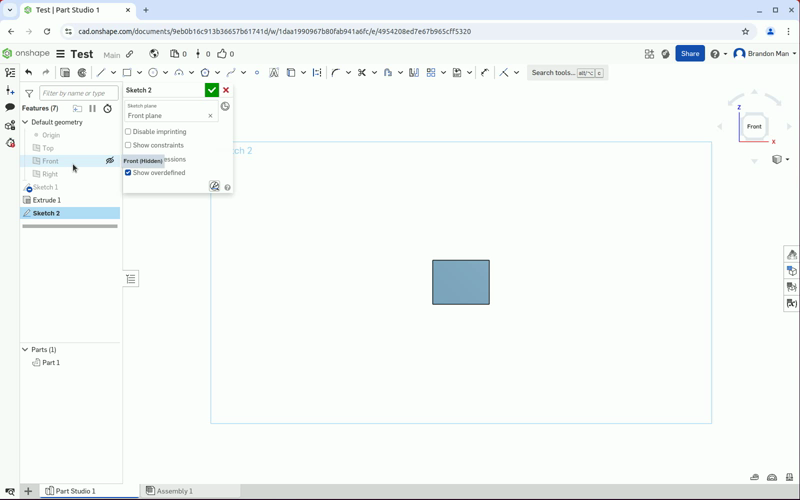
mouse_move(73, 352)
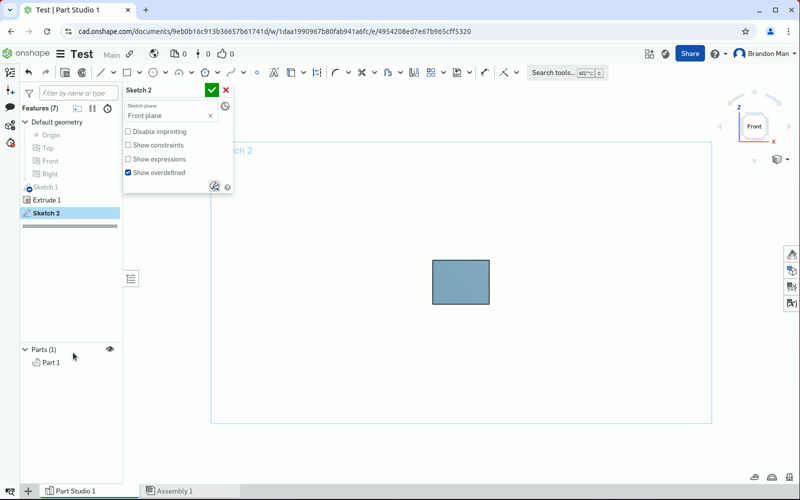
key(y)
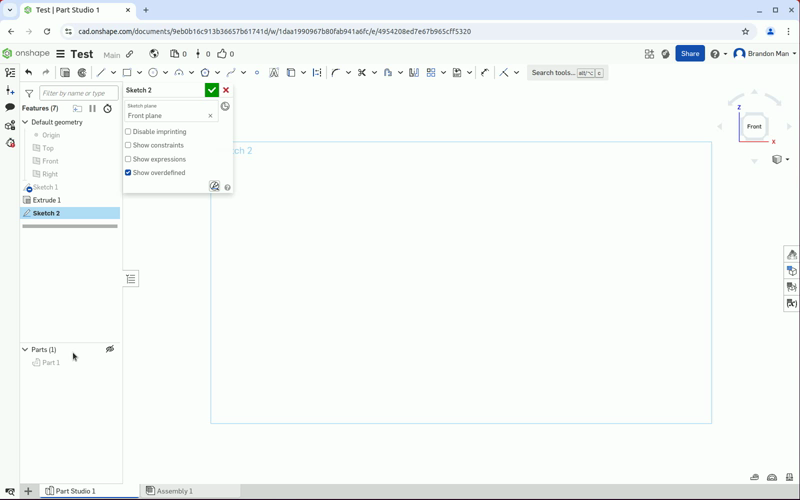
key(l)
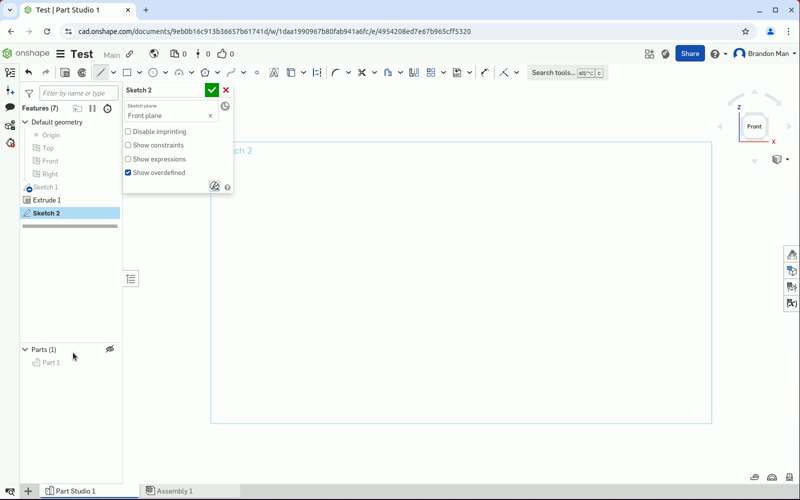
key_down(shift)
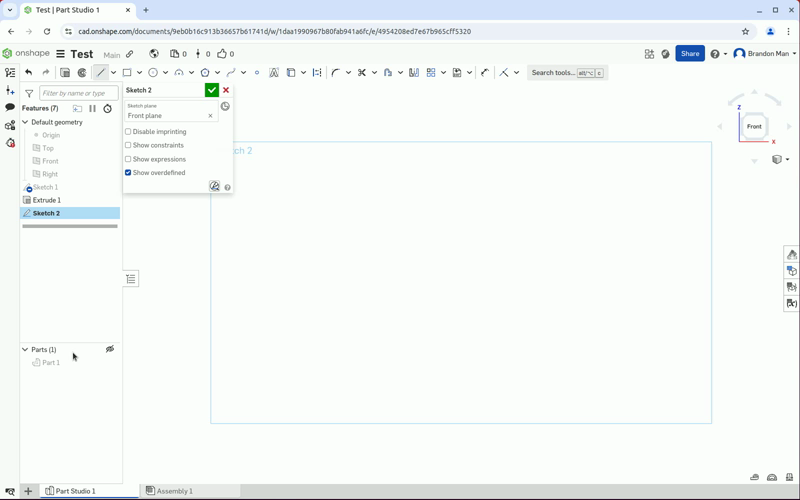
mouse_move(516, 316)
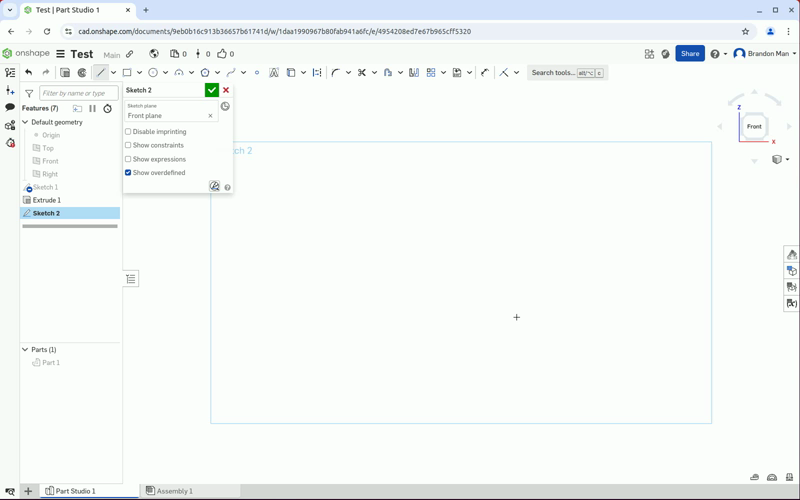
click(516, 316)
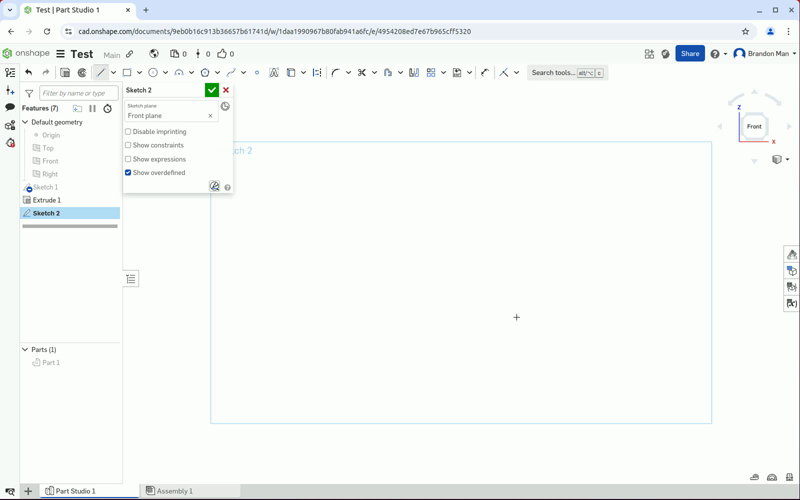
key_up(shift)
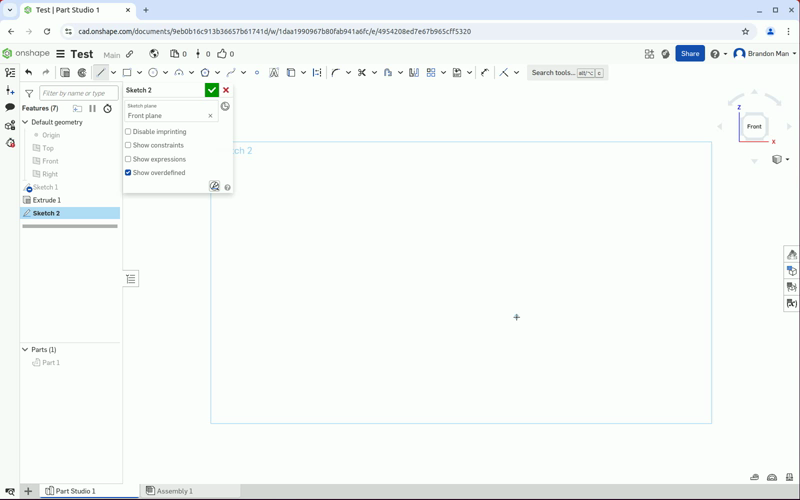
key_down(shift)
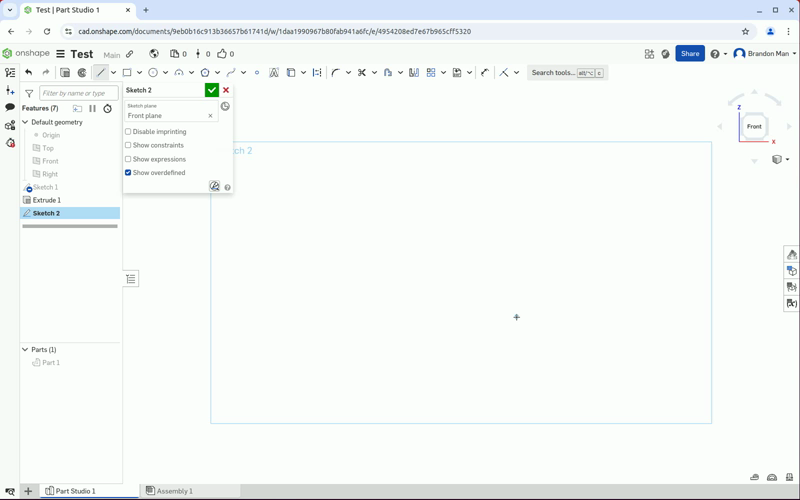
mouse_move(546, 316)
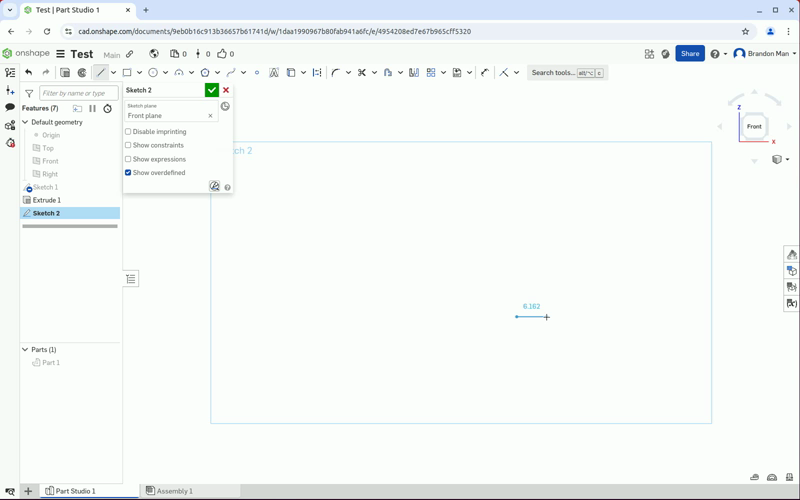
mouse_move(572, 316)
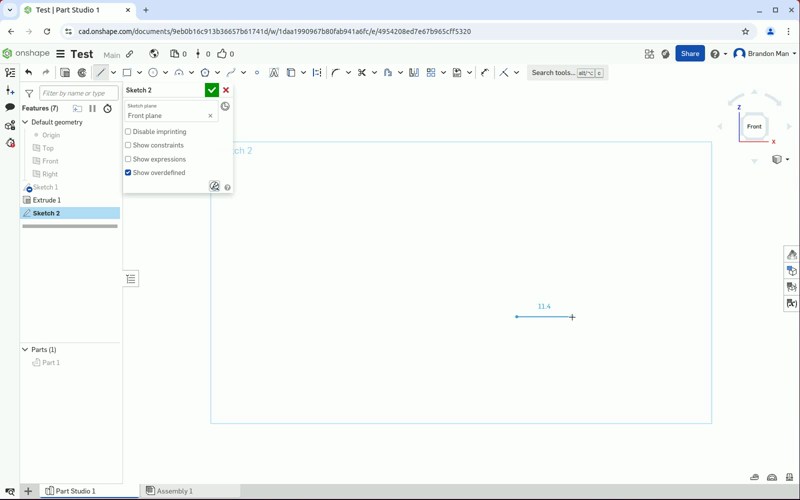
click(572, 316)
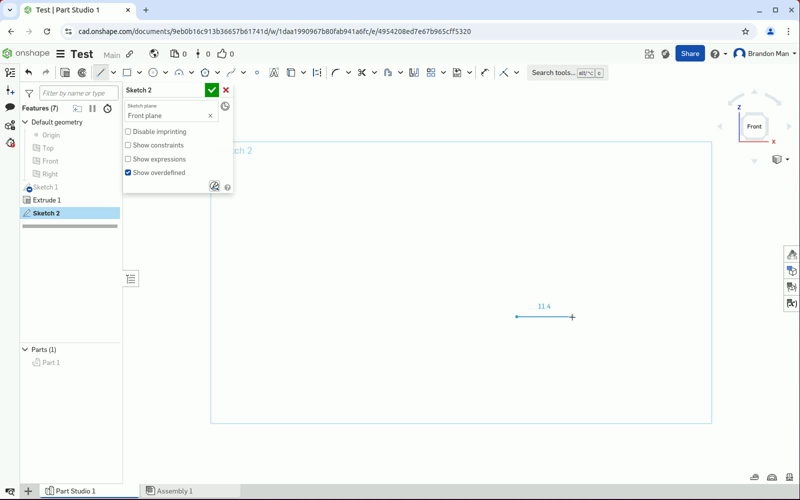
key_up(shift)
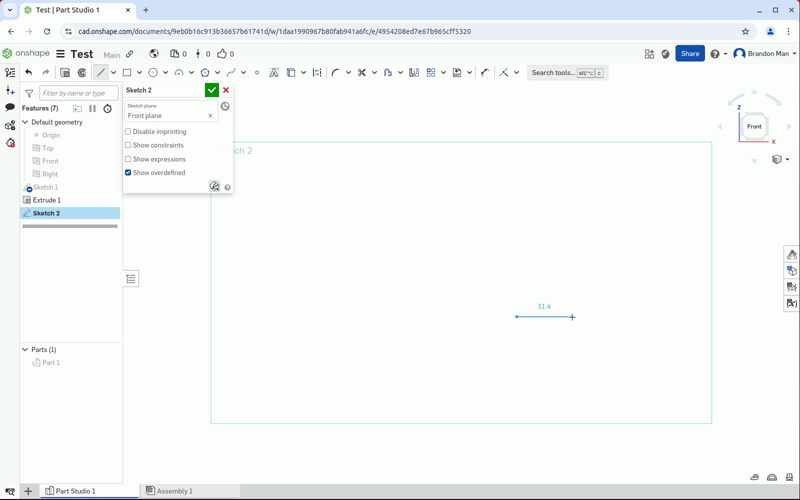
key_down(shift)
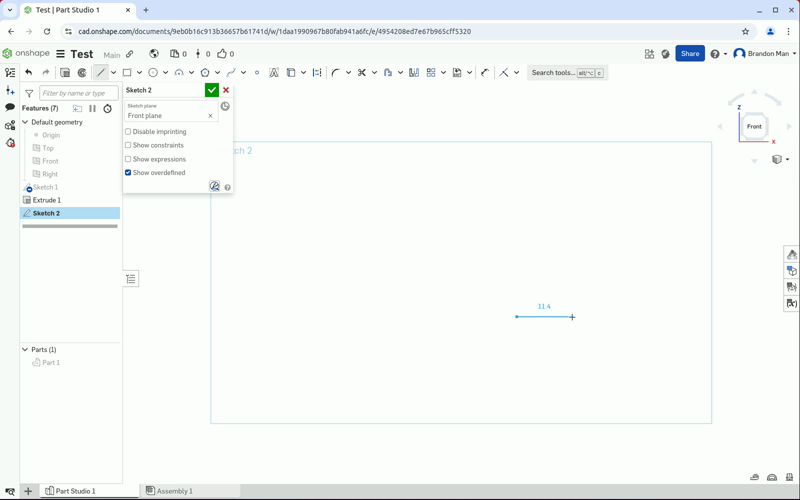
mouse_move(572, 170)
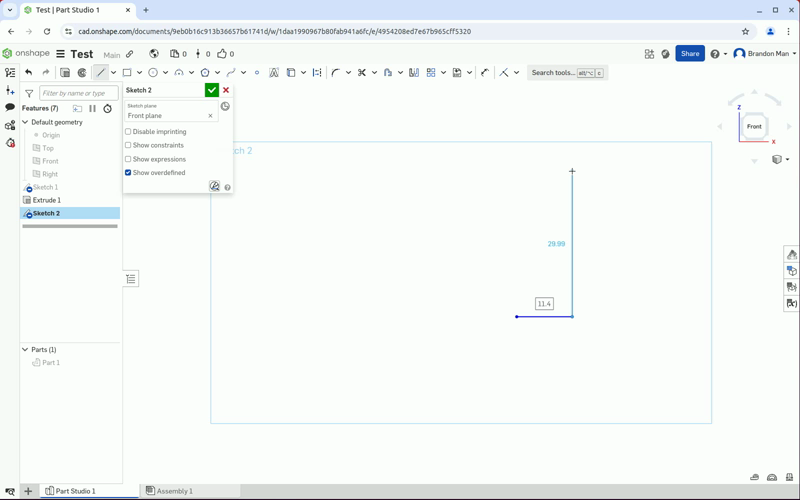
click(572, 170)
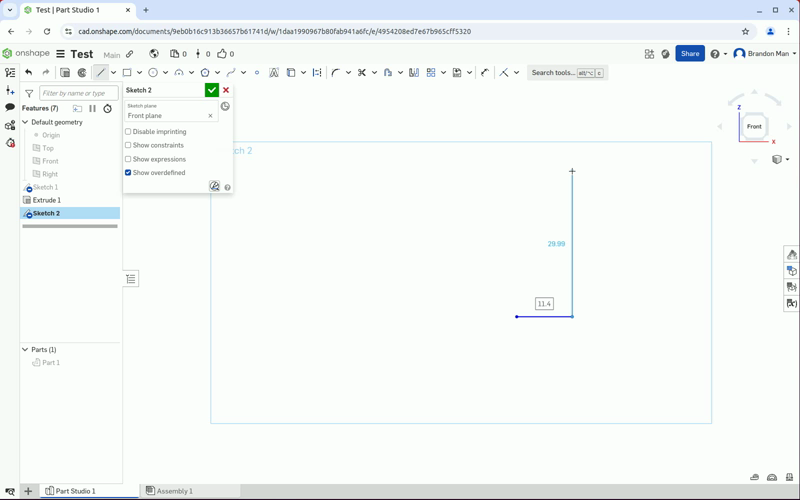
key_up(shift)
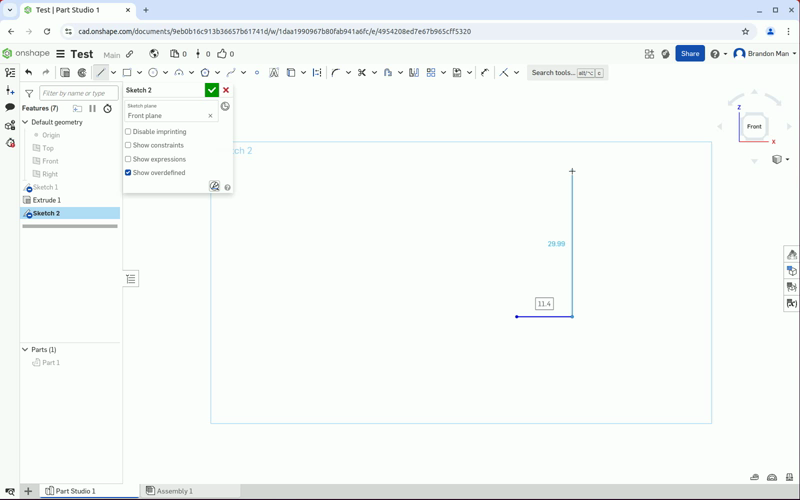
key_down(shift)
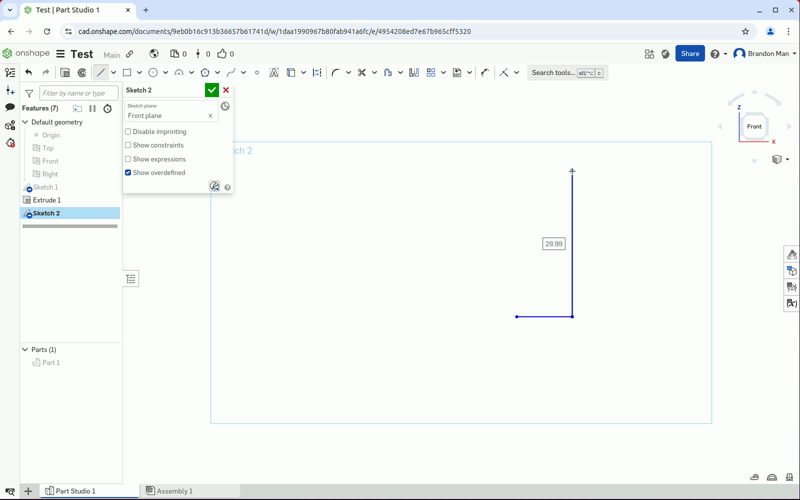
mouse_move(589, 170)
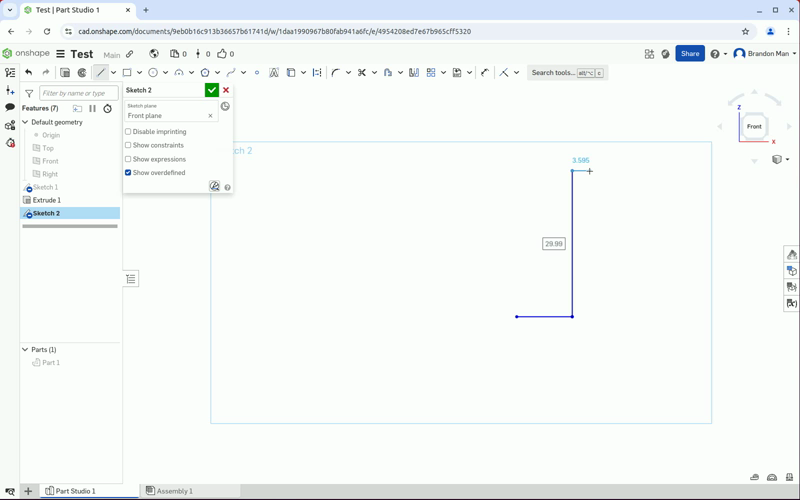
mouse_move(516, 170)
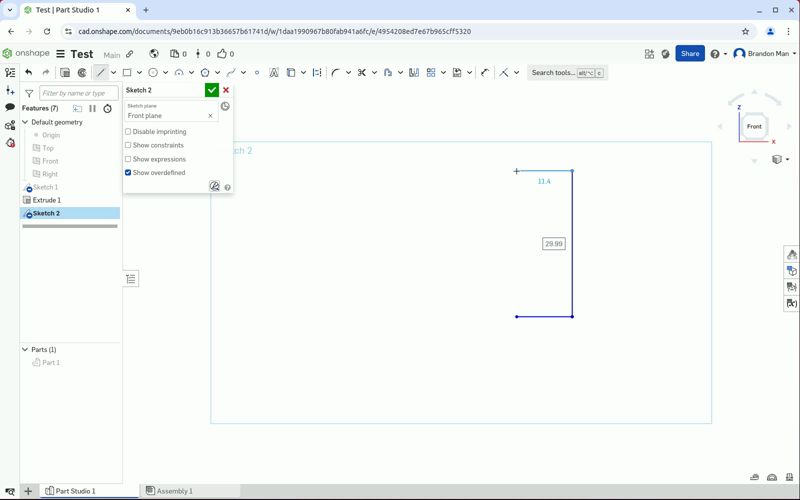
click(516, 170)
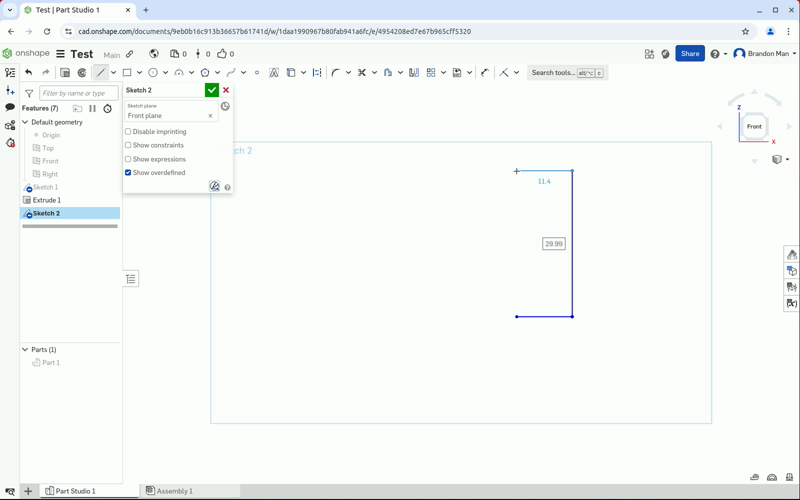
key_up(shift)
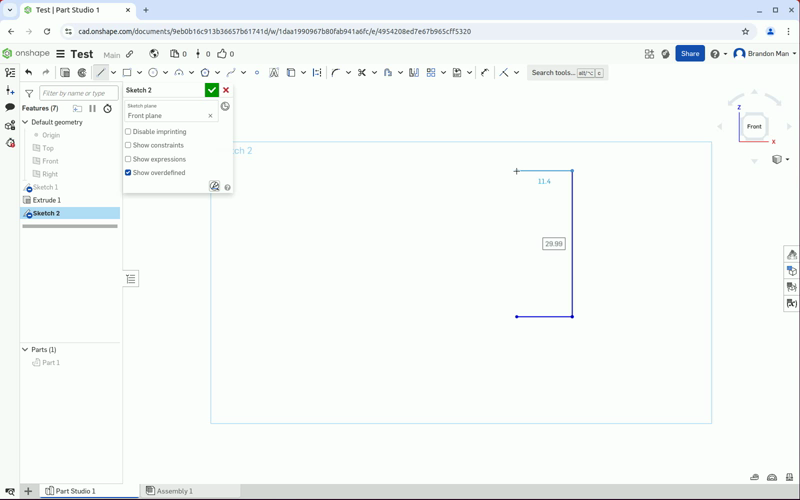
key_down(shift)
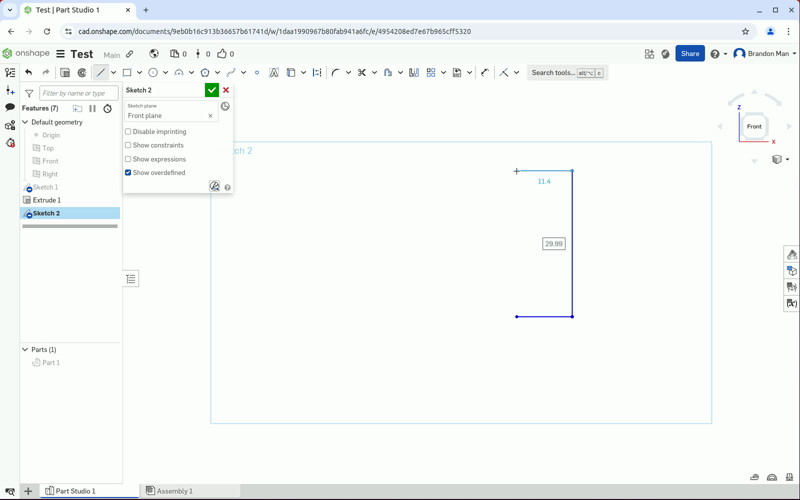
mouse_move(516, 316)
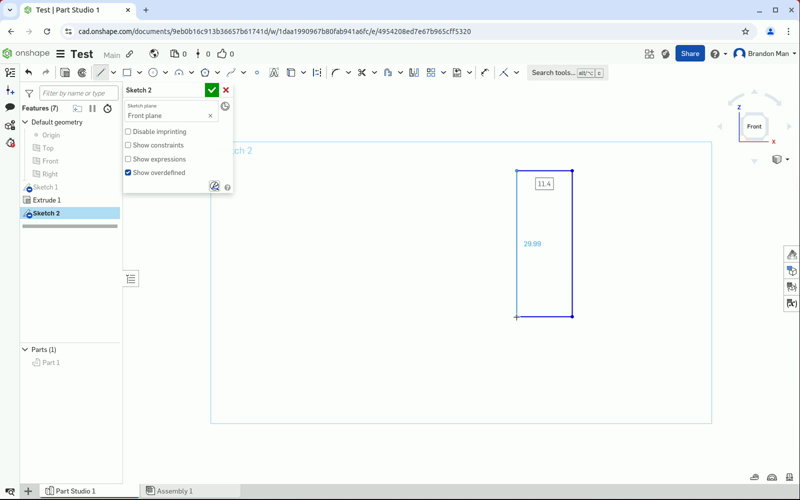
key_up(shift)
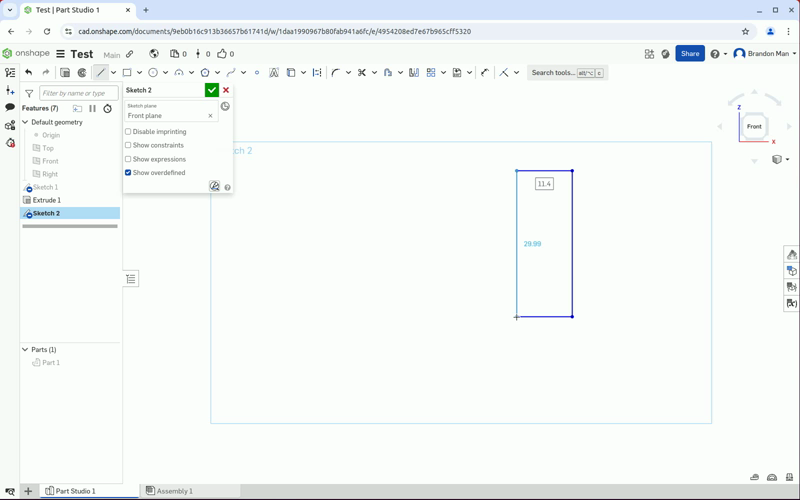
click(516, 316)
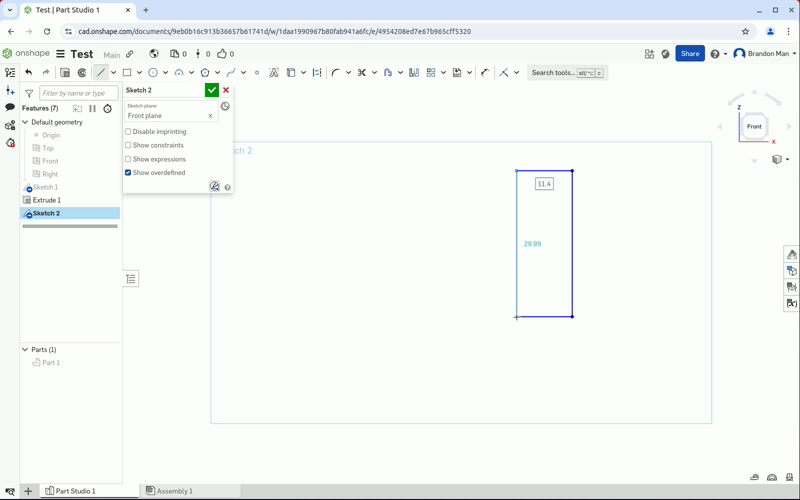
key(esc)
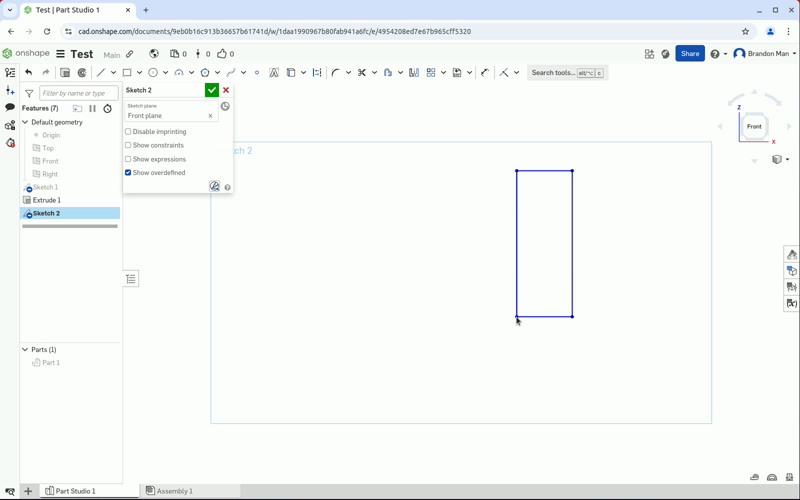
mouse_move(551, 306)
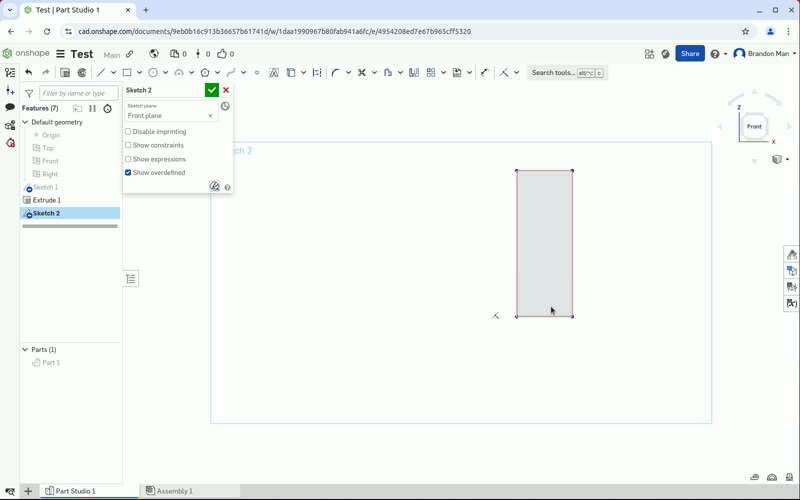
click(551, 306)
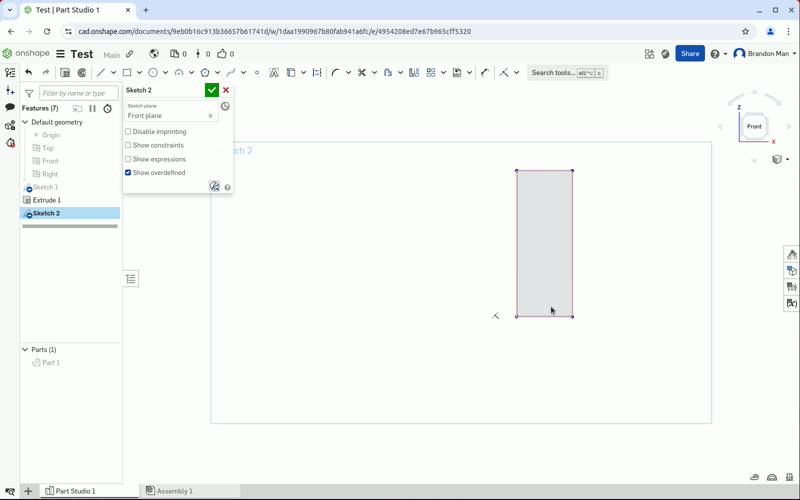
mouse_move(73, 352)
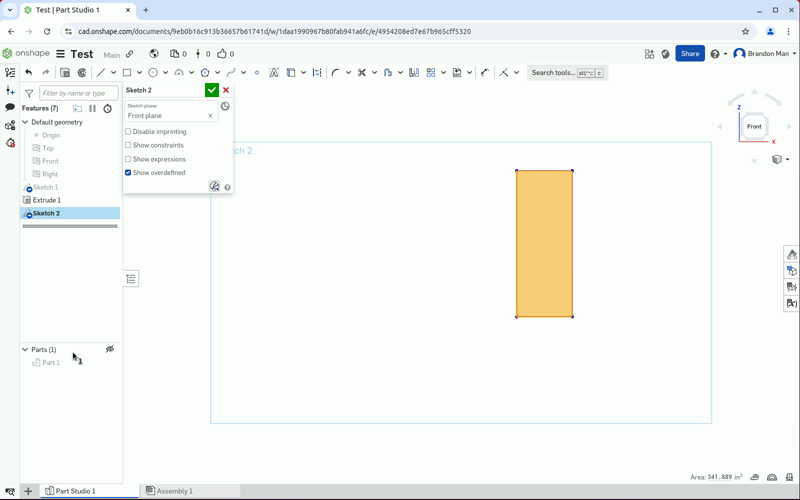
key(shift+y)
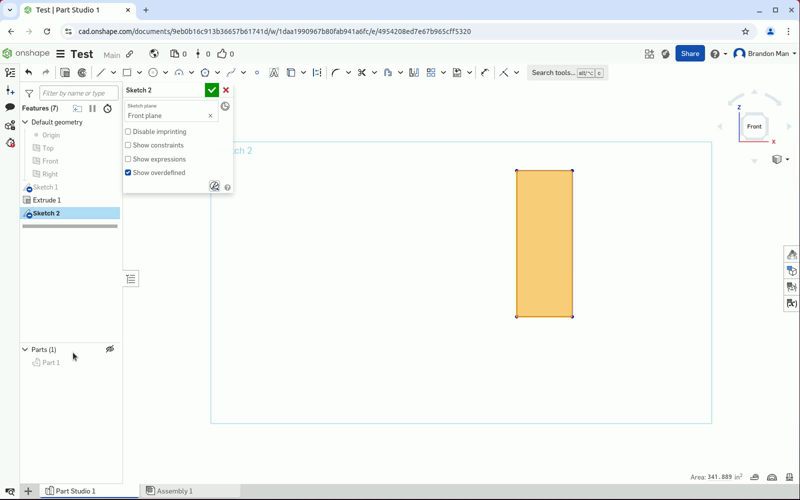
key(shift+e)
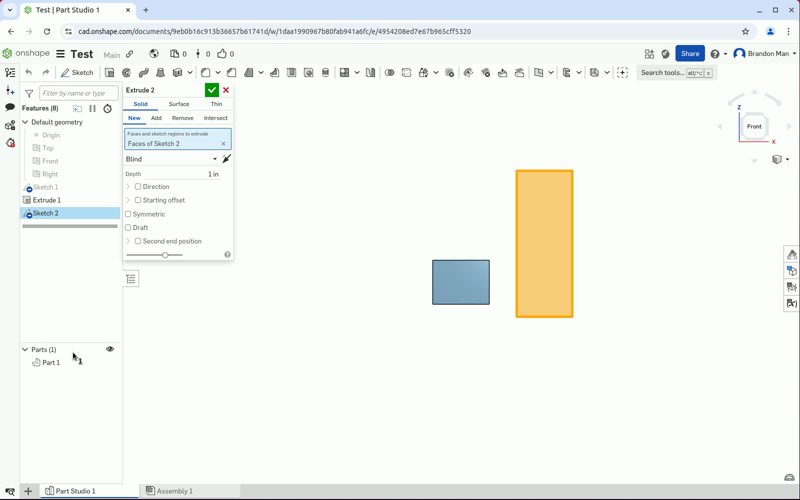
mouse_move(143, 106)
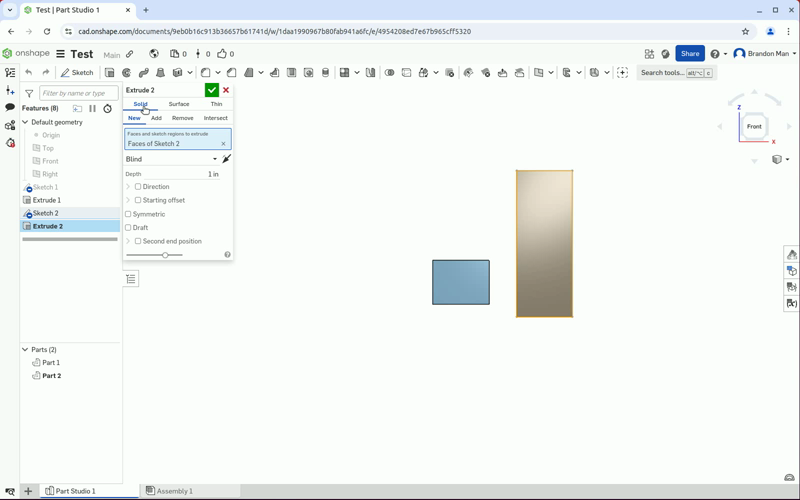
click(143, 106)
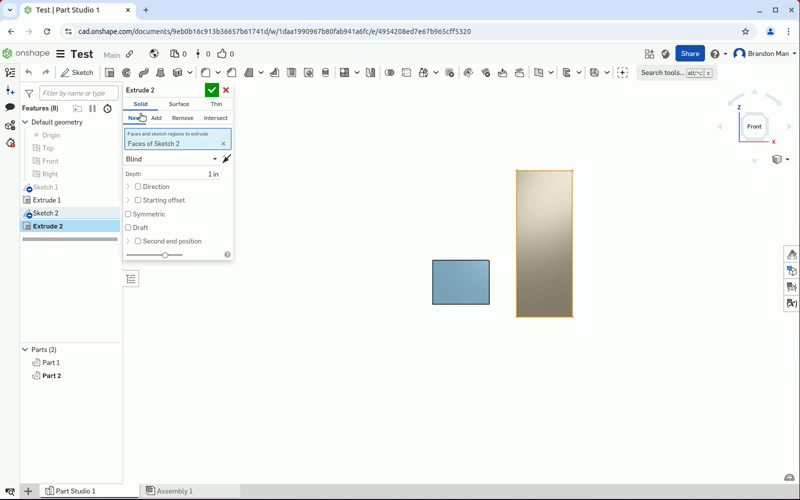
mouse_move(137, 120)
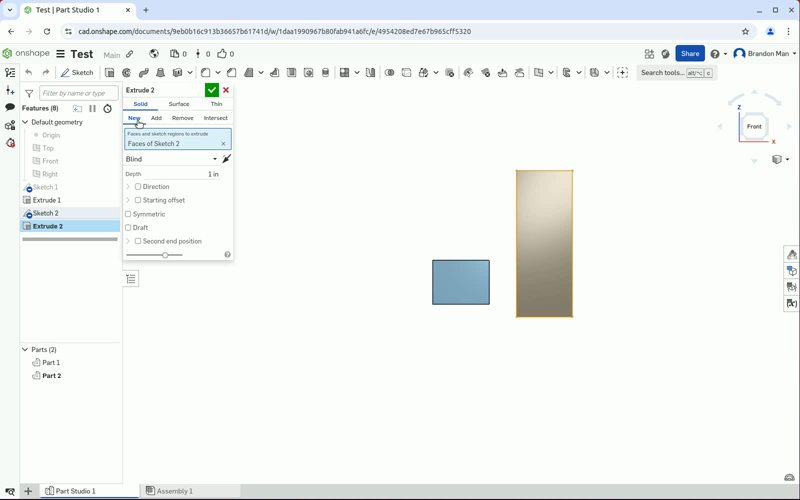
click(137, 120)
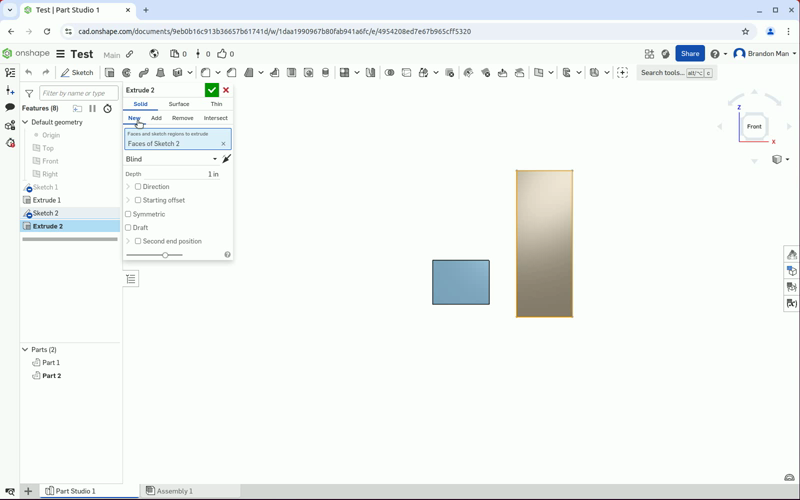
key(tab, 4)
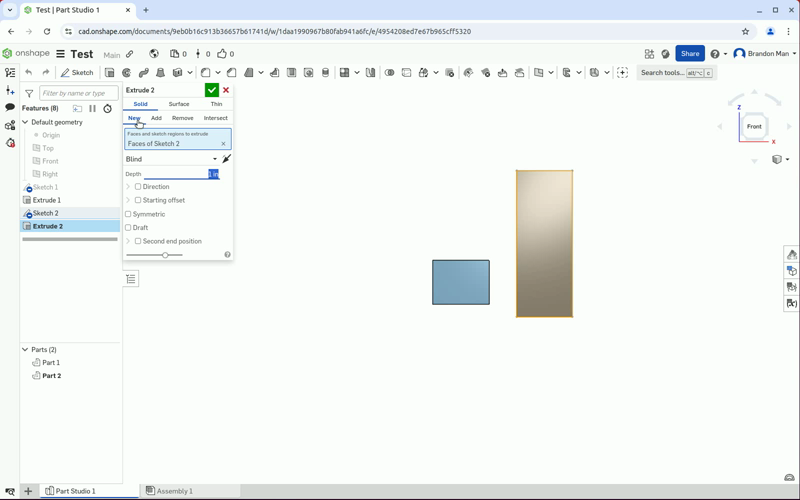
text(1.926)
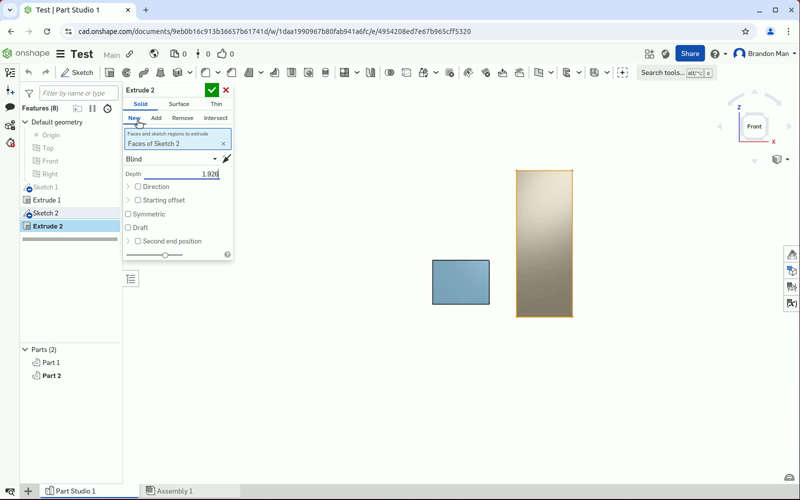
key(tab, 3)
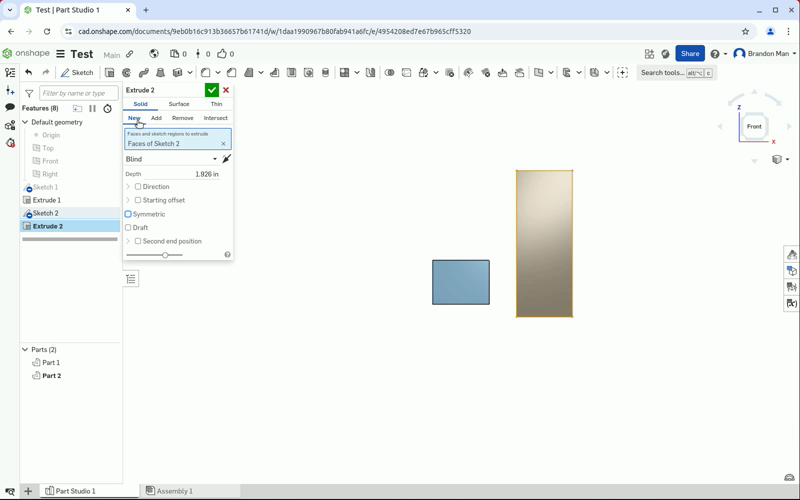
key(space)
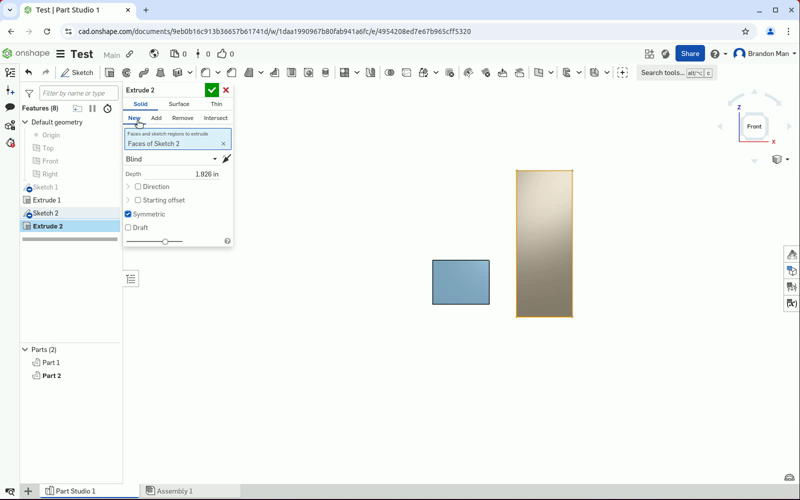
key(enter)
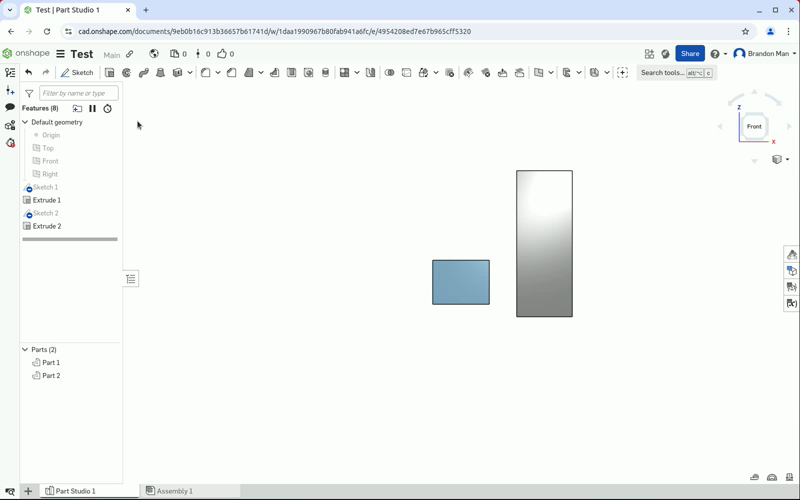
key(shift+h)
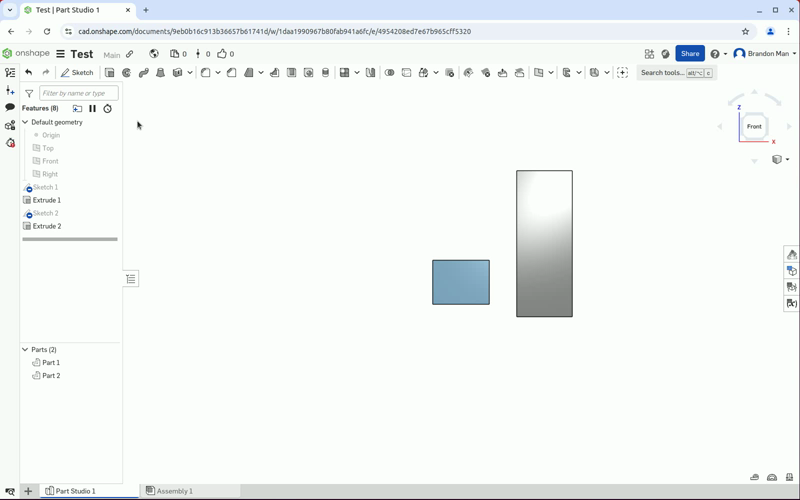
key(shift+h)
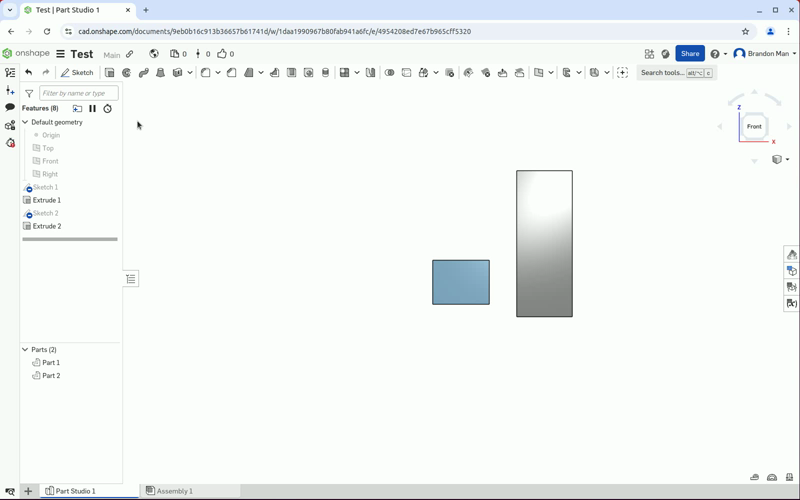
mouse_move(73, 189)
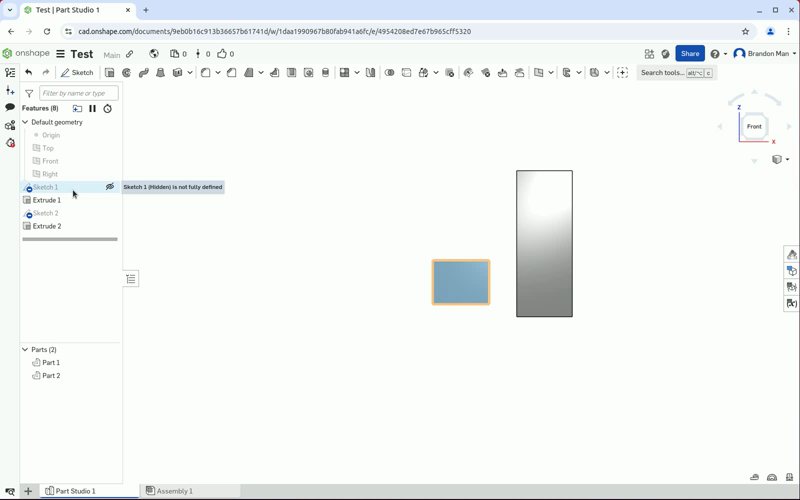
click(73, 189)
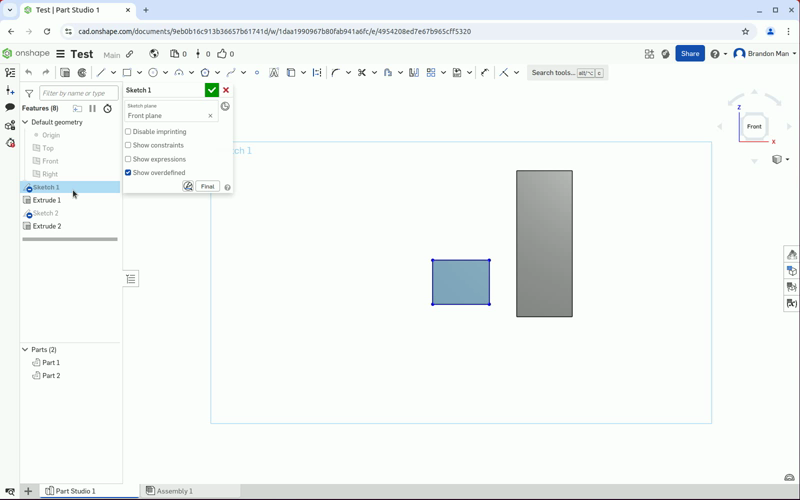
mouse_move(229, 92)
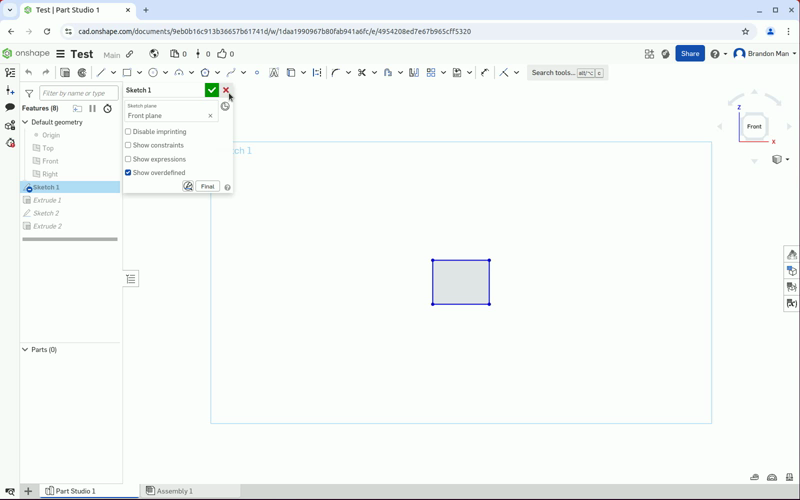
click(229, 92)
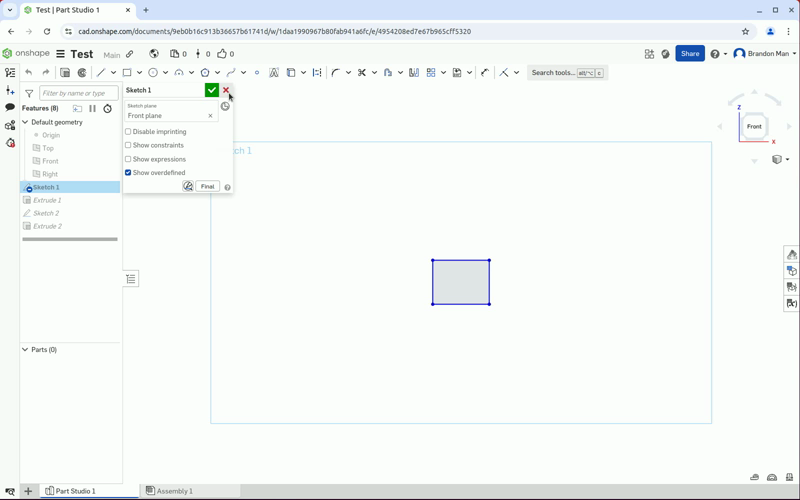
key(shift+s)
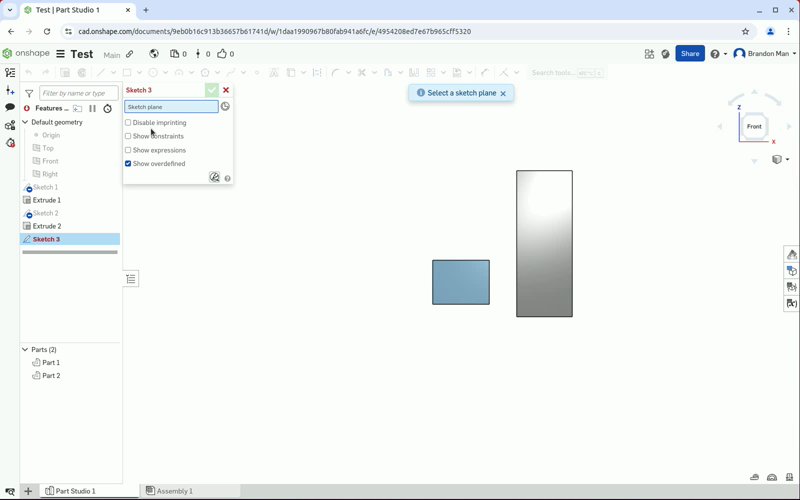
mouse_move(73, 163)
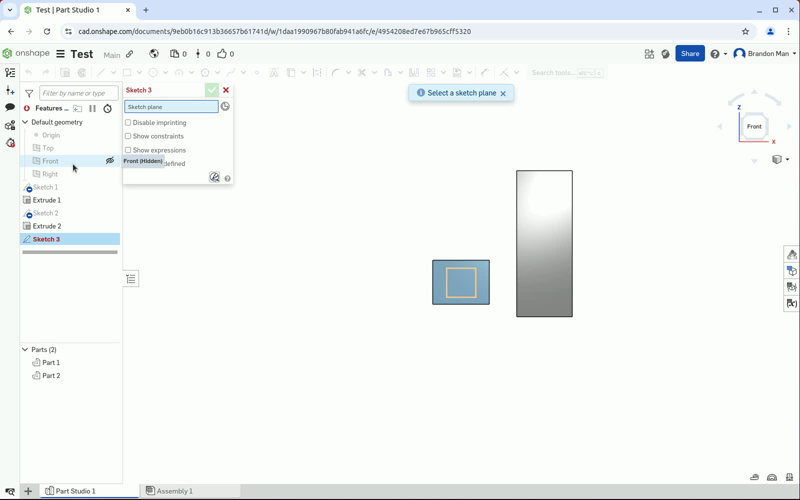
click(73, 163)
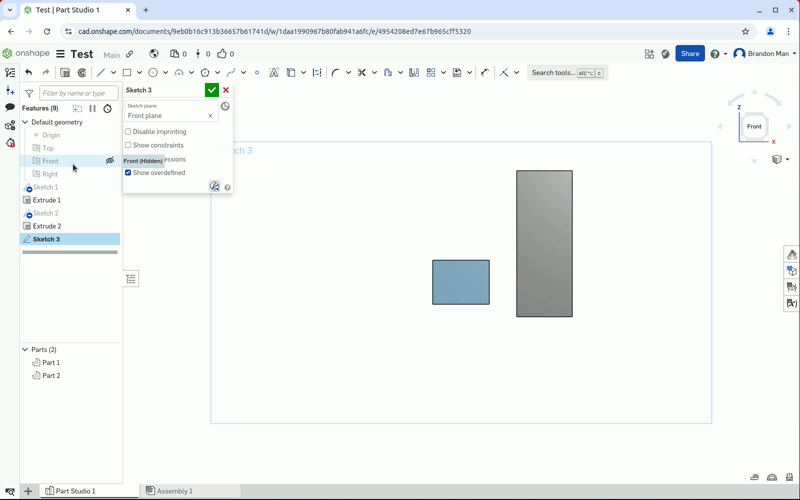
mouse_move(73, 352)
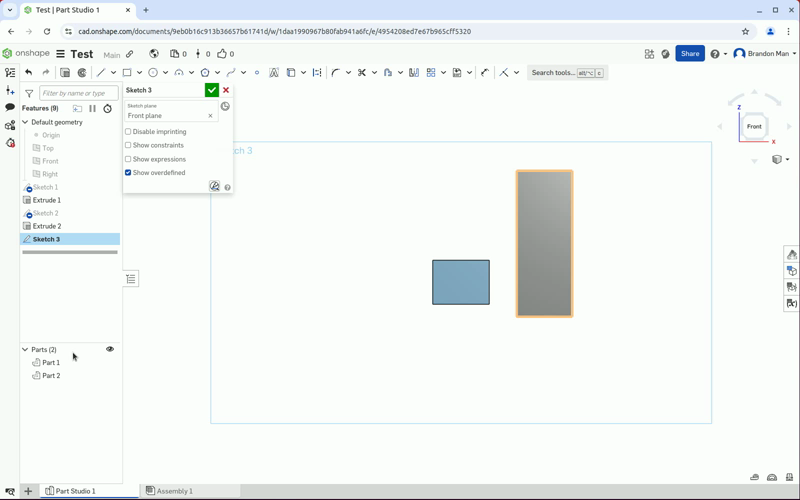
key(y)
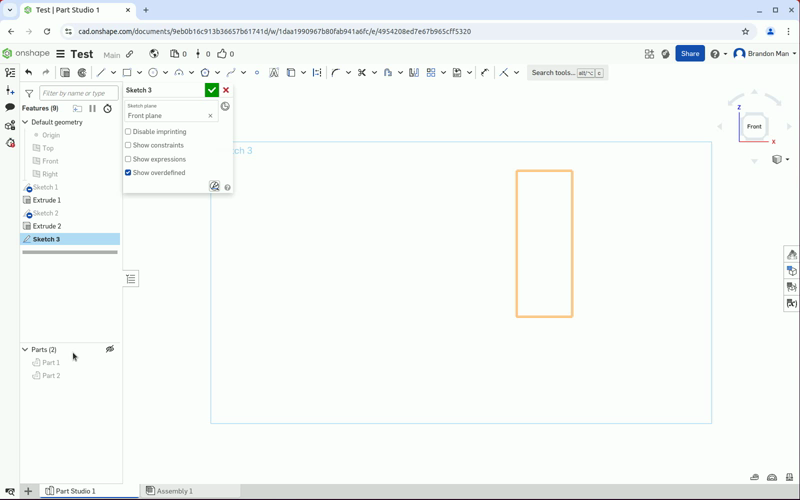
key(l)
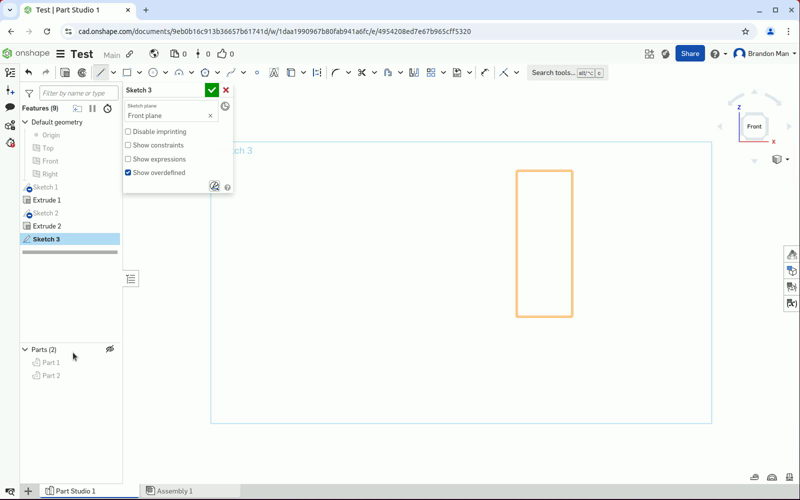
key_down(shift)
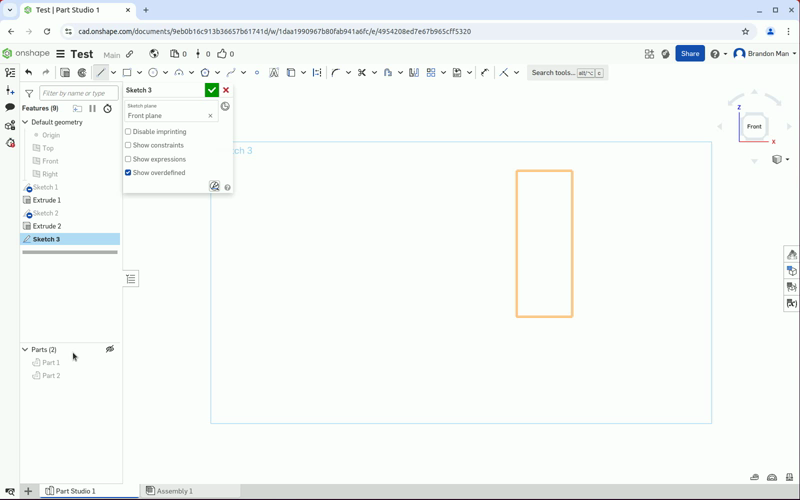
mouse_move(516, 316)
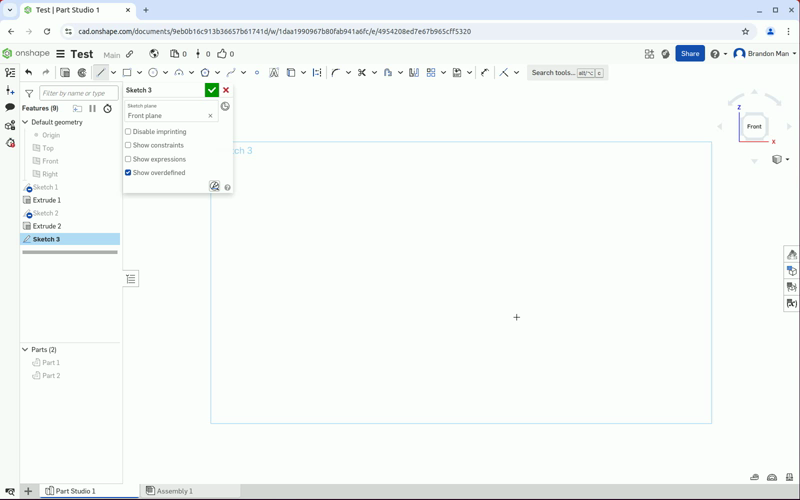
click(516, 316)
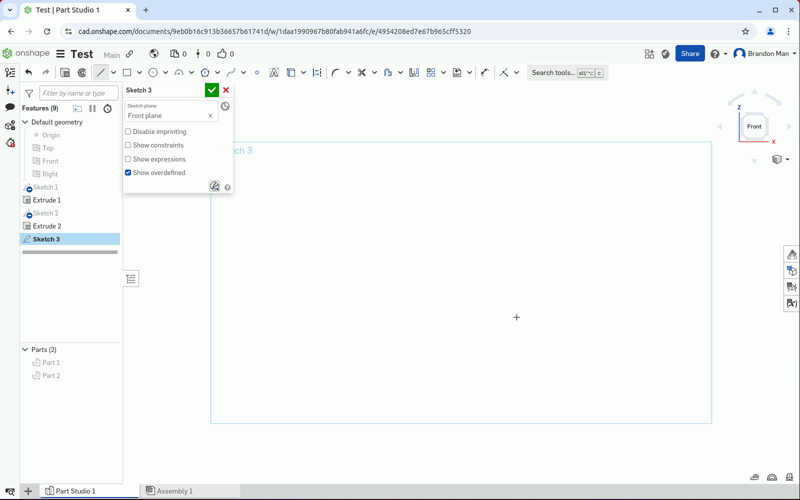
key_up(shift)
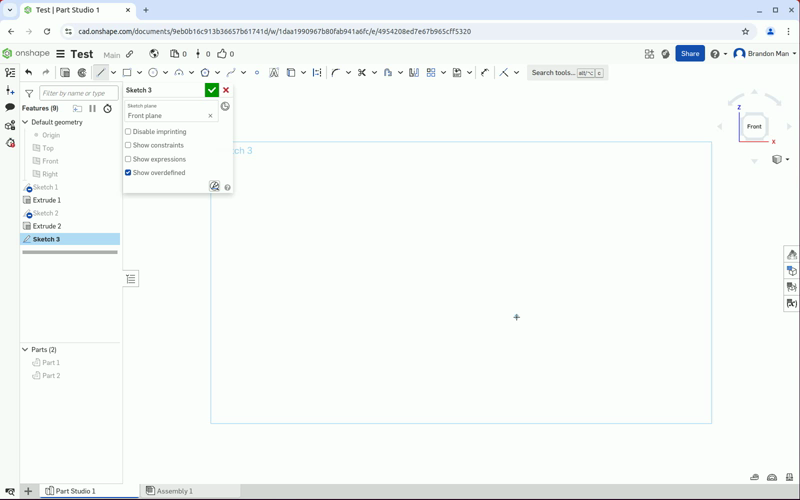
key_down(shift)
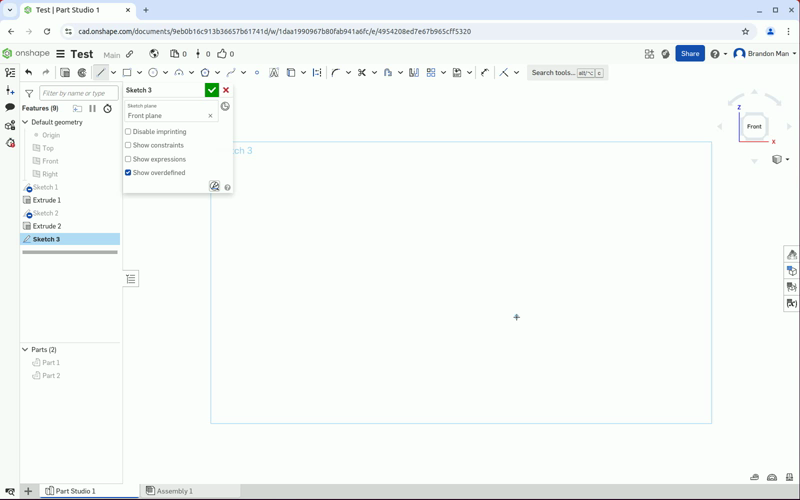
mouse_move(546, 316)
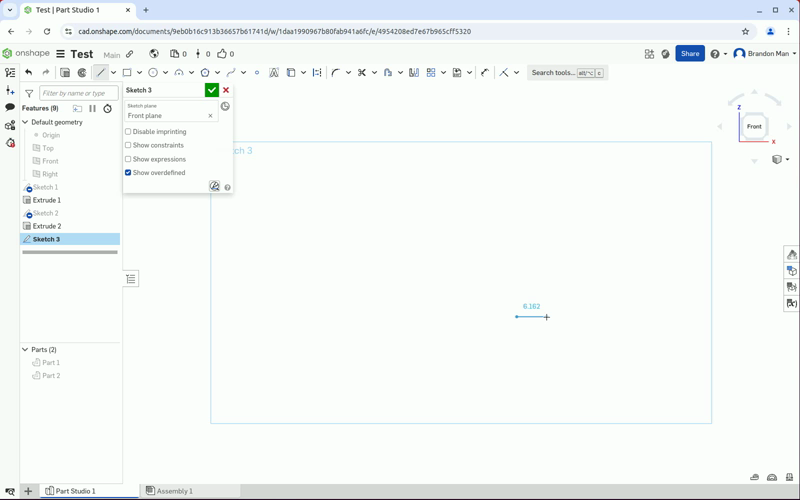
mouse_move(572, 316)
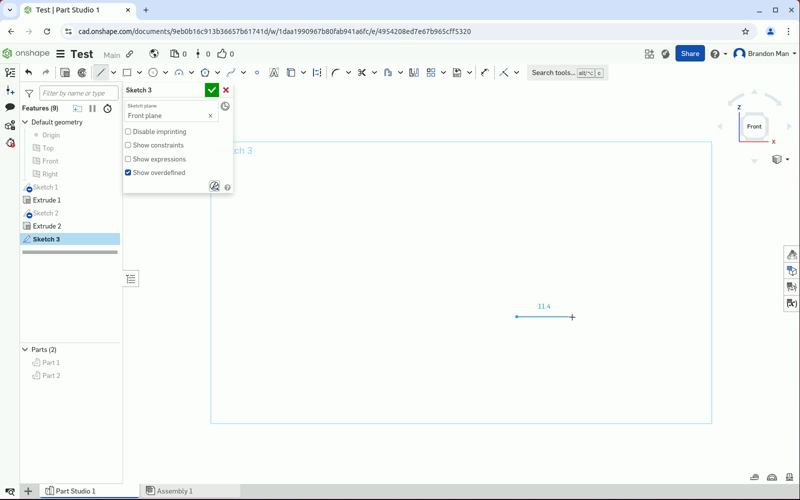
click(572, 316)
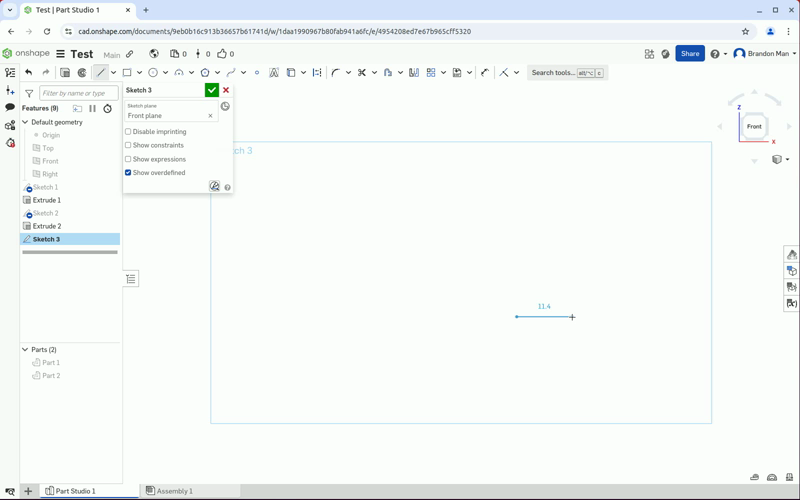
key_up(shift)
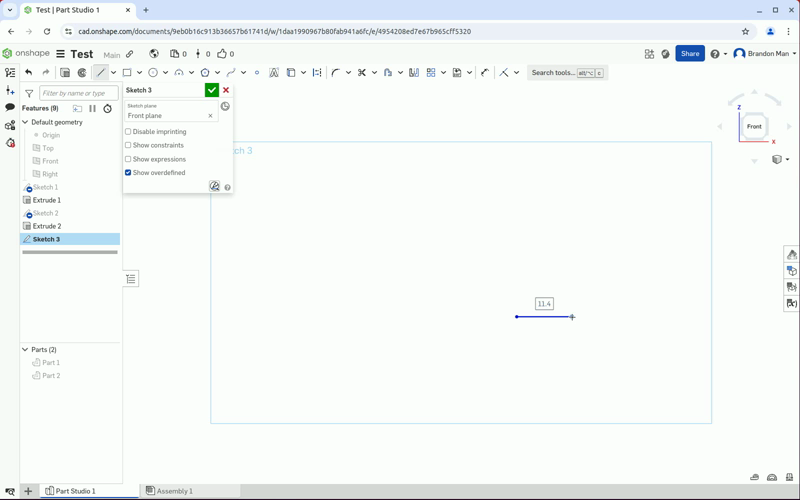
key_down(shift)
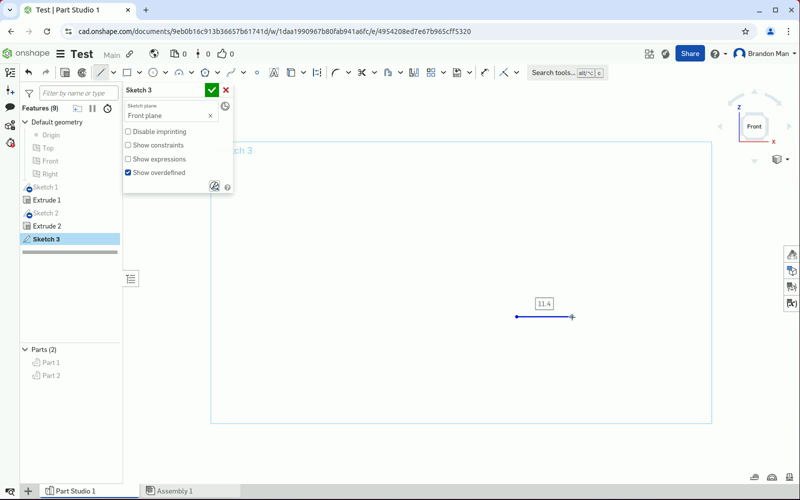
mouse_move(572, 170)
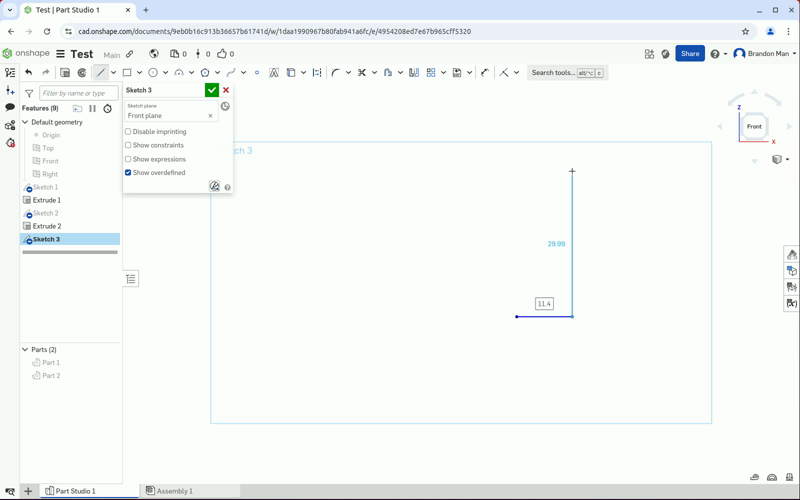
click(572, 170)
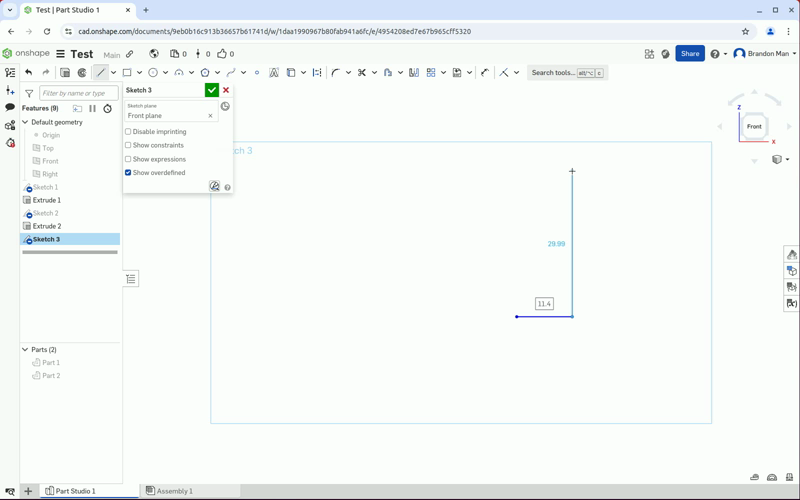
key_up(shift)
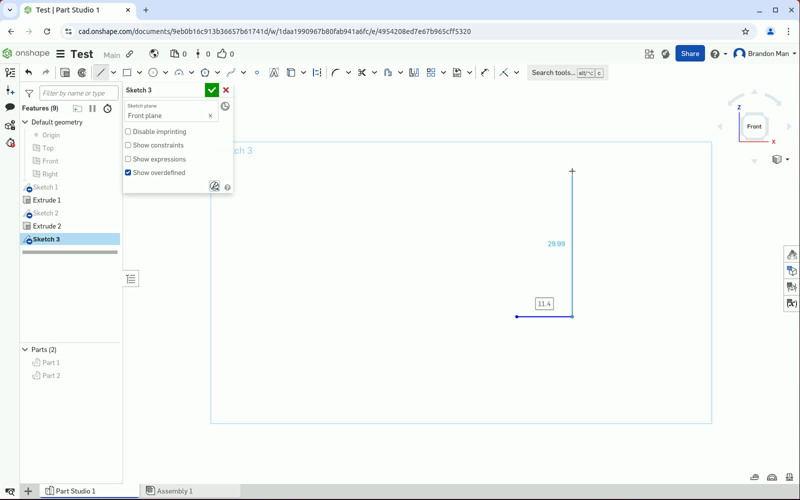
key_down(shift)
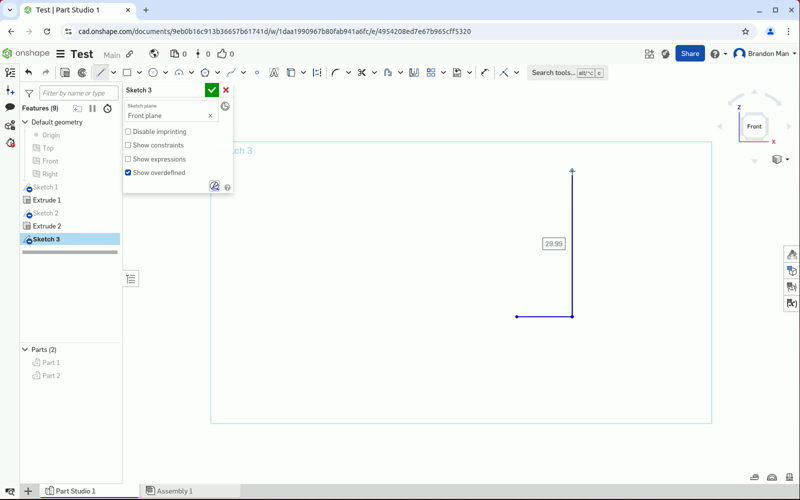
mouse_move(589, 170)
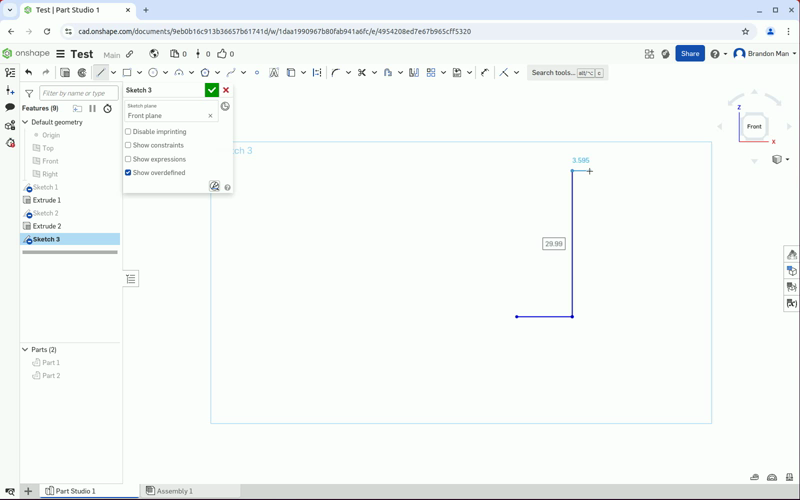
mouse_move(516, 170)
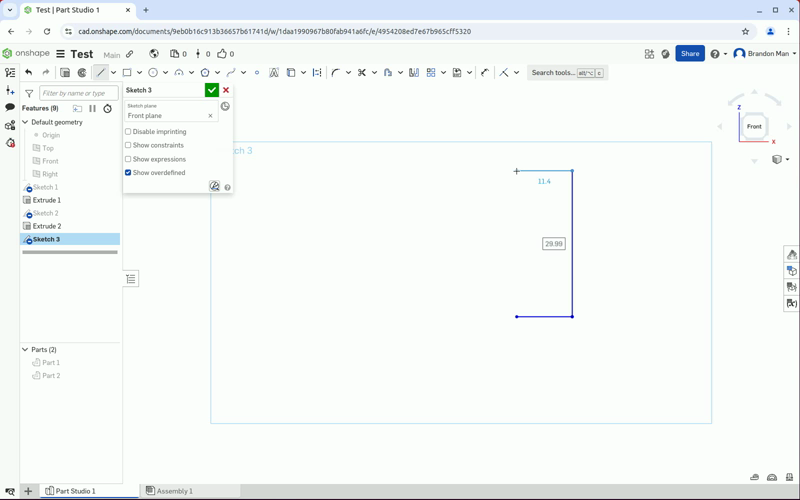
click(516, 170)
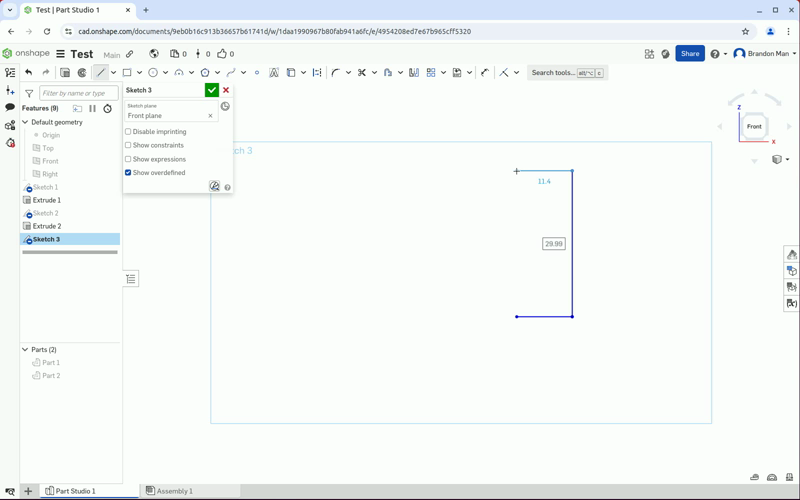
key_up(shift)
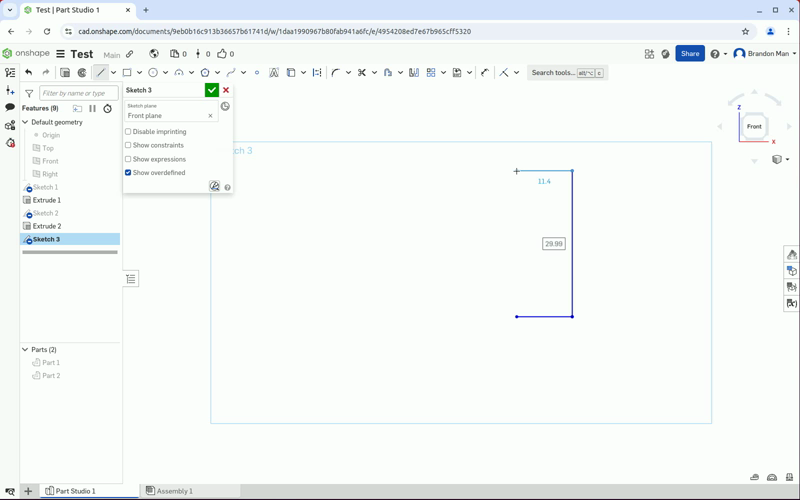
key_down(shift)
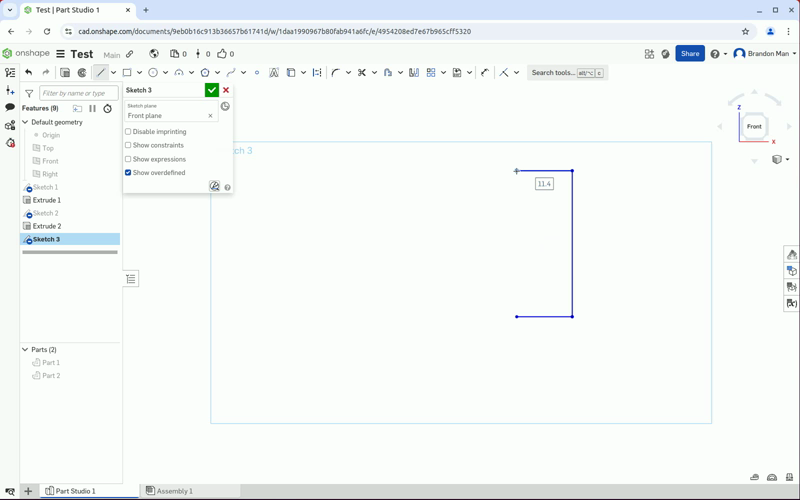
mouse_move(516, 316)
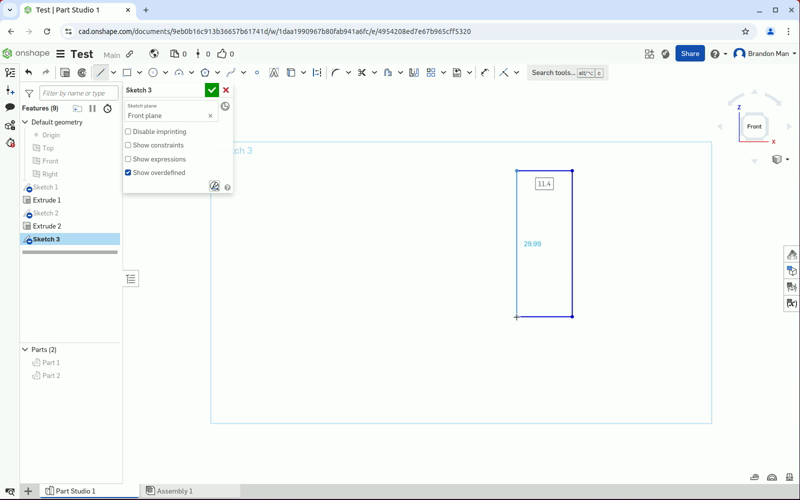
key_up(shift)
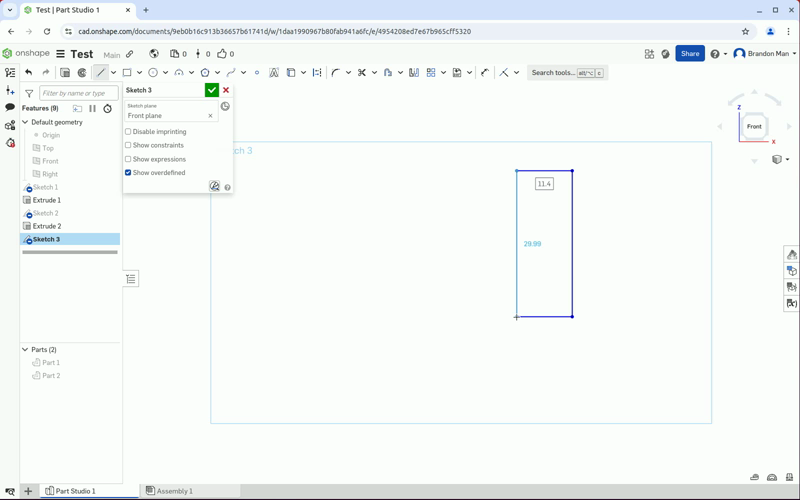
click(516, 316)
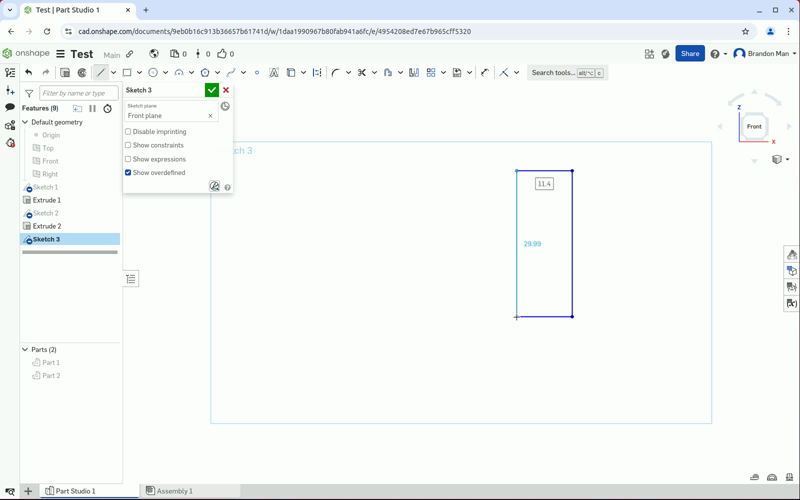
key(esc)
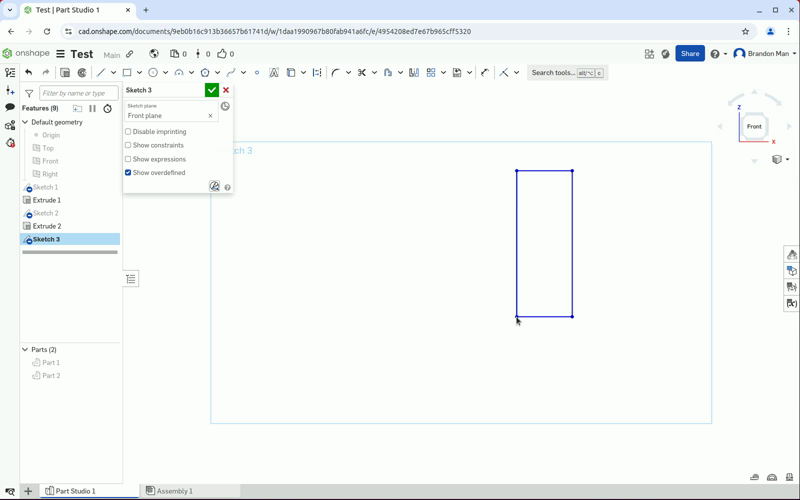
mouse_move(546, 188)
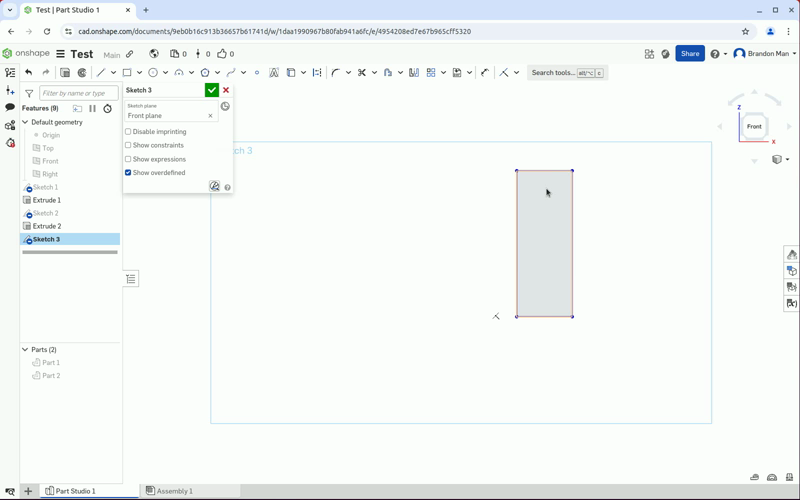
click(546, 188)
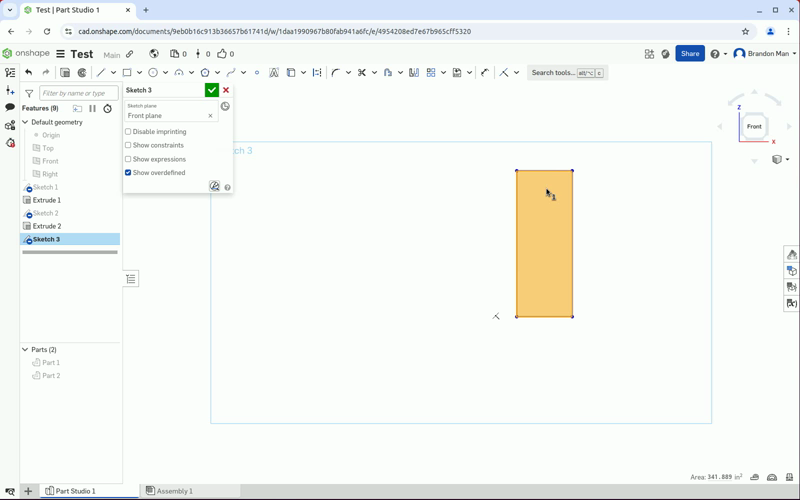
mouse_move(73, 352)
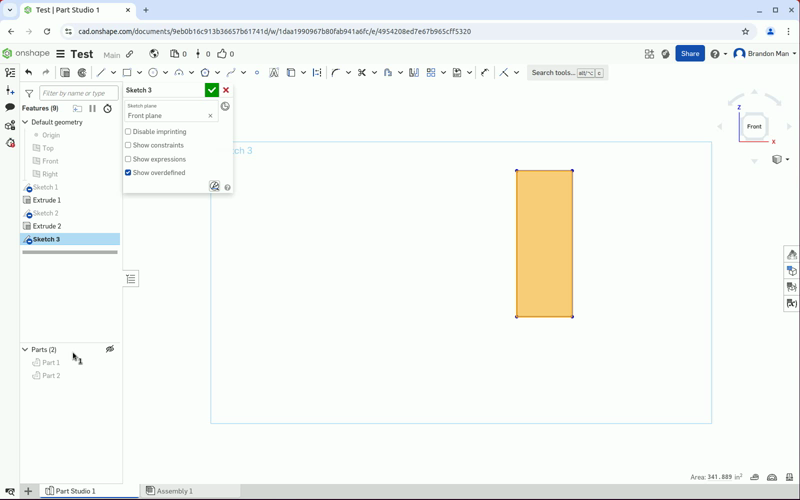
key(shift+y)
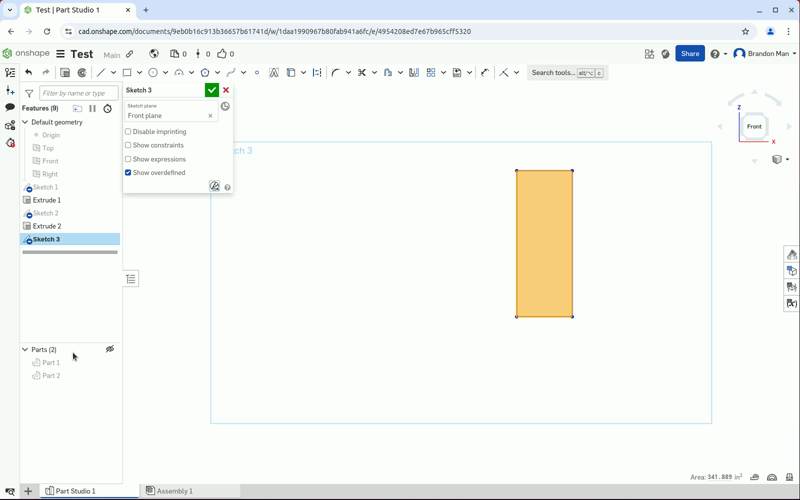
key(shift+e)
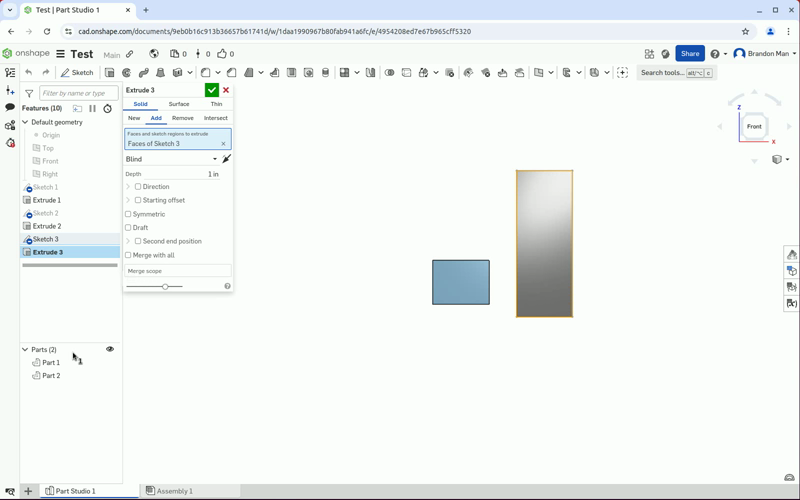
mouse_move(143, 106)
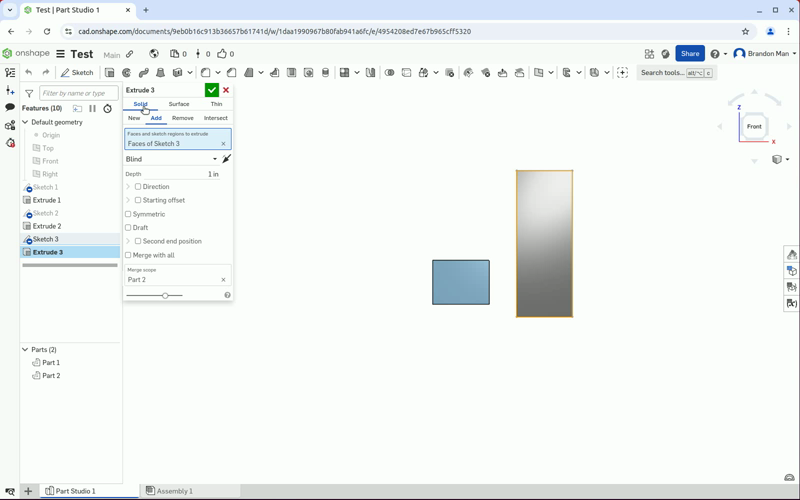
click(143, 106)
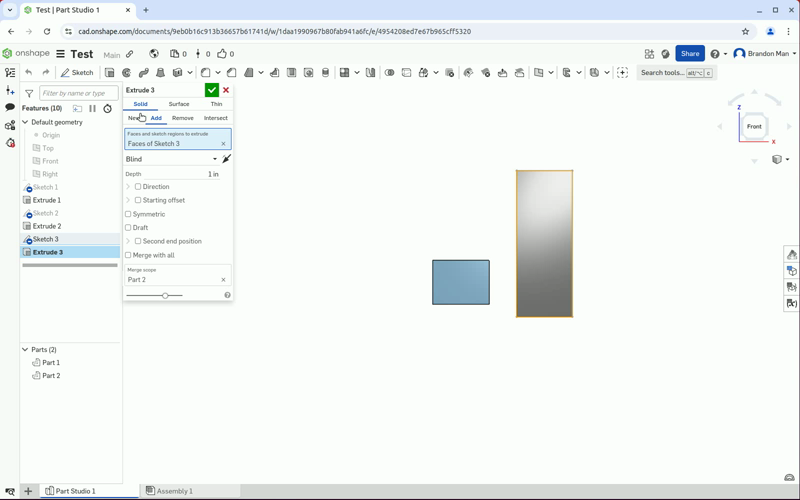
mouse_move(137, 120)
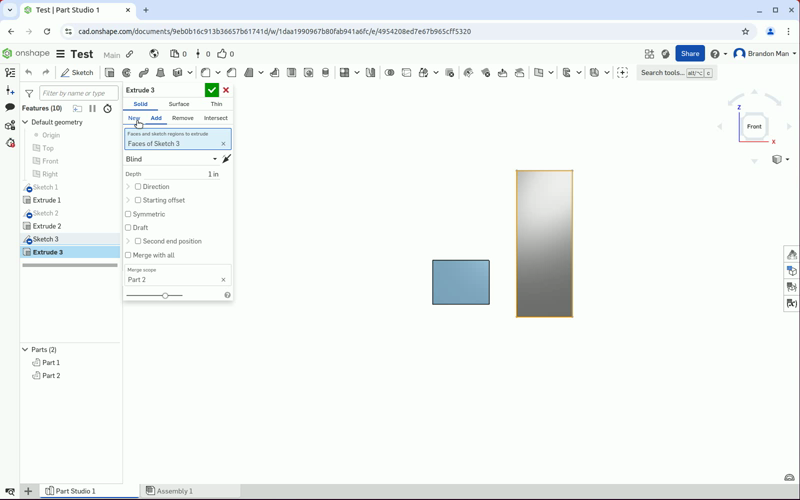
click(137, 120)
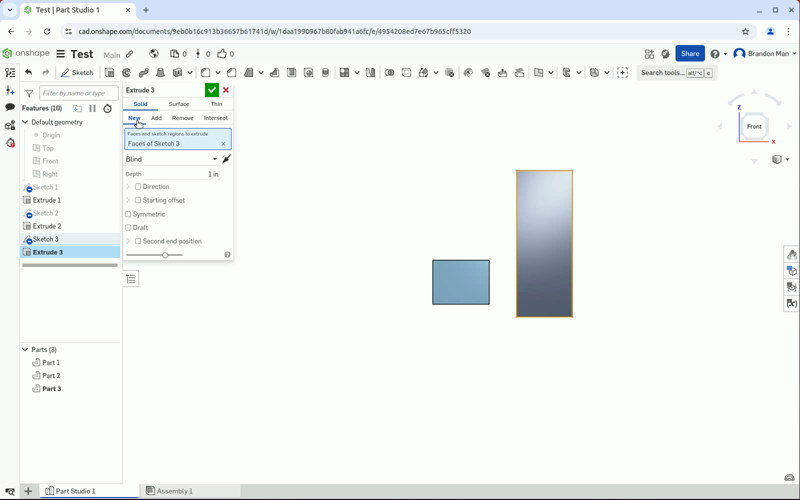
key(tab, 4)
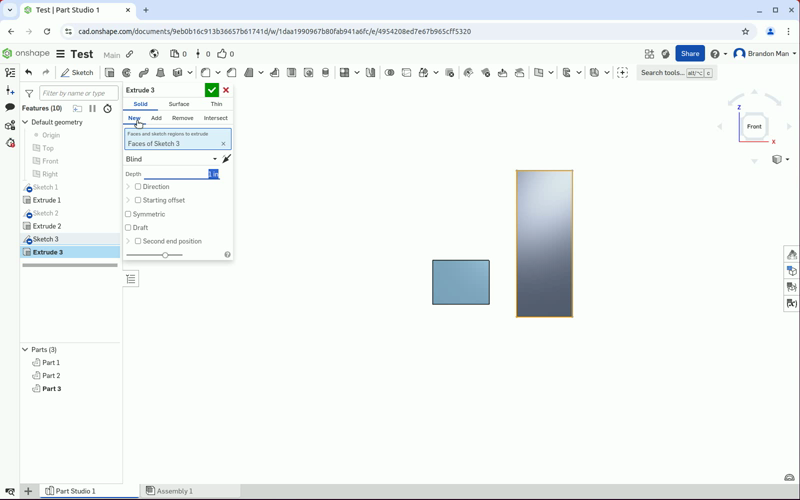
text(1.926)
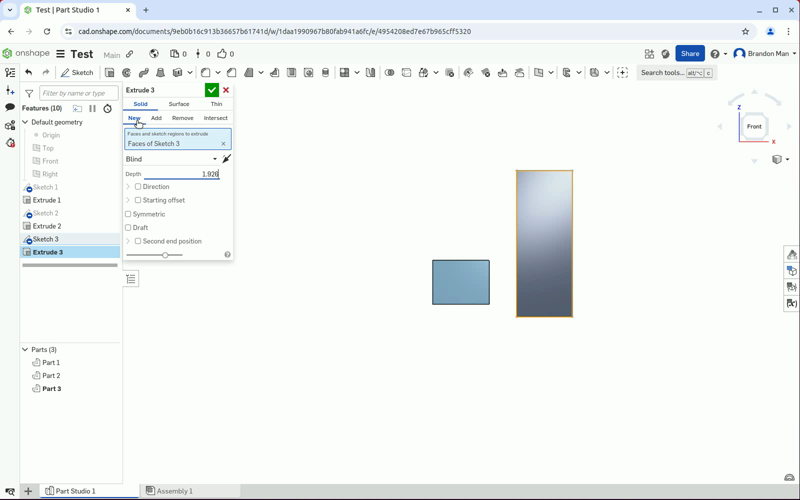
key(tab, 3)
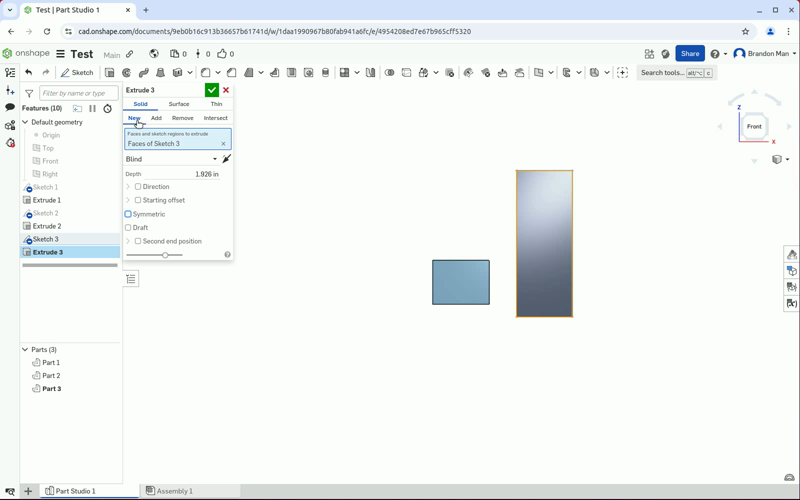
key(space)
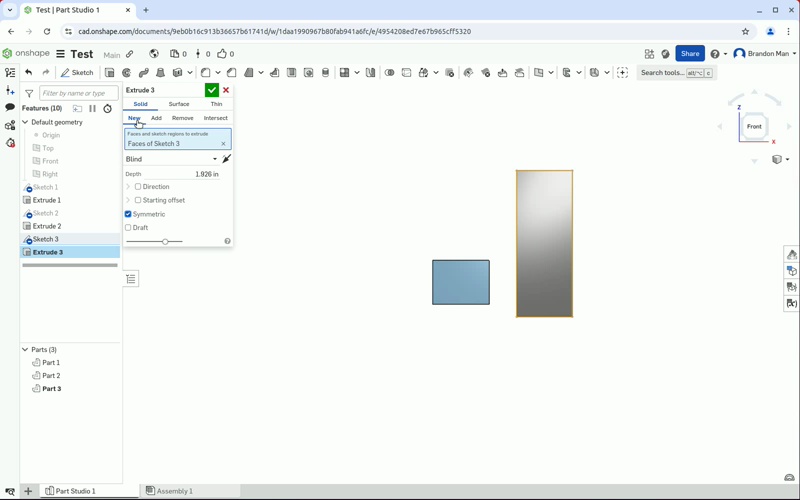
key(enter)
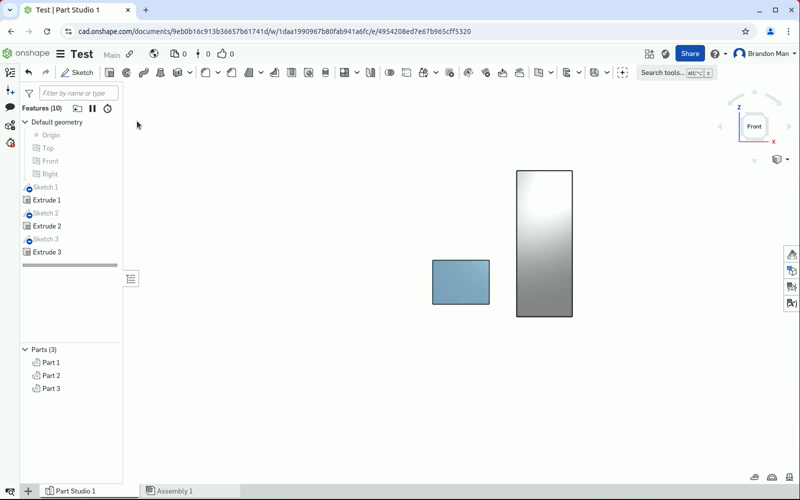
key(shift+h)
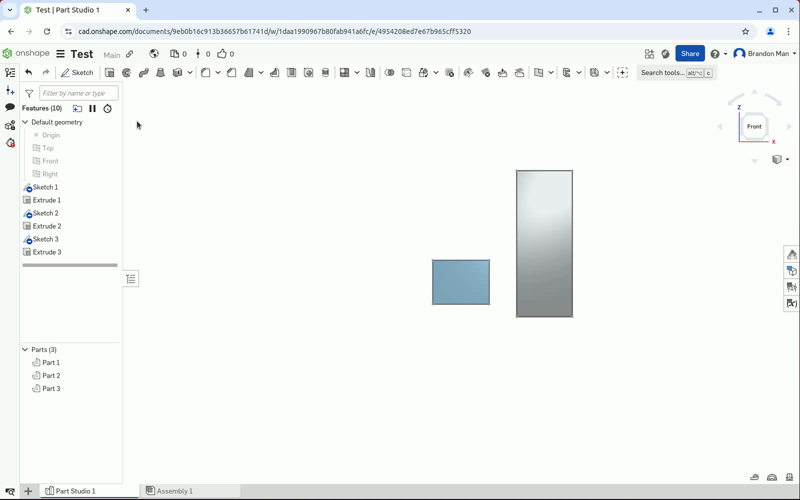
key(shift+h)
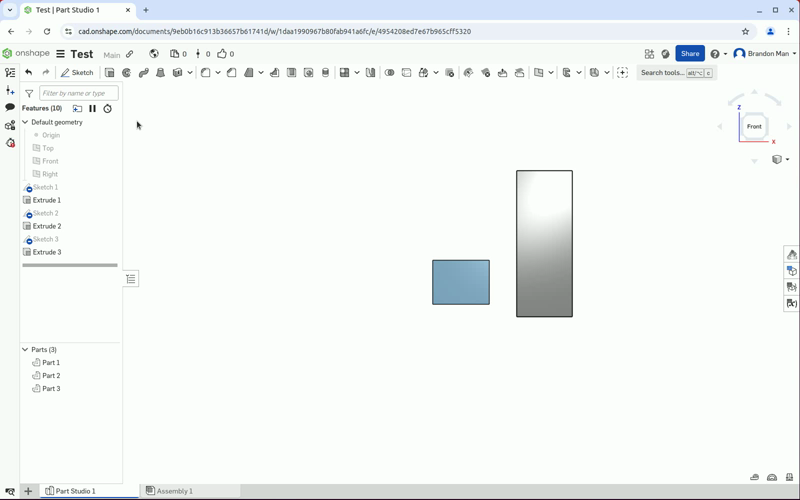
mouse_move(73, 189)
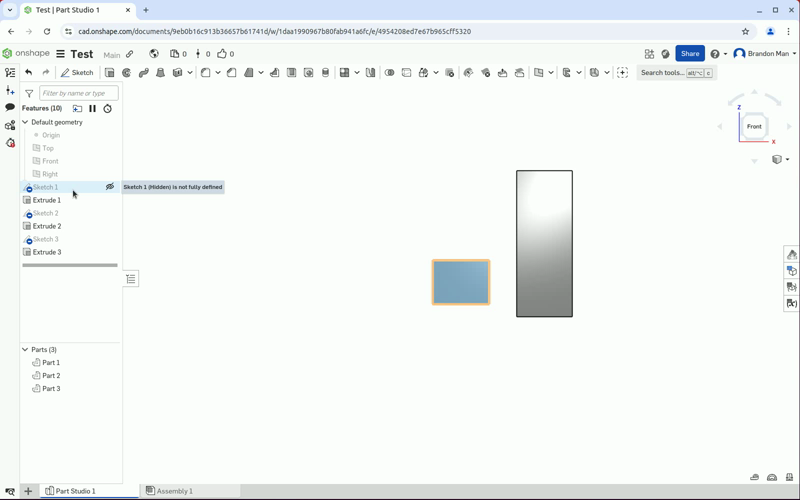
click(73, 189)
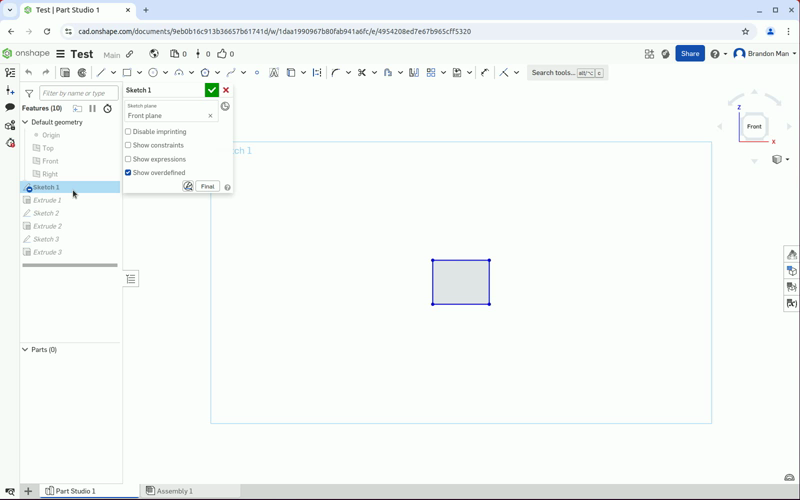
mouse_move(229, 92)
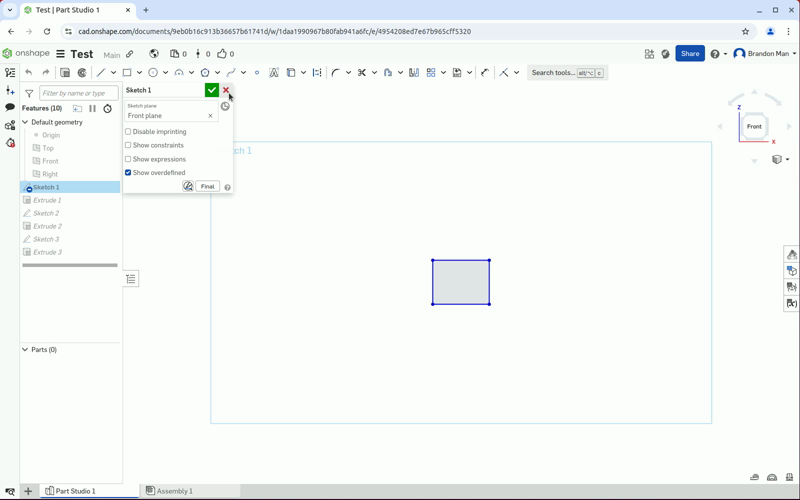
click(229, 92)
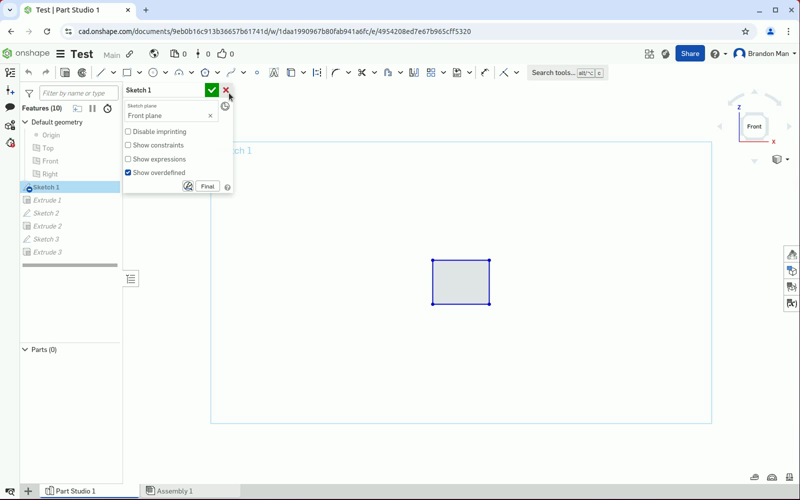
key(shift+s)
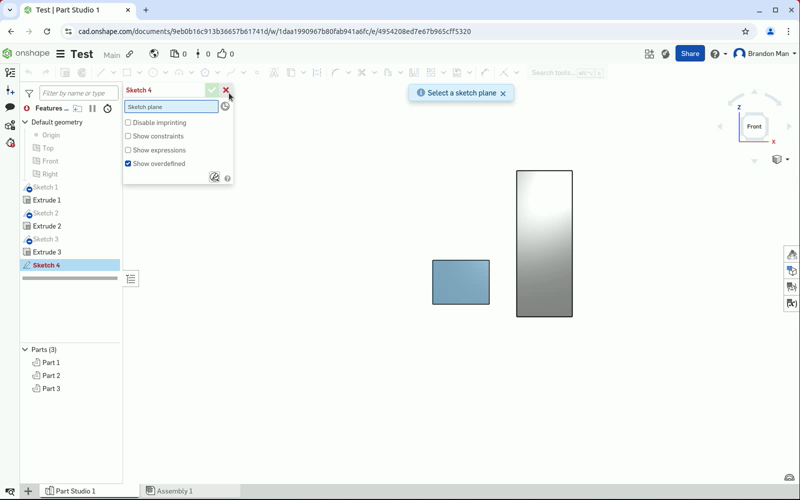
mouse_move(73, 163)
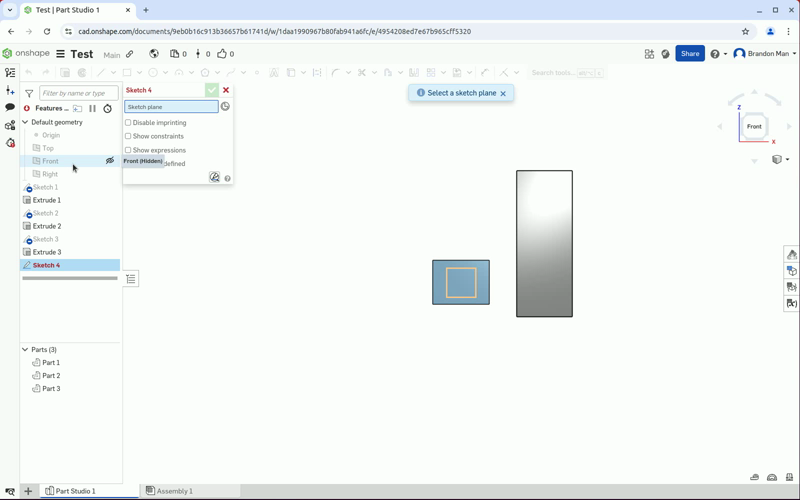
click(73, 163)
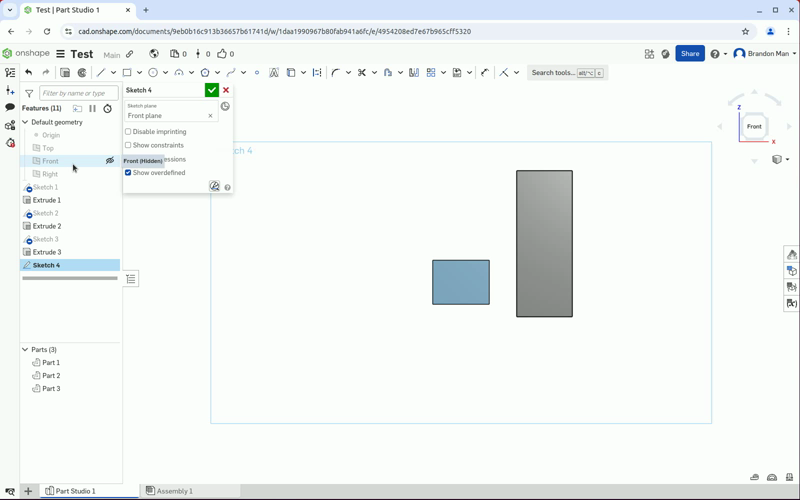
mouse_move(73, 352)
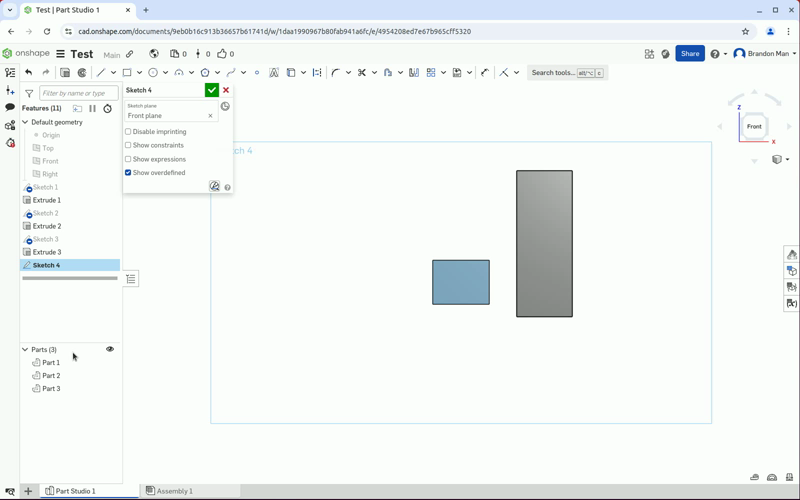
key(y)
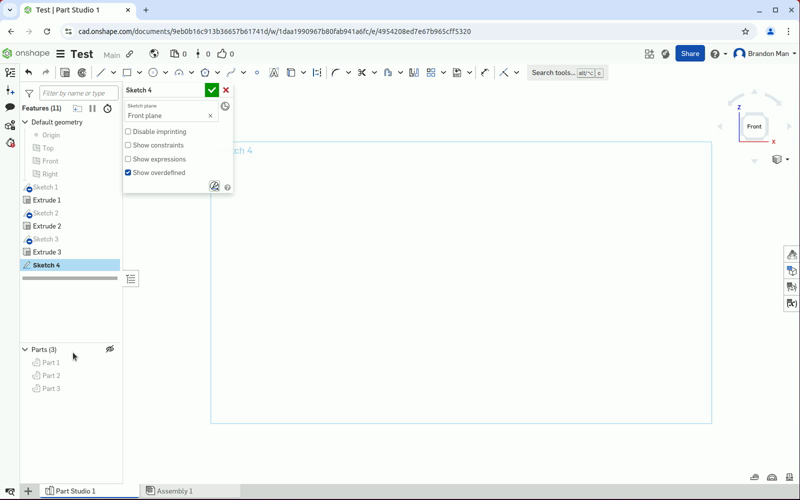
key(c)
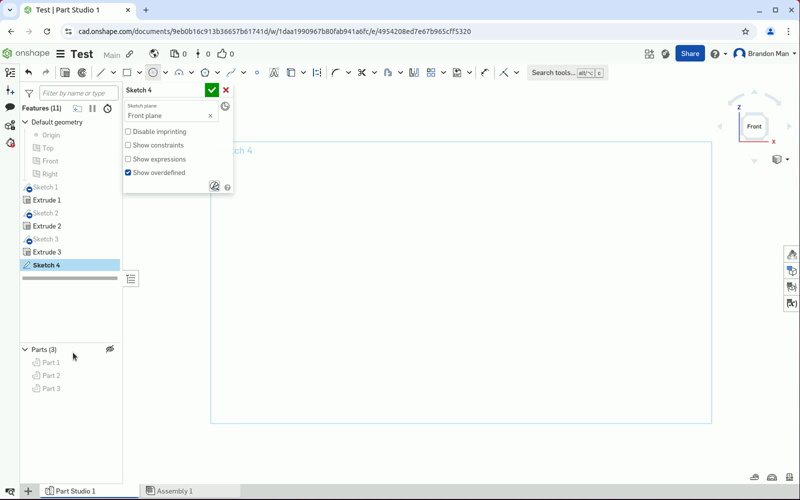
key_down(shift)
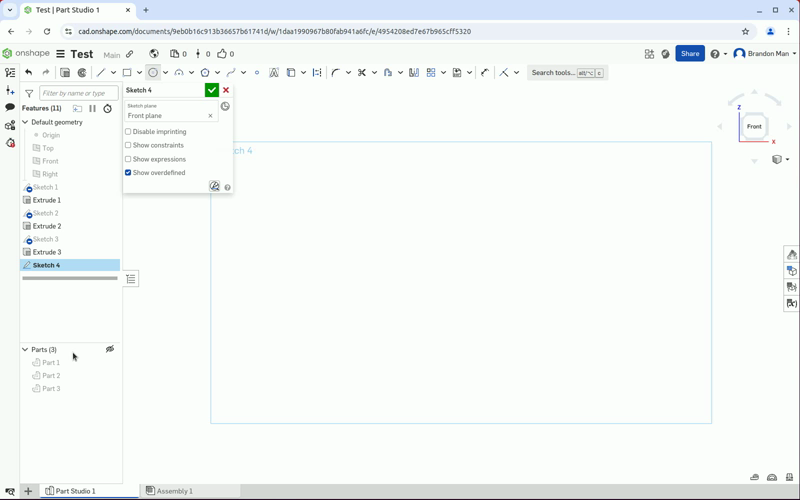
mouse_move(438, 243)
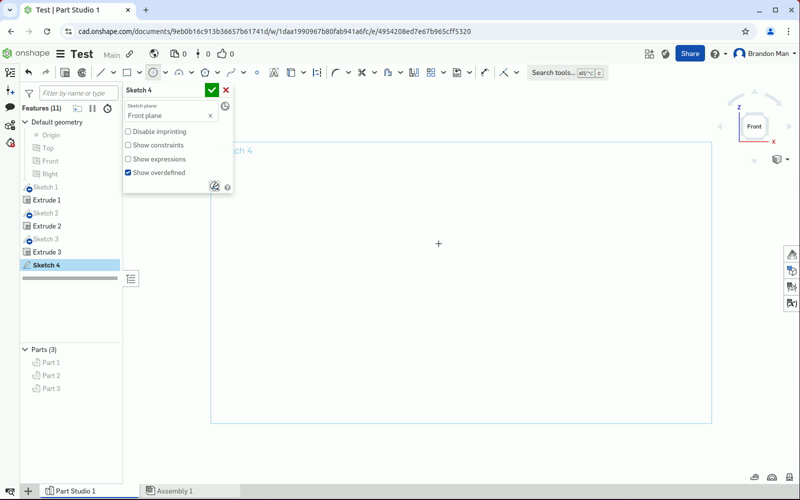
click(438, 243)
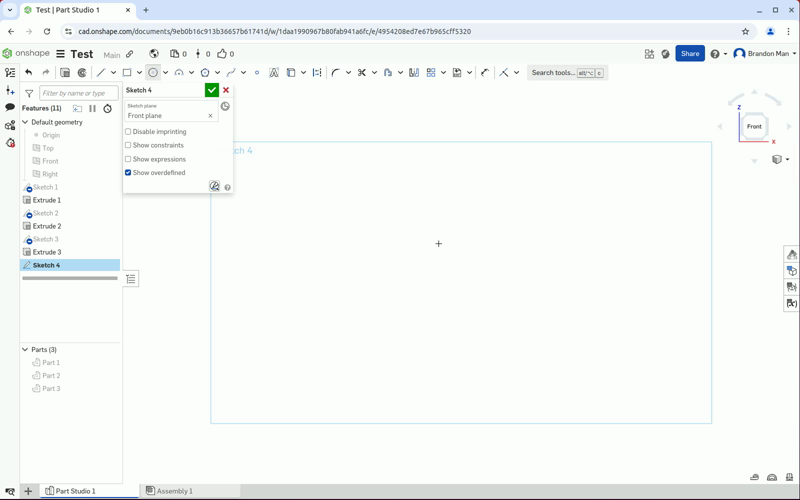
key_up(shift)
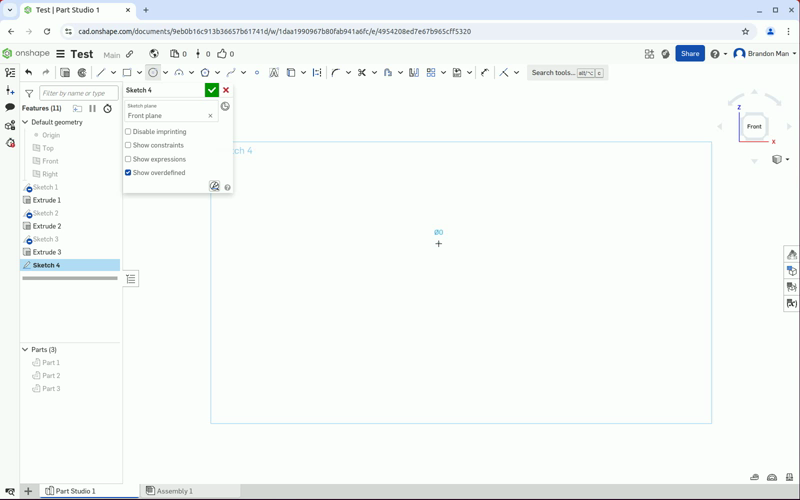
mouse_move(446, 243)
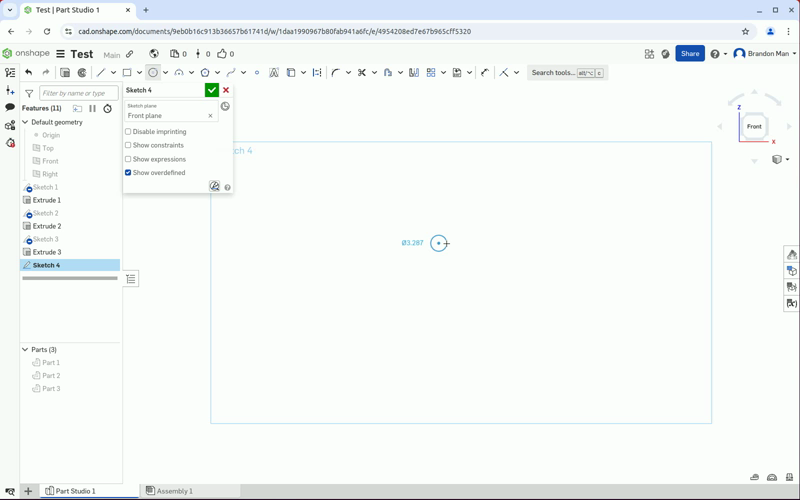
click(446, 243)
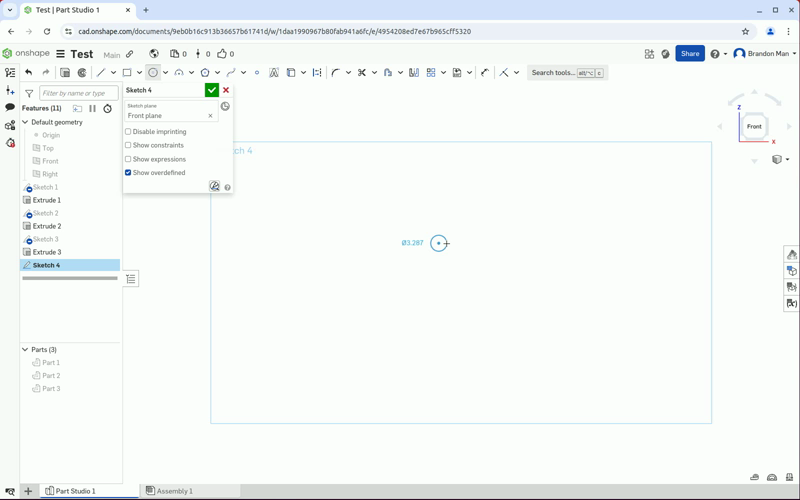
key(esc)
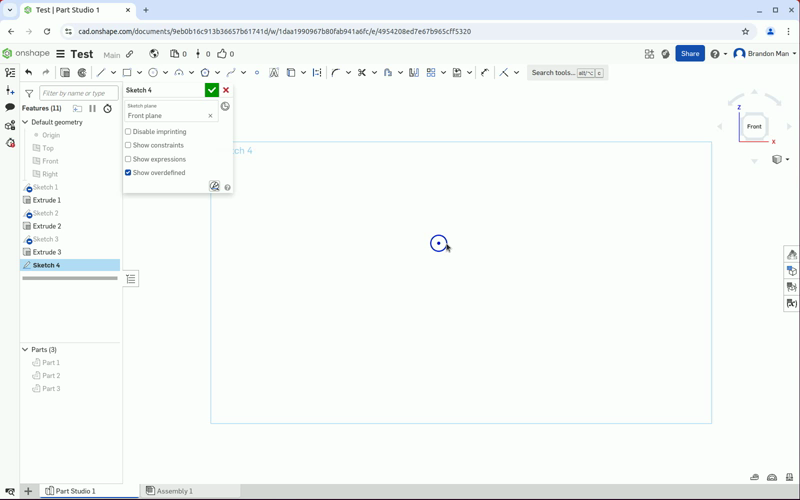
mouse_move(436, 240)
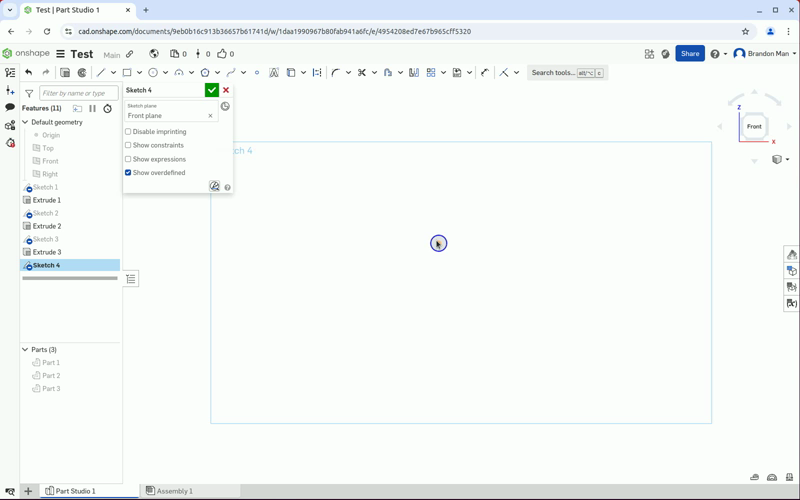
scroll(6)
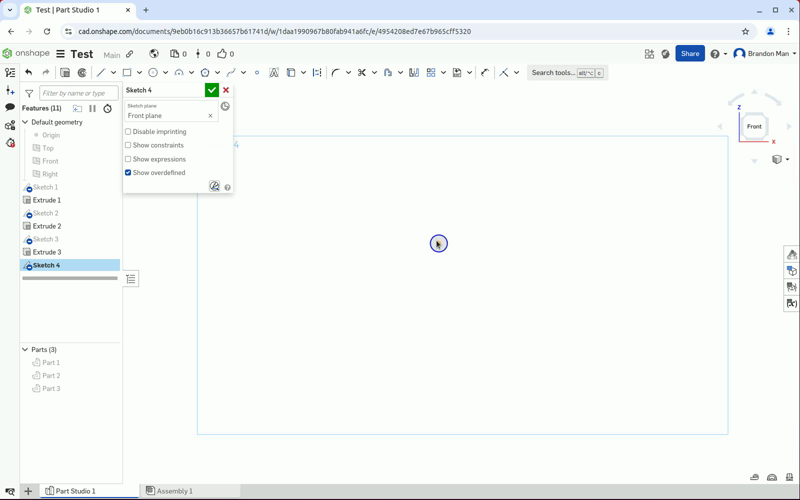
scroll(6)
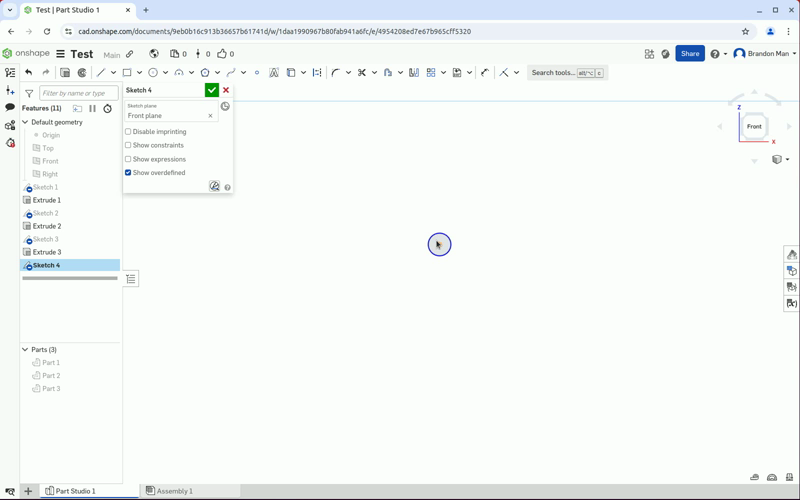
scroll(6)
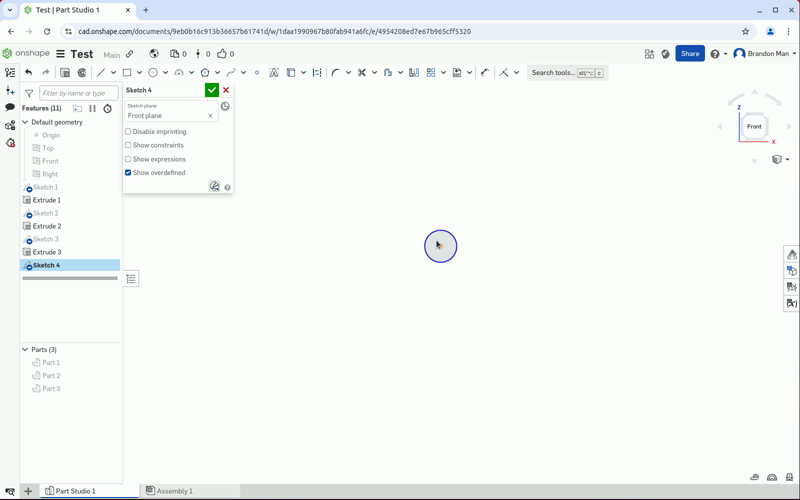
scroll(6)
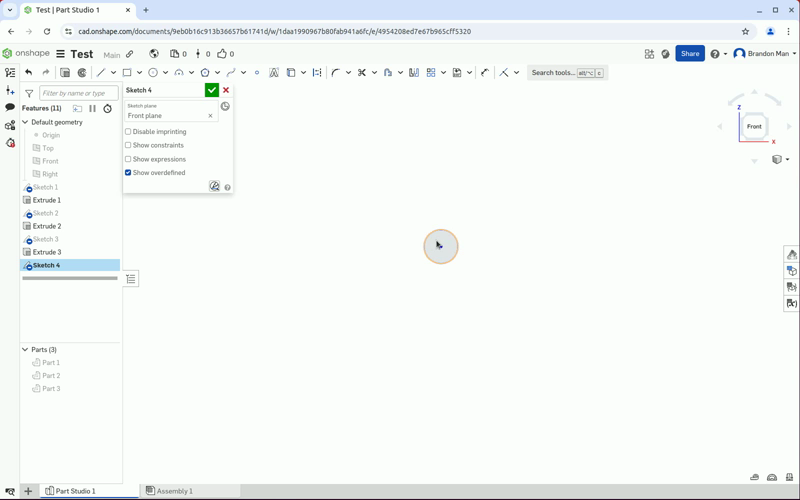
scroll(6)
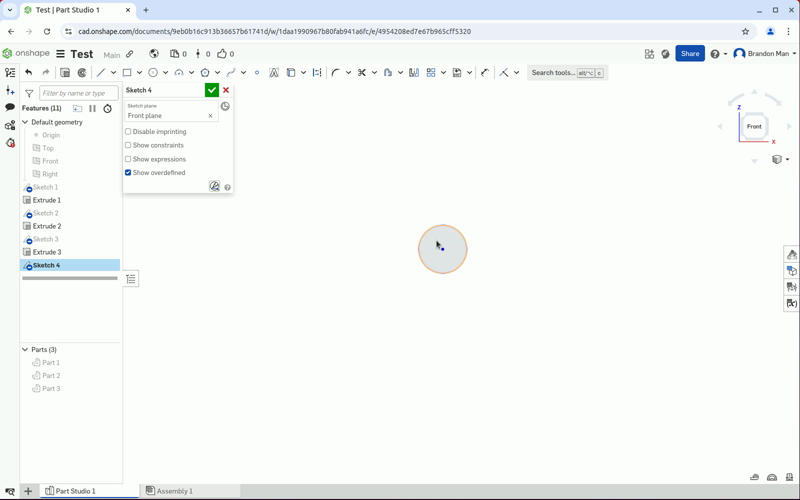
scroll(6)
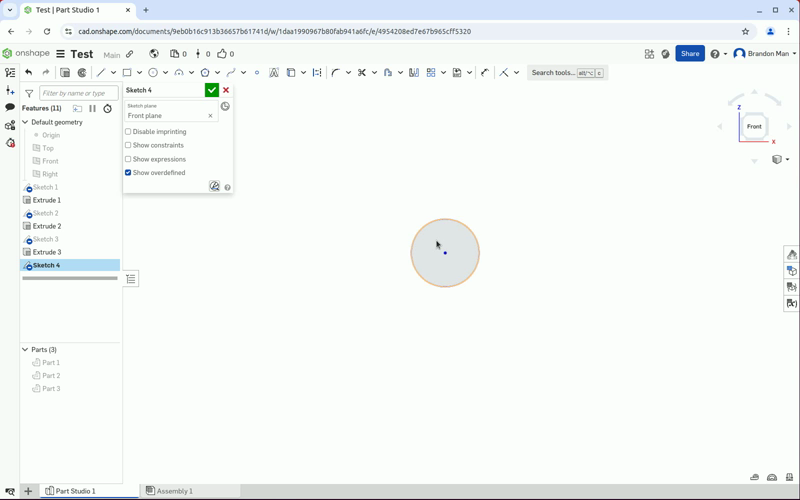
scroll(6)
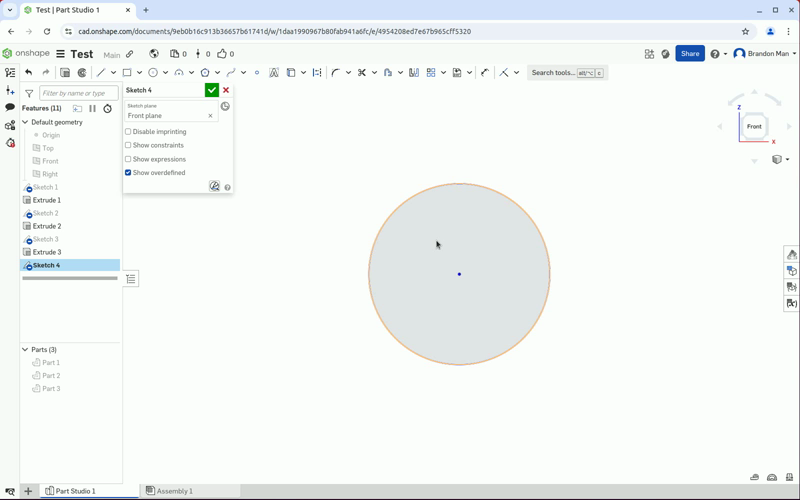
click(436, 240)
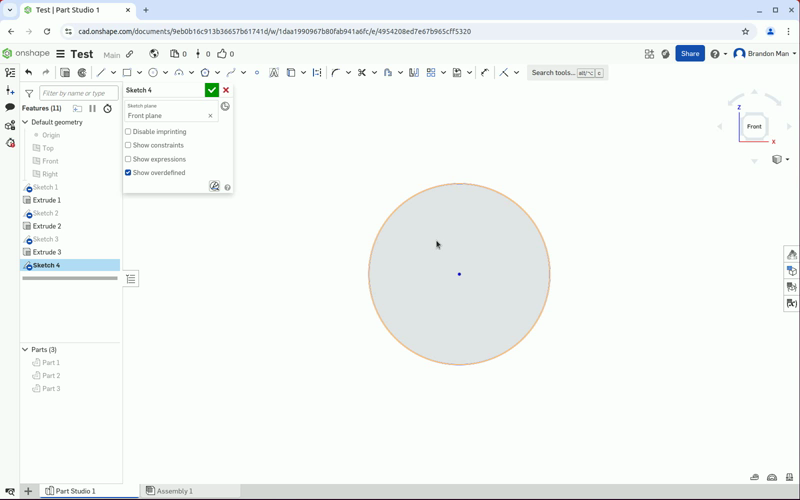
scroll(-6)
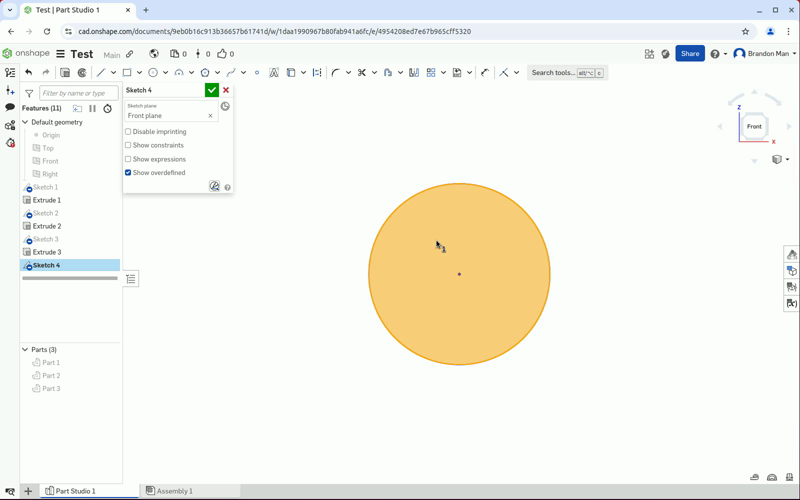
scroll(-6)
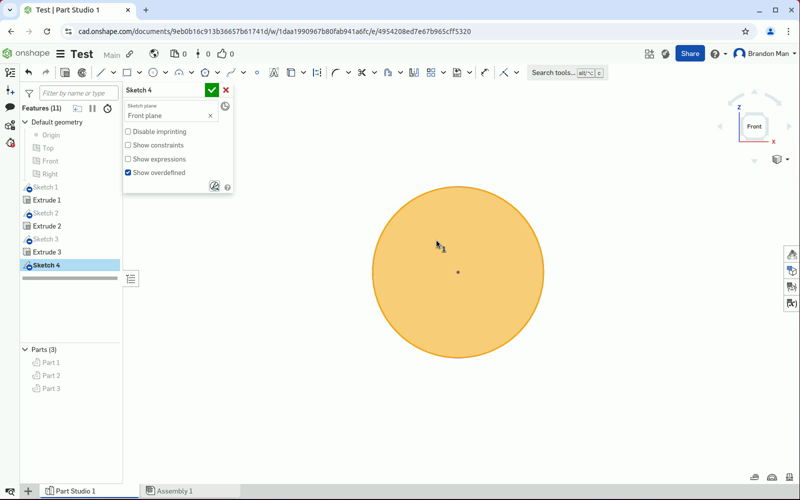
scroll(-6)
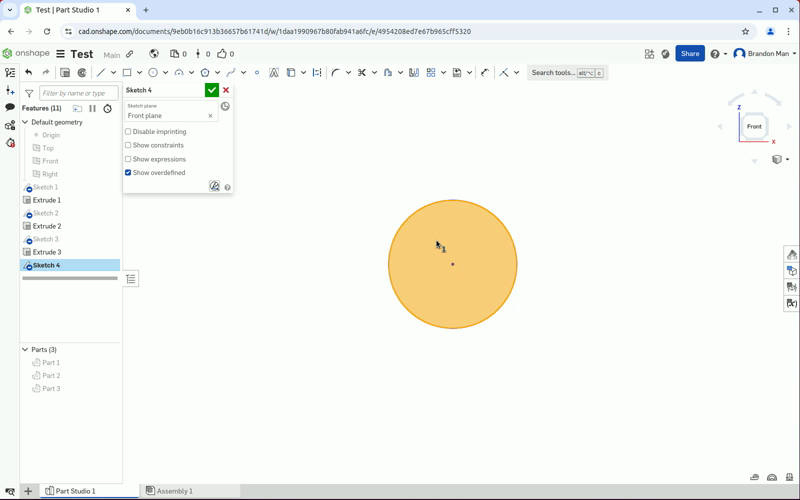
scroll(-6)
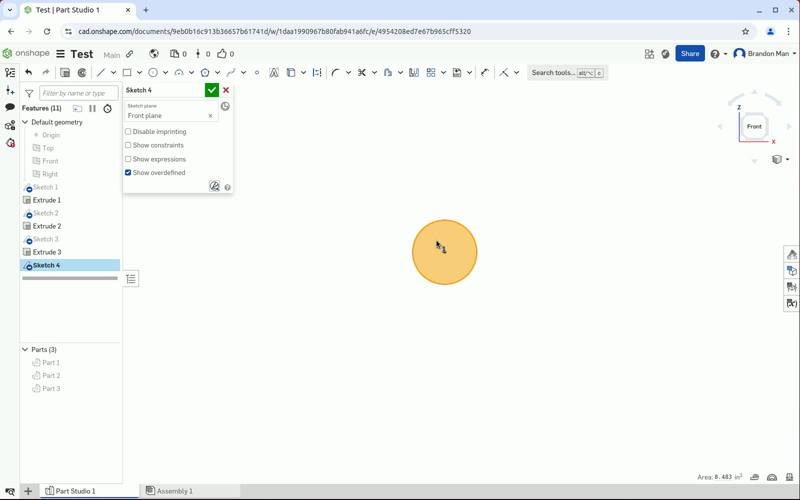
scroll(-6)
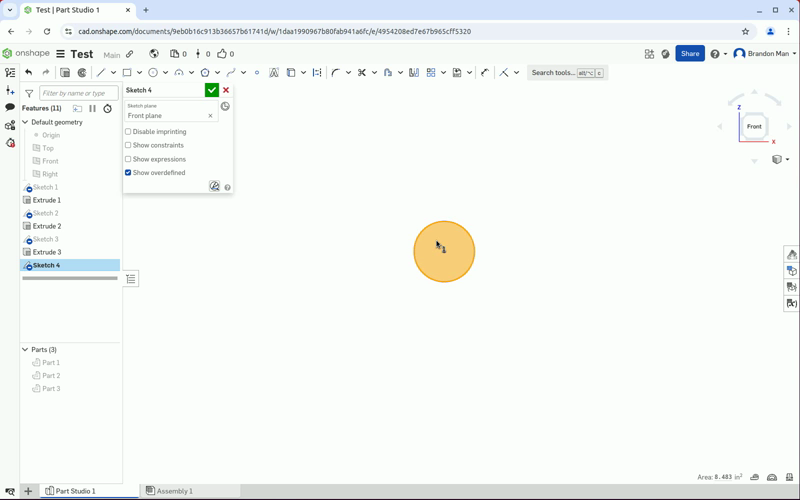
scroll(-6)
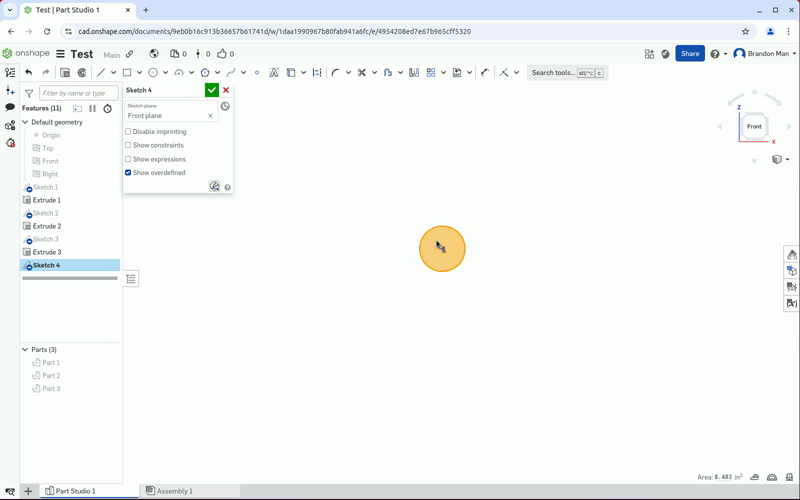
scroll(-6)
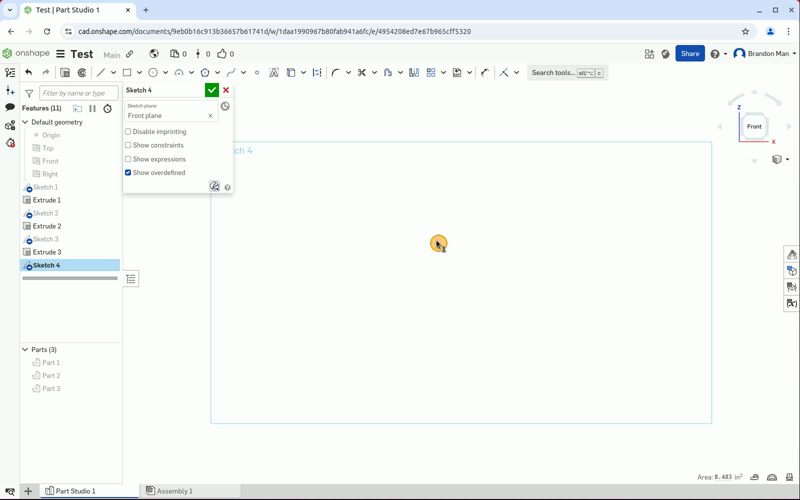
mouse_move(73, 352)
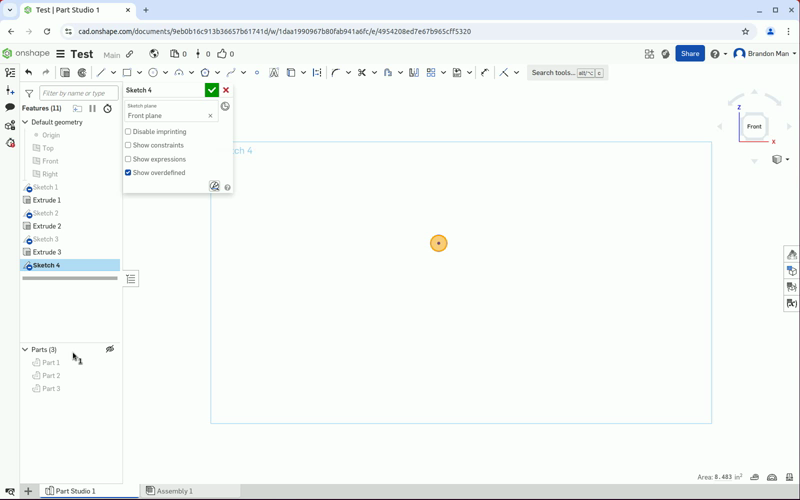
key(shift+y)
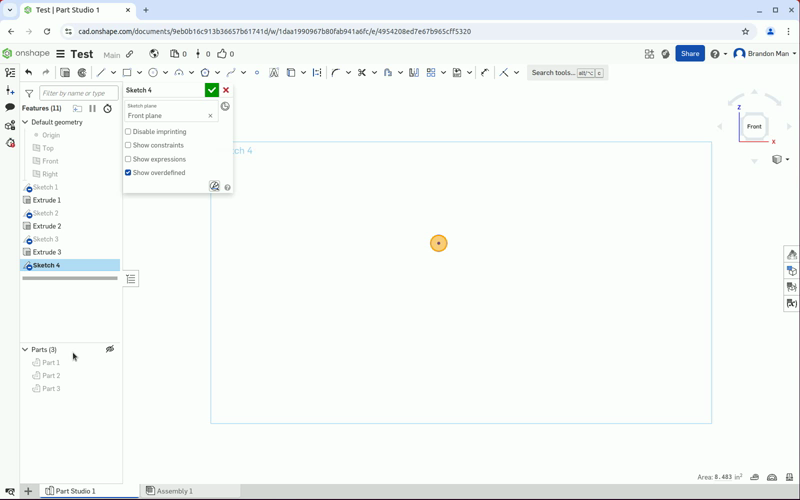
key(shift+e)
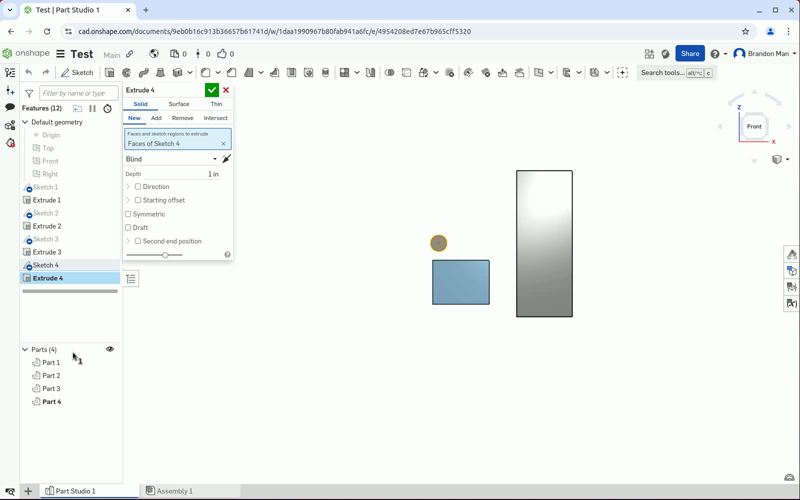
mouse_move(143, 106)
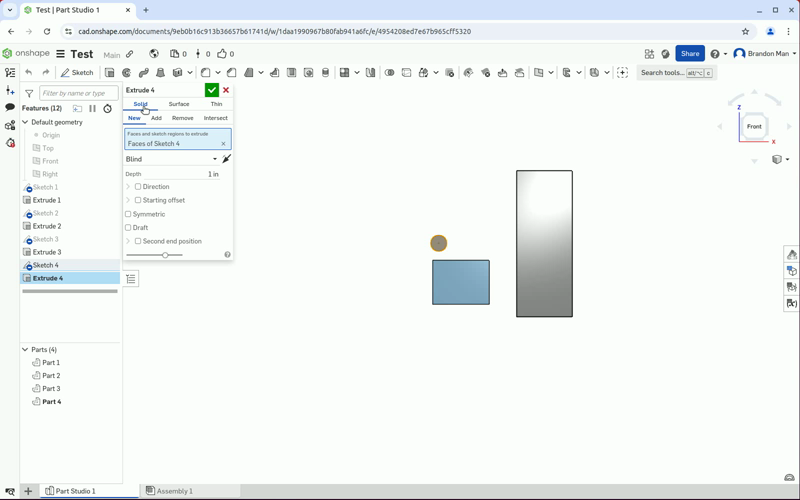
click(143, 106)
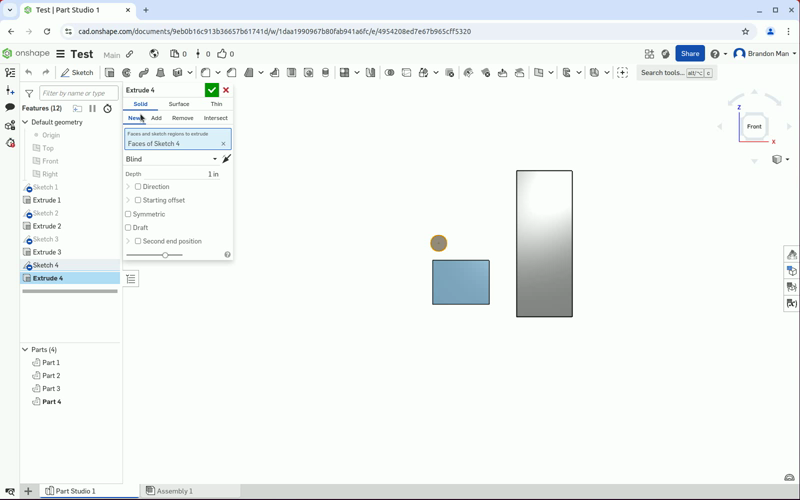
mouse_move(137, 120)
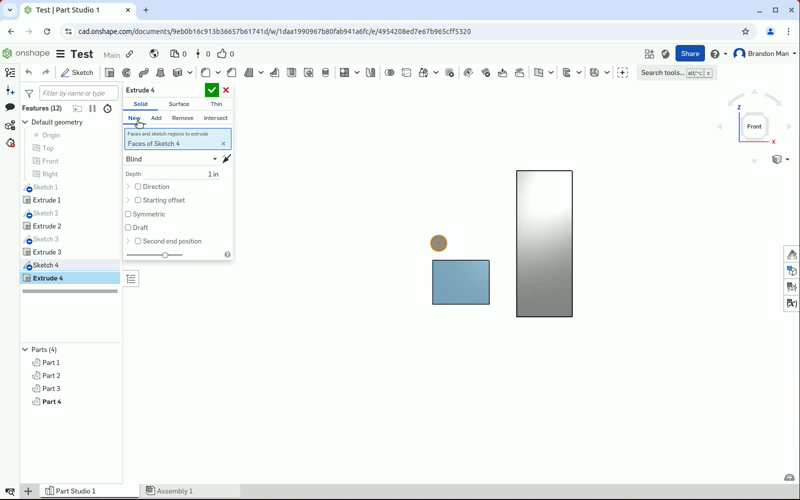
click(137, 120)
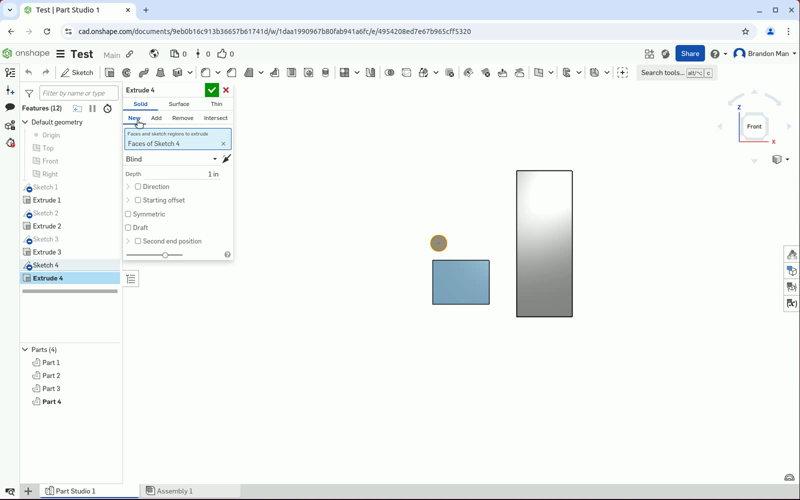
key(tab, 4)
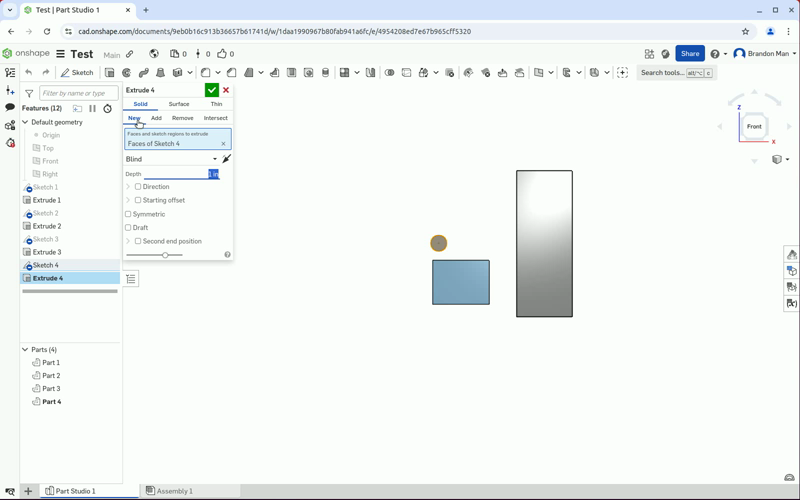
text(3.611)
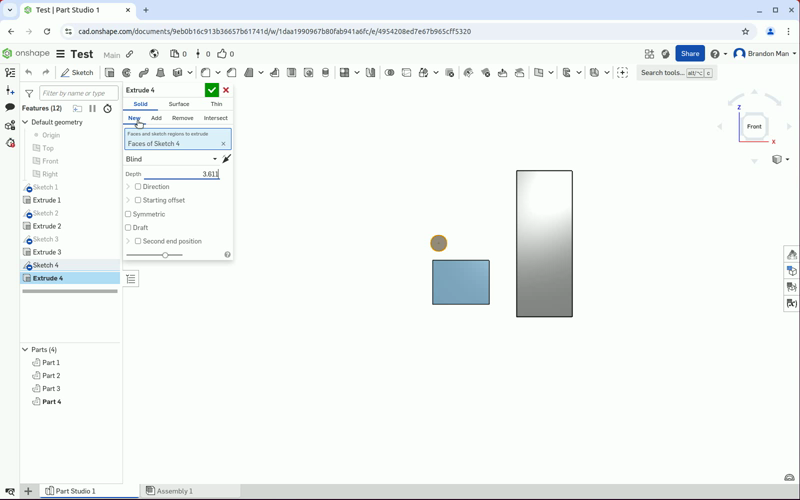
key(enter)
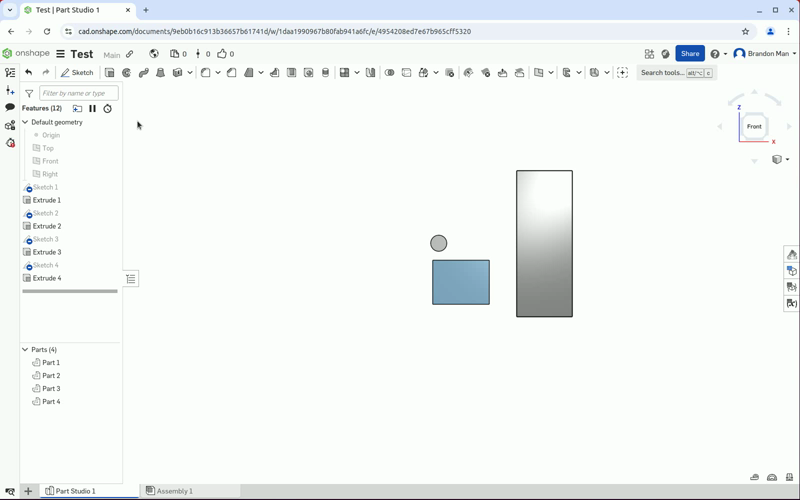
key(shift+h)
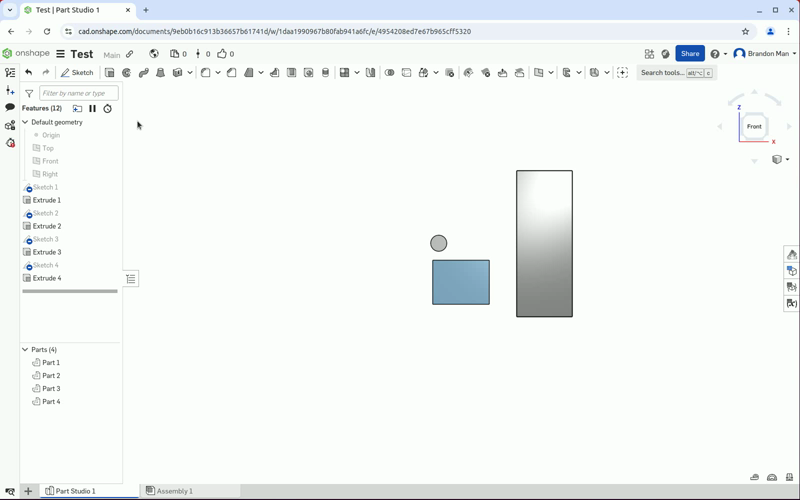
key(shift+h)
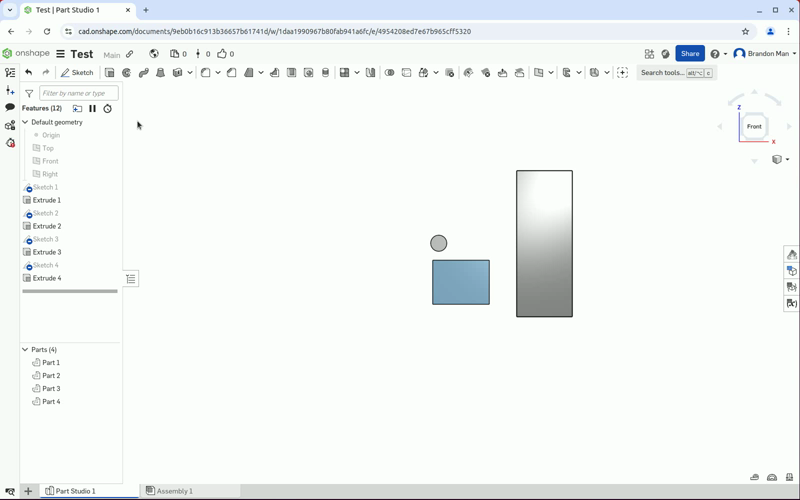
mouse_move(73, 189)
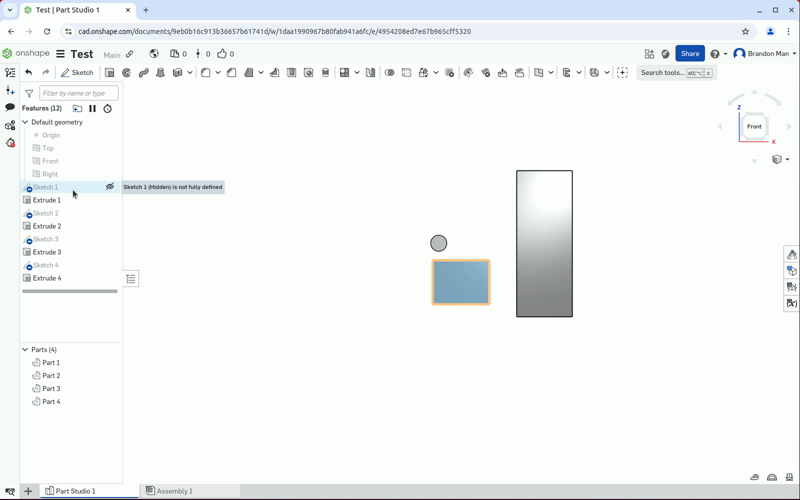
click(73, 189)
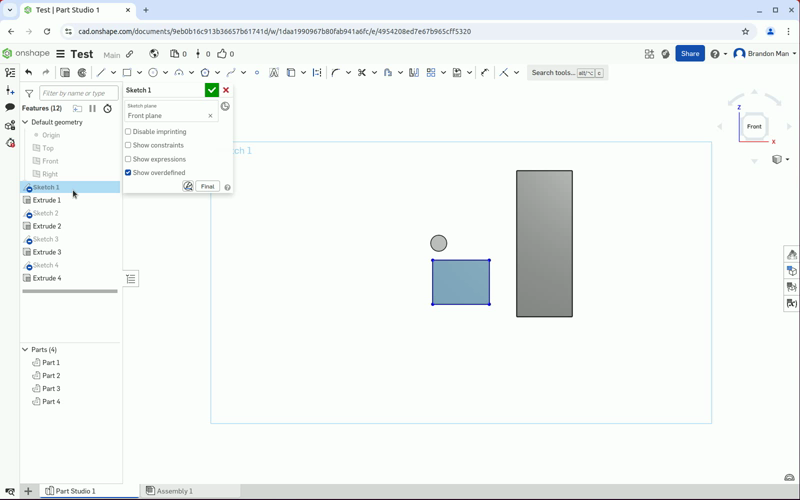
mouse_move(229, 92)
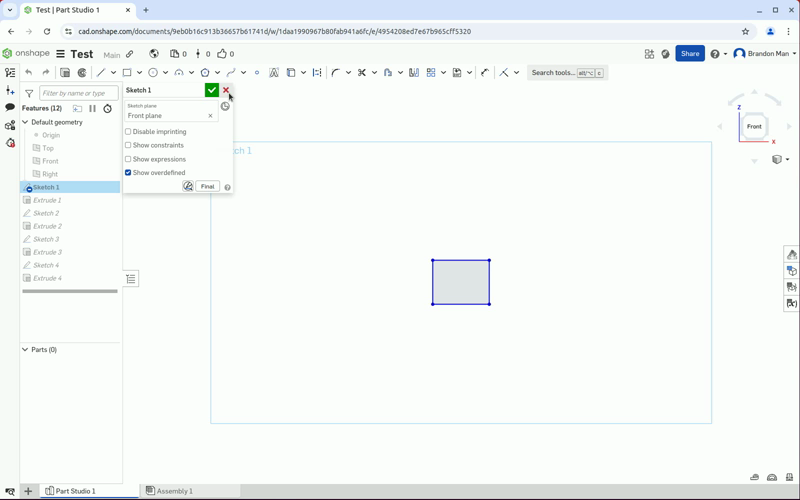
click(229, 92)
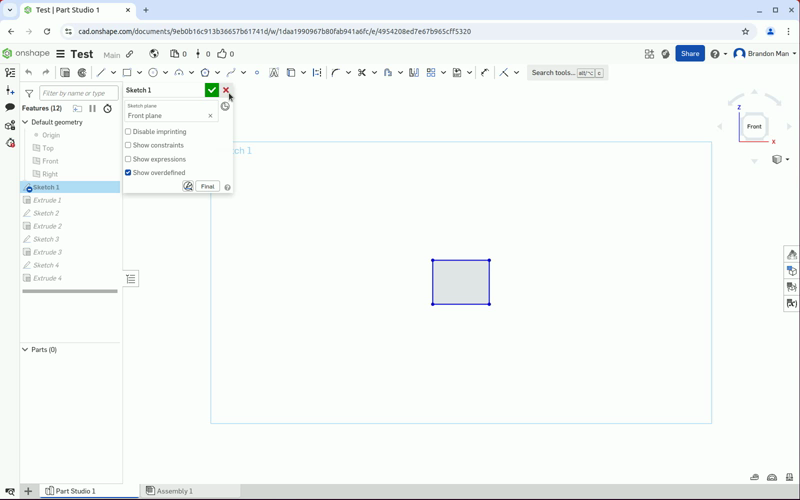
key(shift+s)
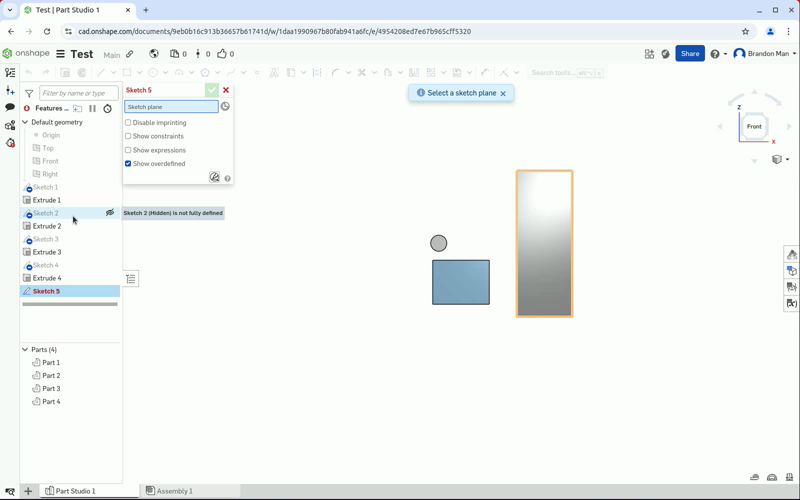
scroll(3)
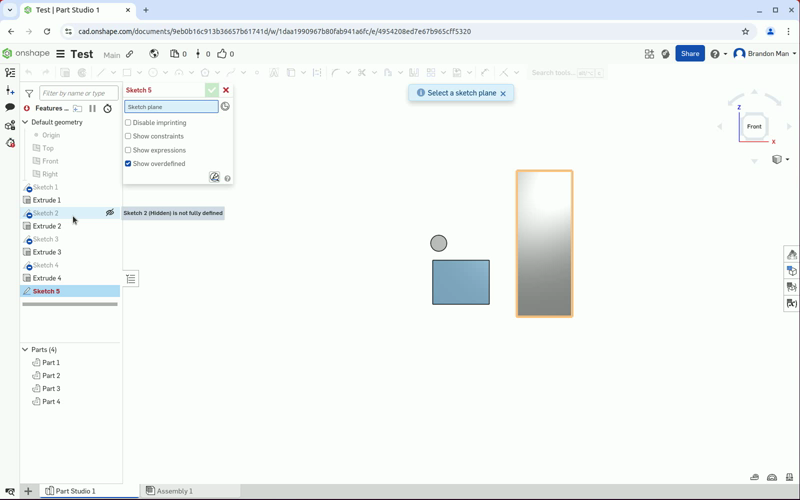
mouse_move(73, 163)
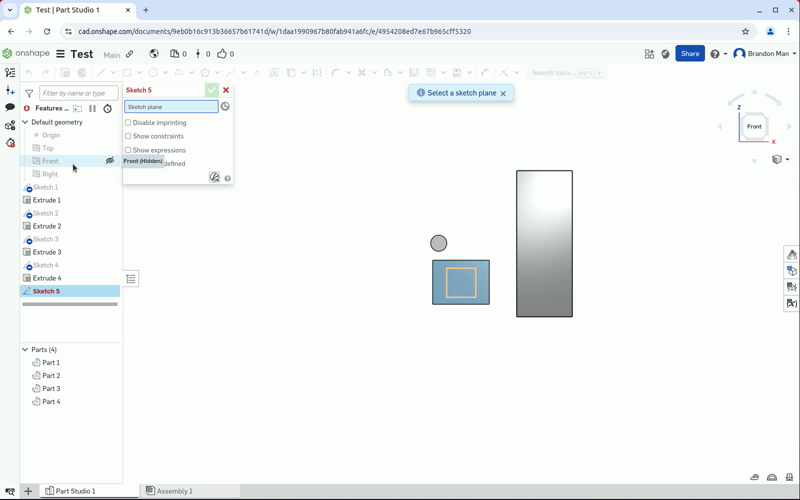
click(73, 163)
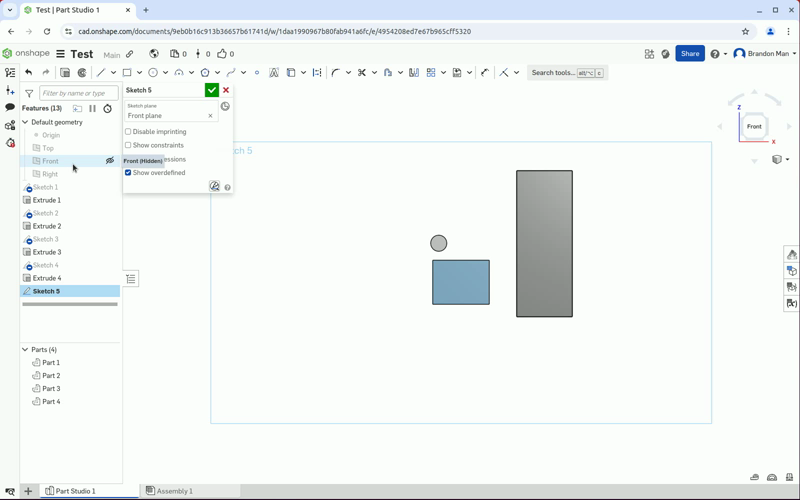
mouse_move(73, 352)
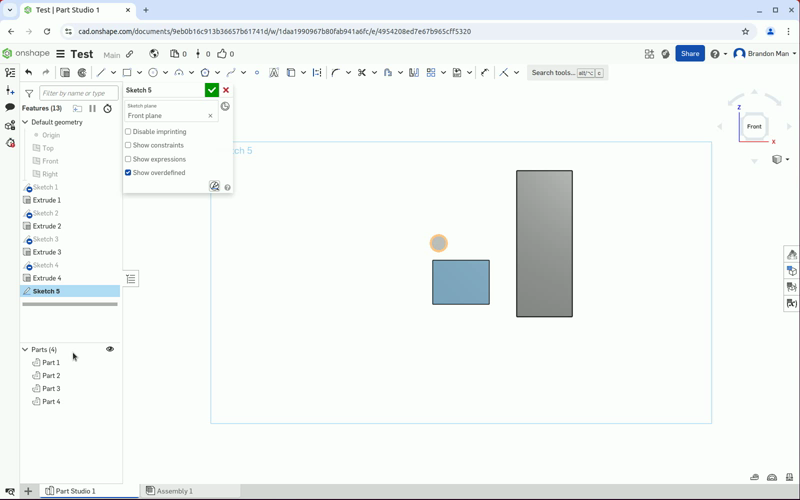
key(y)
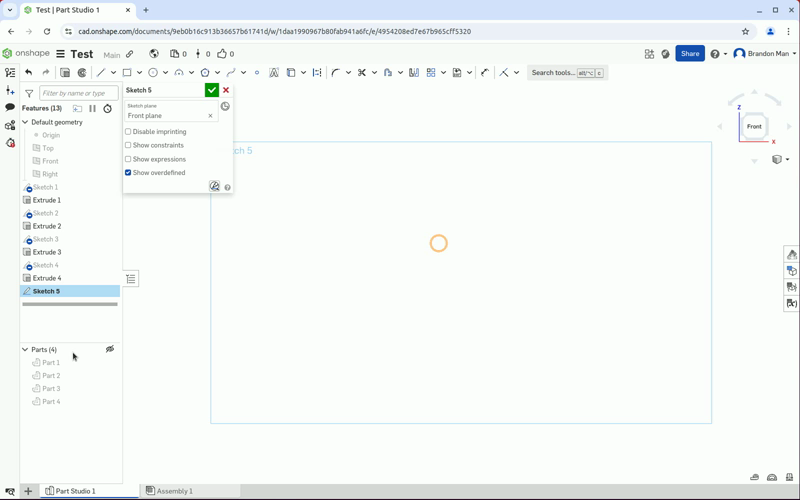
key(l)
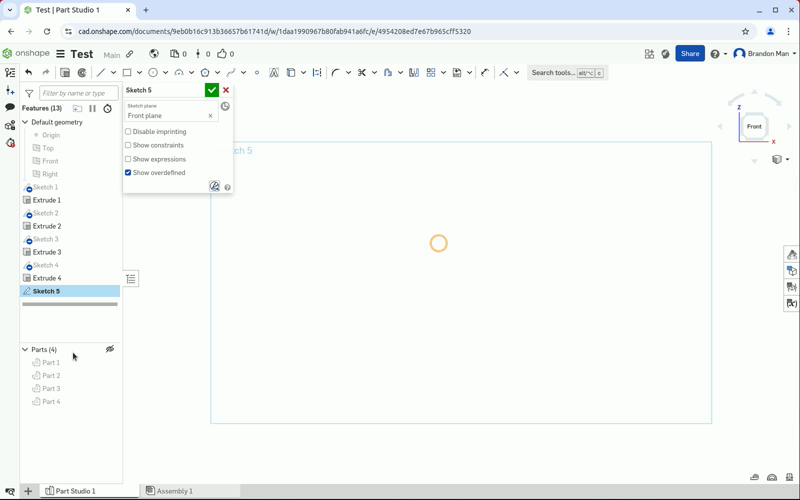
key_down(shift)
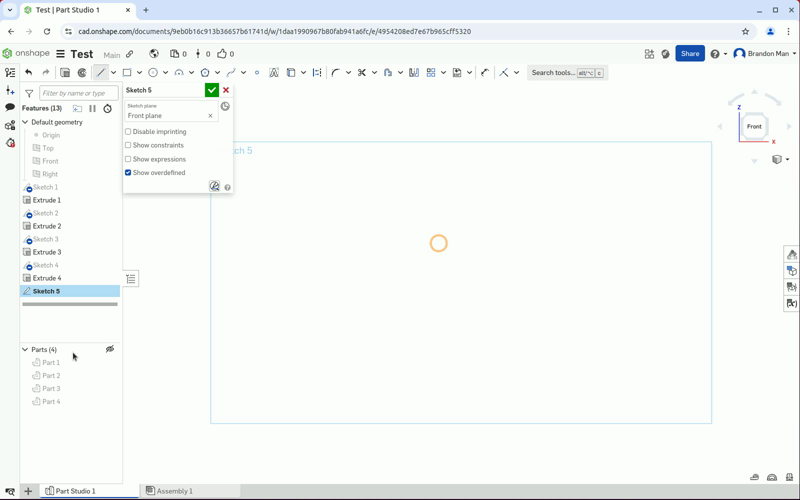
mouse_move(432, 328)
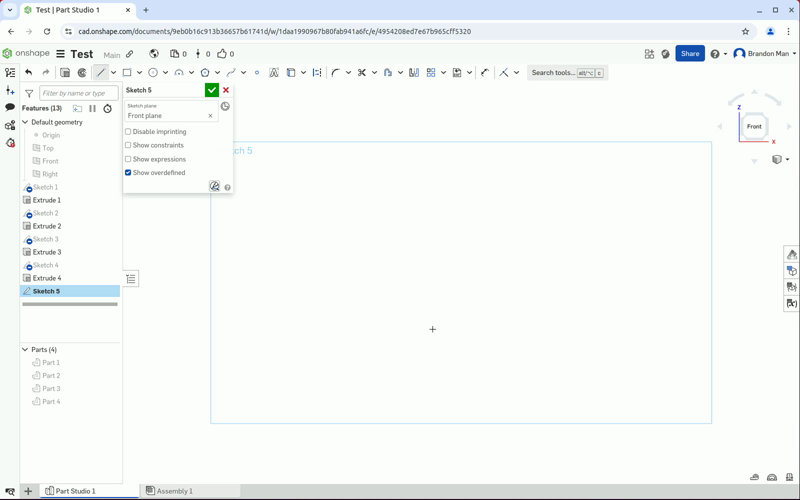
click(432, 328)
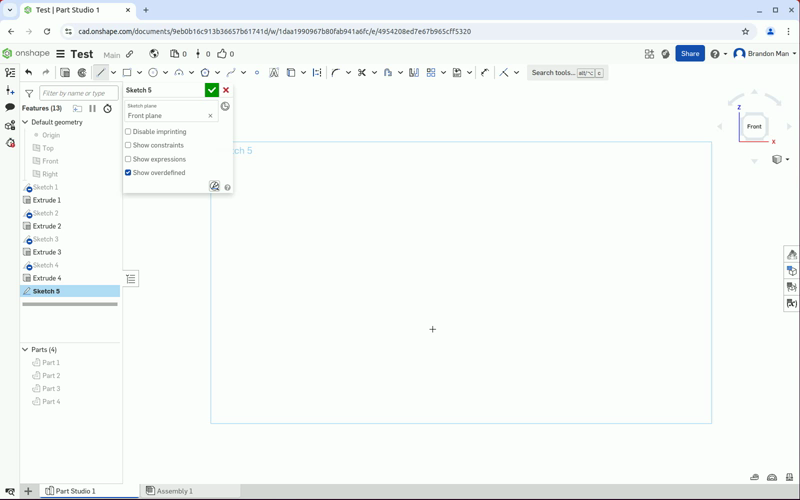
key_up(shift)
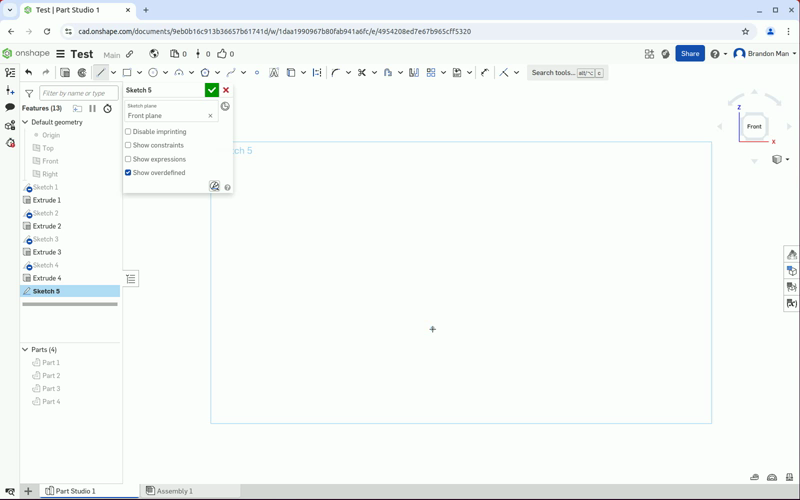
key_down(shift)
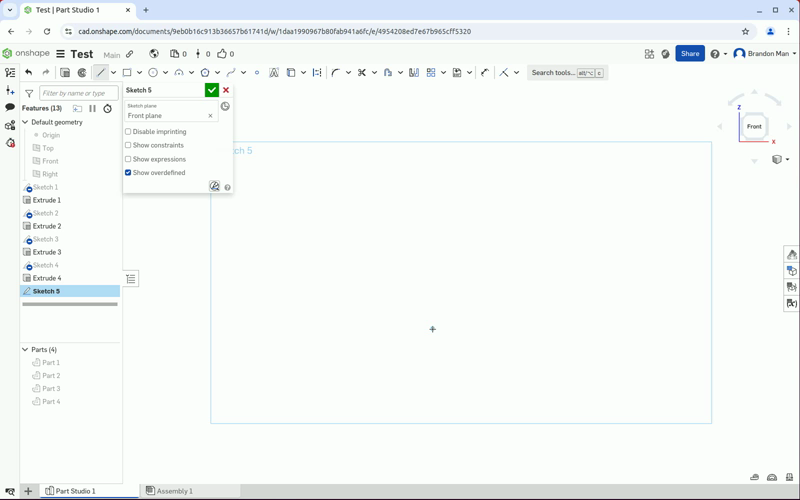
mouse_move(462, 328)
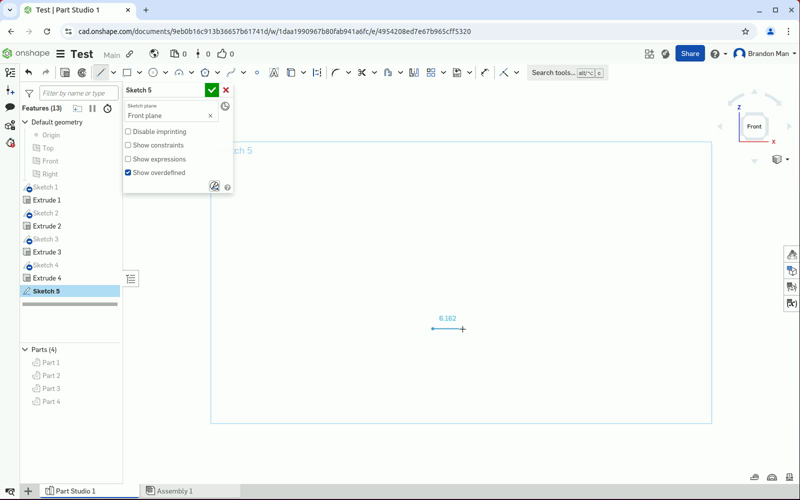
mouse_move(450, 328)
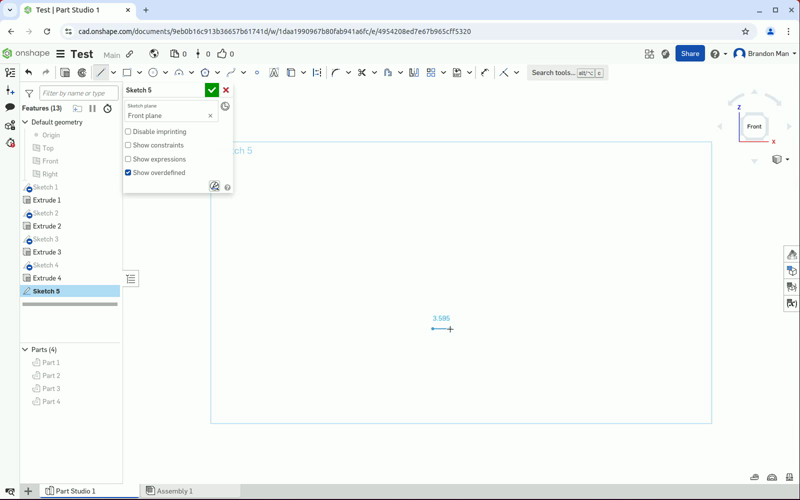
click(450, 328)
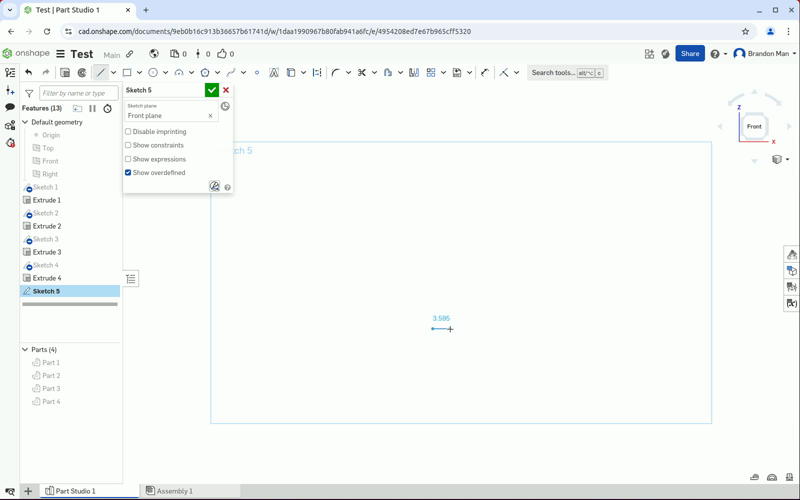
key_up(shift)
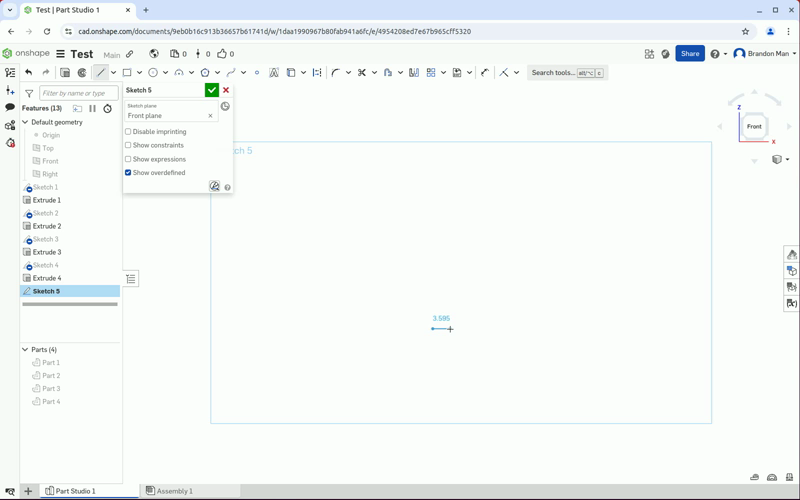
key_down(shift)
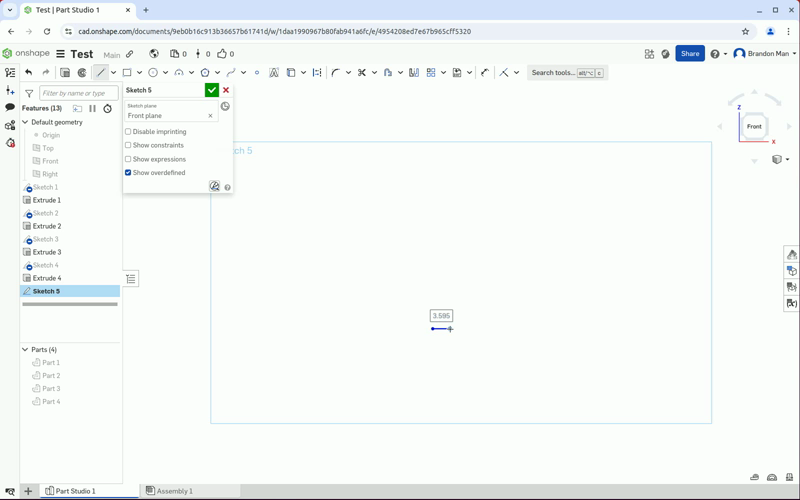
mouse_move(480, 328)
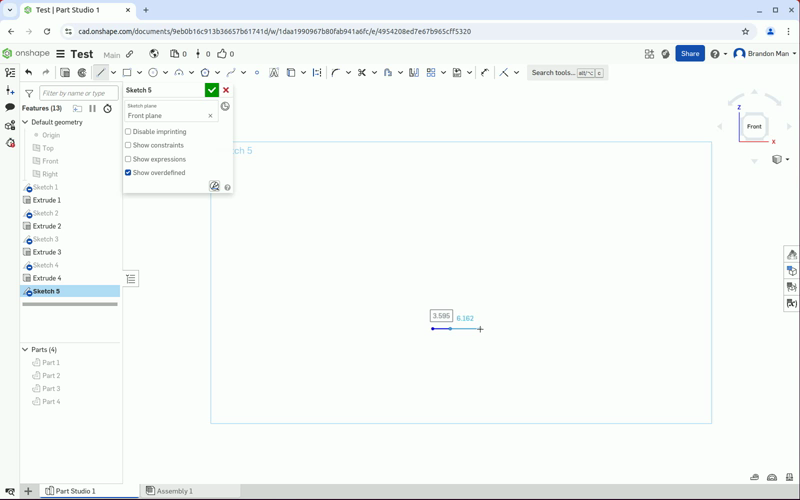
mouse_move(450, 321)
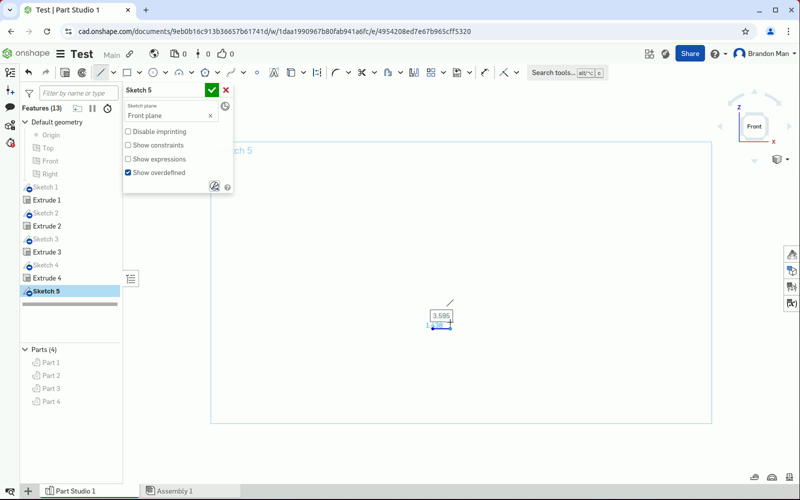
scroll(6)
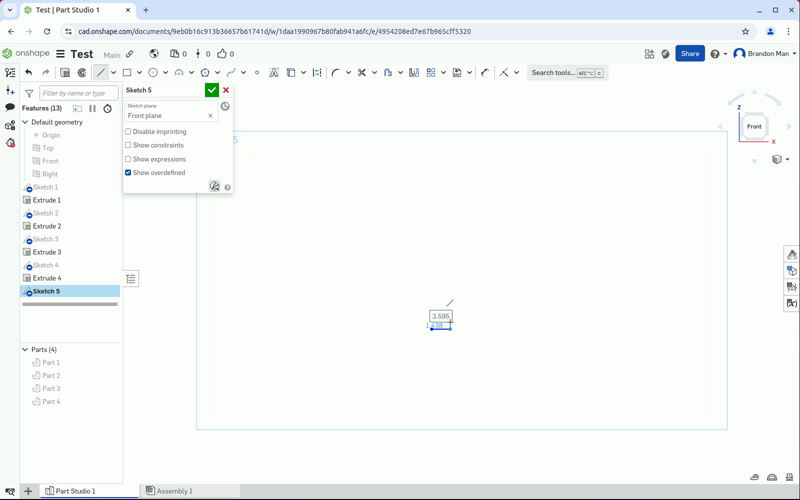
scroll(6)
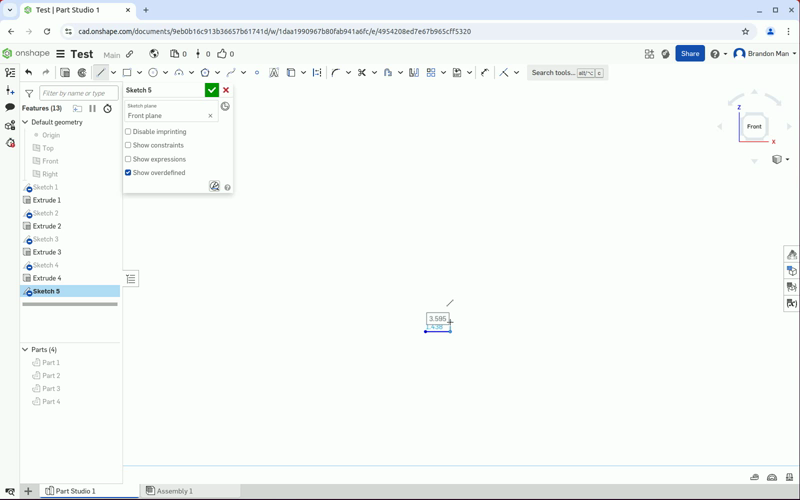
scroll(6)
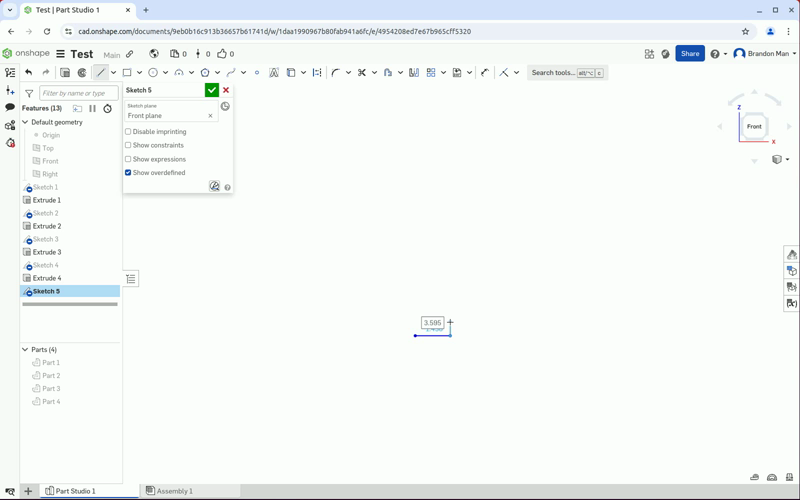
scroll(6)
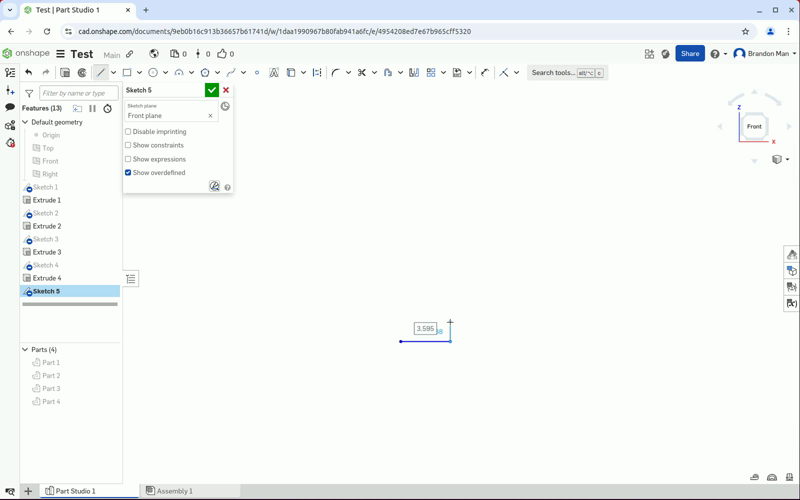
scroll(6)
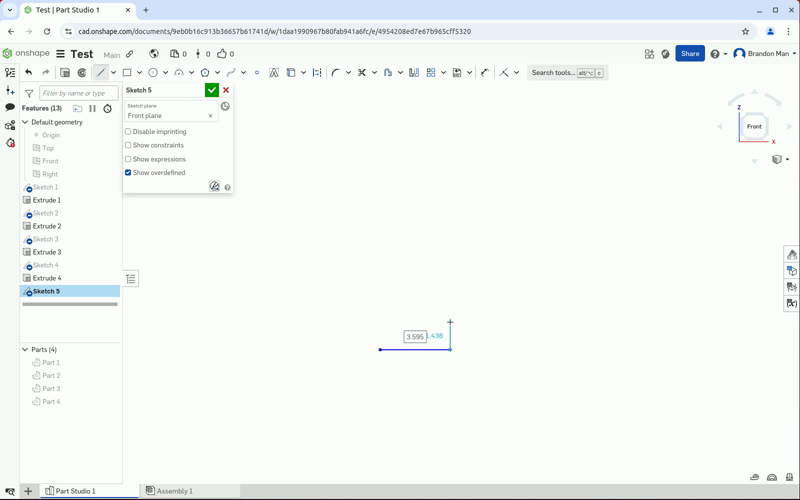
scroll(6)
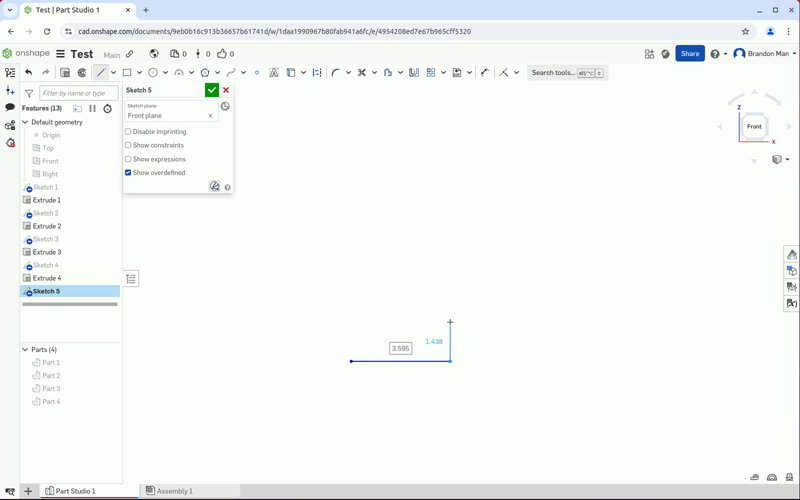
scroll(6)
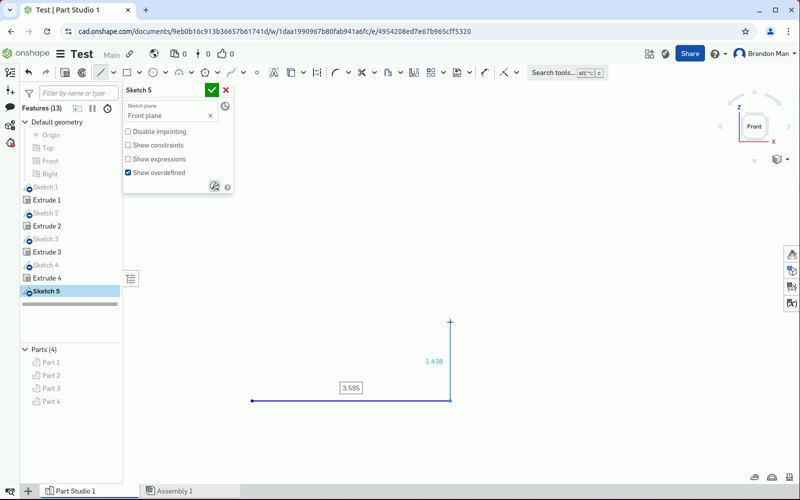
click(450, 321)
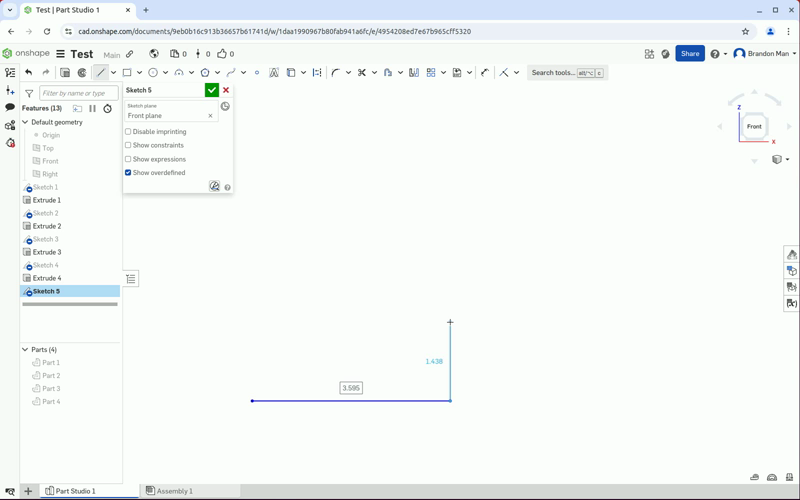
scroll(-6)
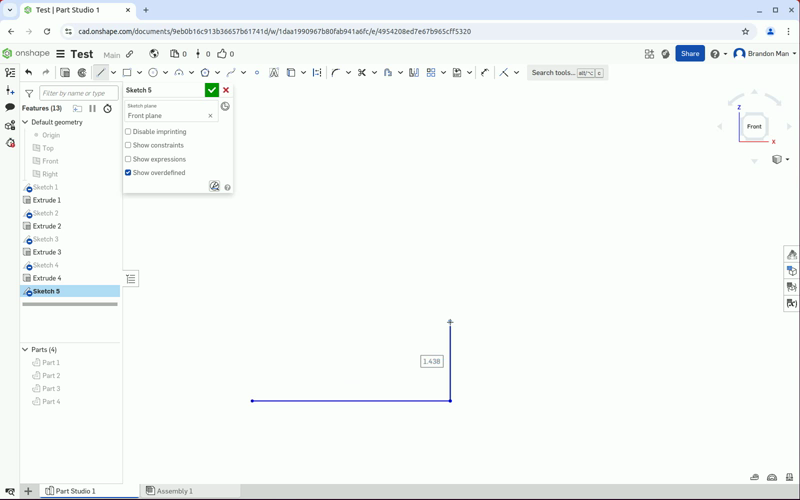
scroll(-6)
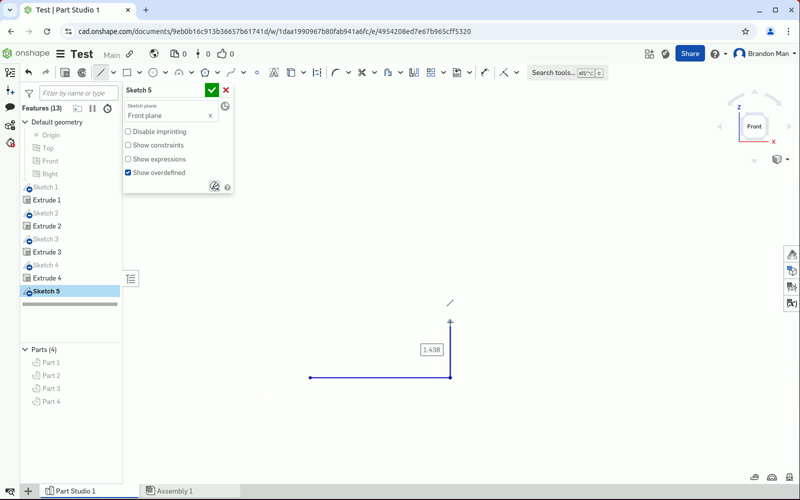
scroll(-6)
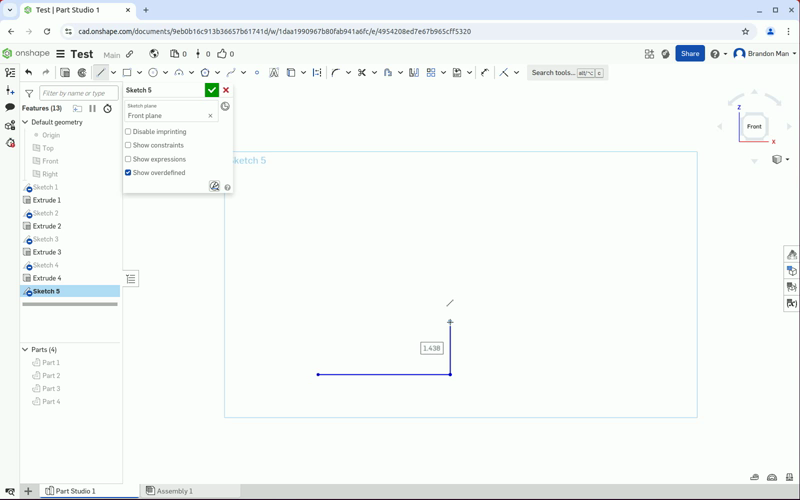
scroll(-6)
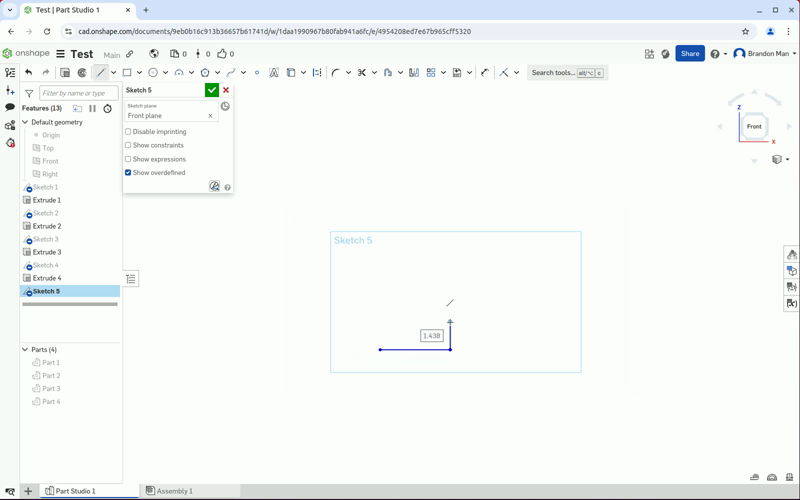
scroll(-6)
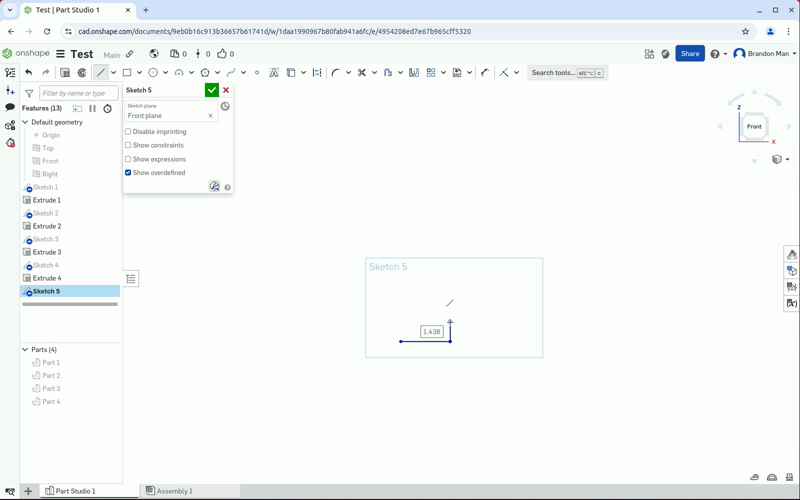
scroll(-6)
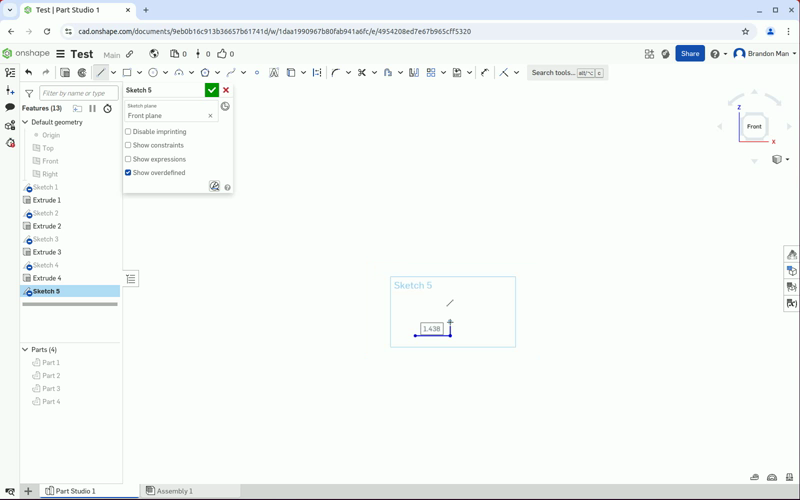
scroll(-6)
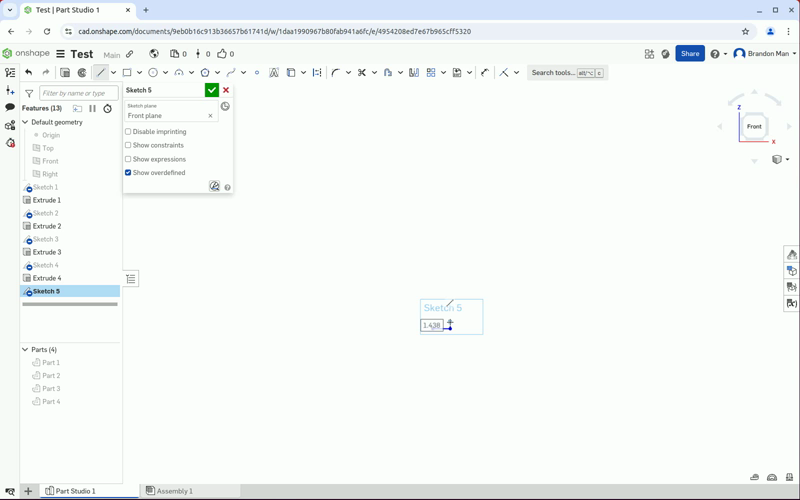
key_up(shift)
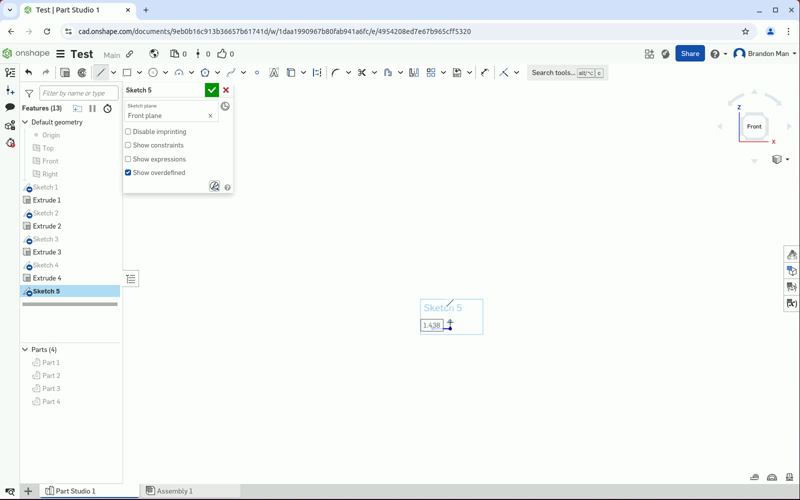
key_down(shift)
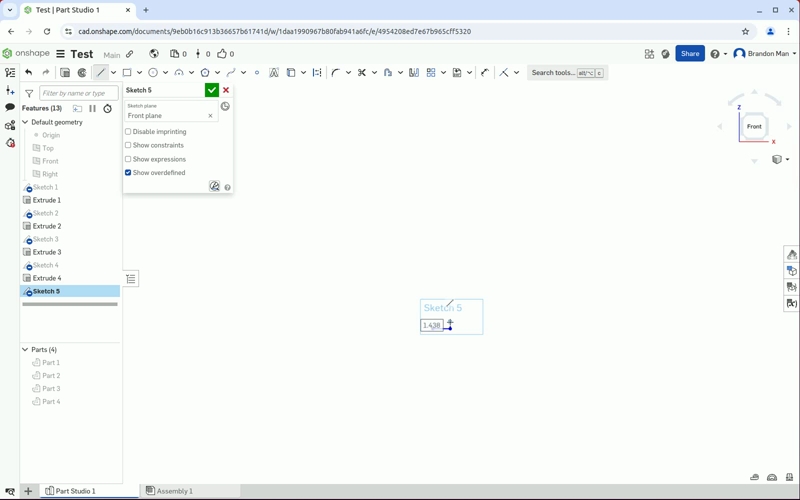
mouse_move(480, 321)
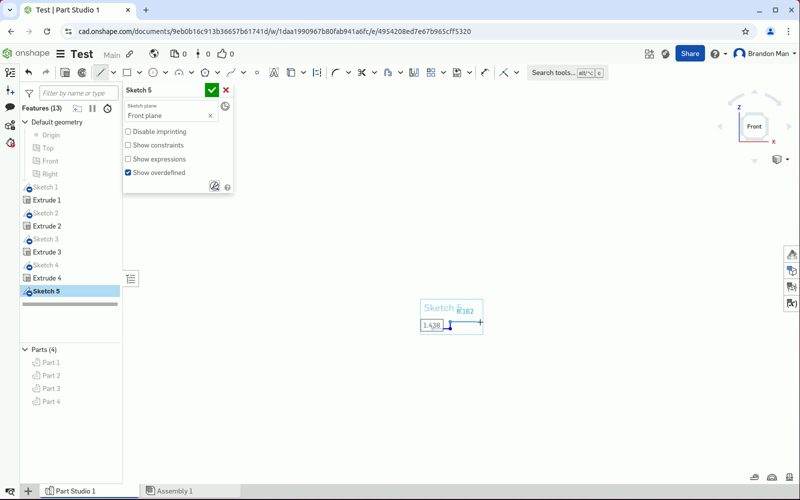
mouse_move(432, 321)
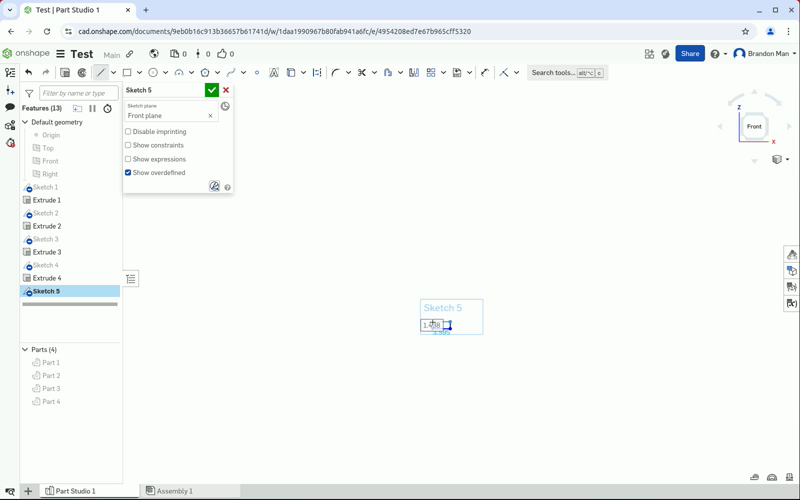
click(432, 321)
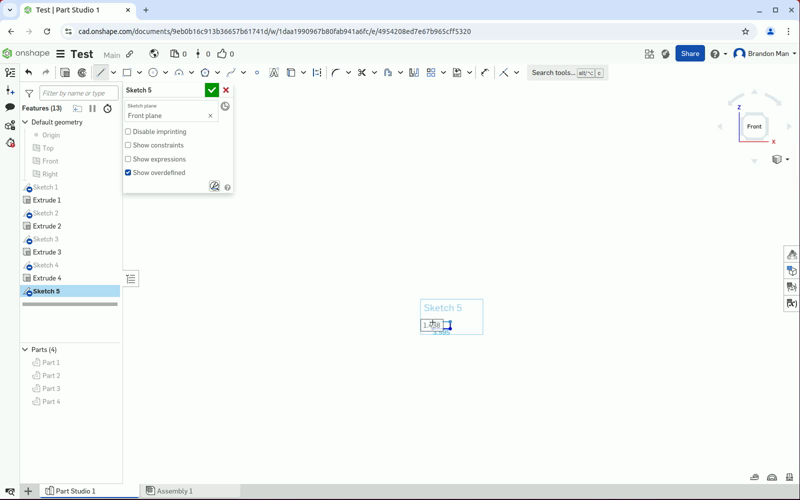
key_up(shift)
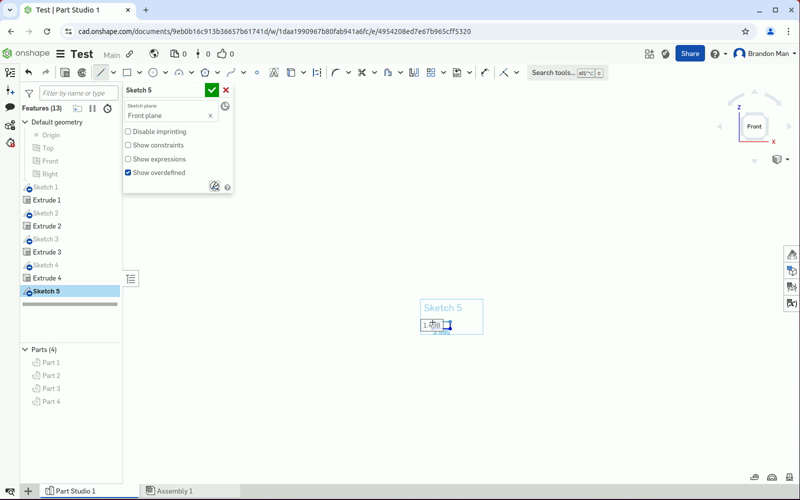
mouse_move(462, 321)
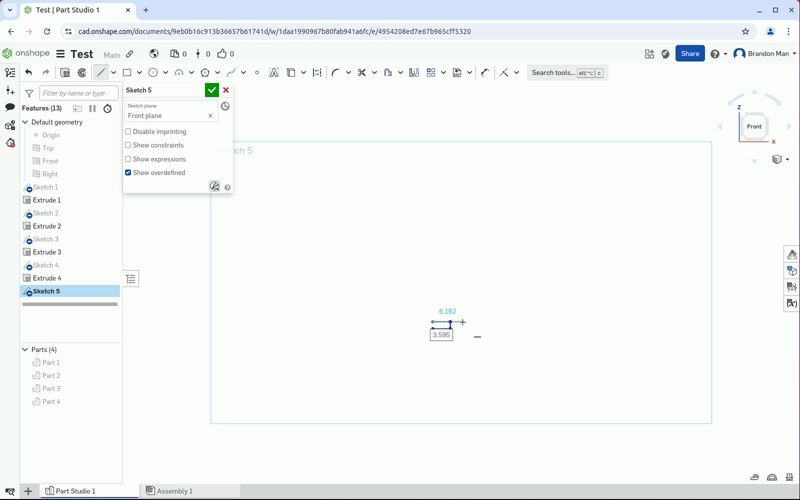
key_down(shift)
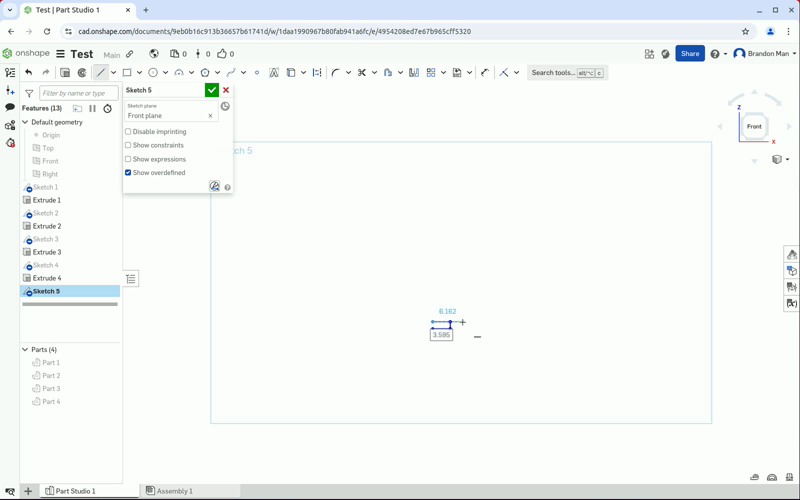
mouse_move(432, 328)
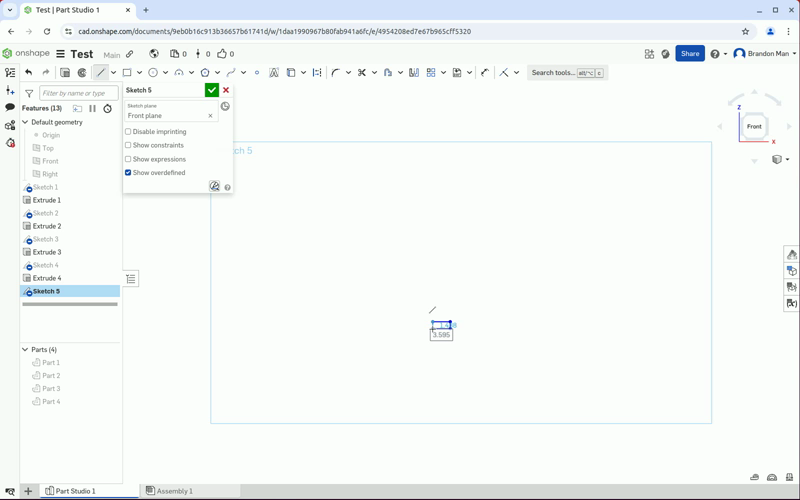
scroll(6)
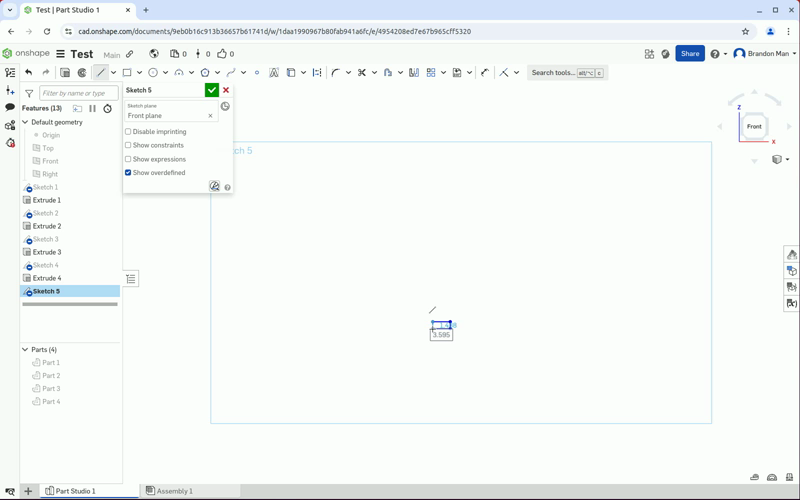
scroll(6)
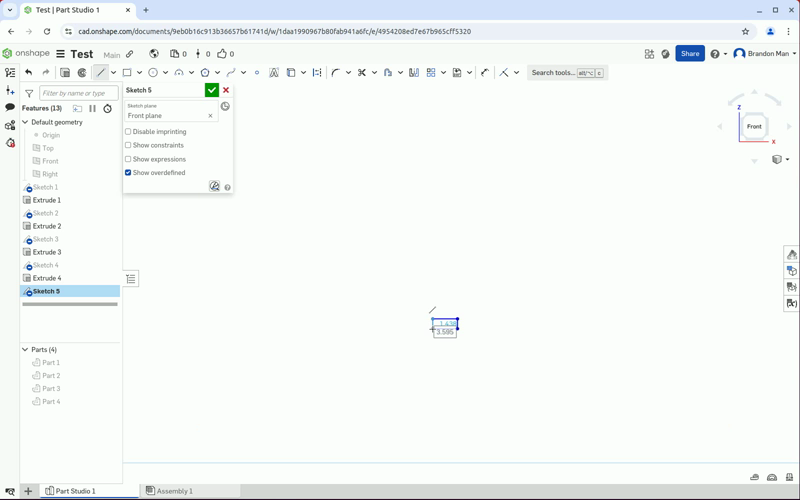
scroll(6)
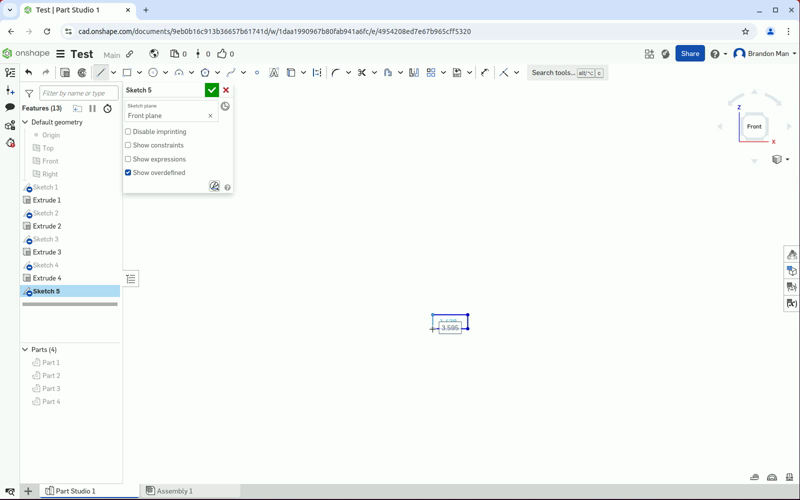
scroll(6)
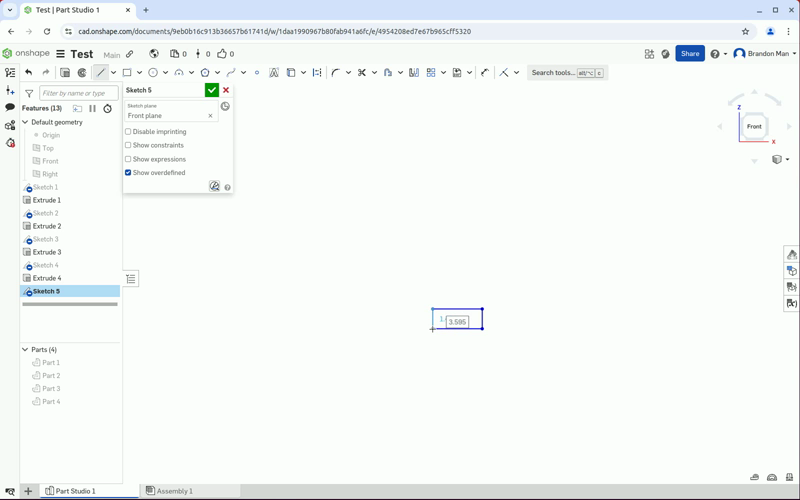
scroll(6)
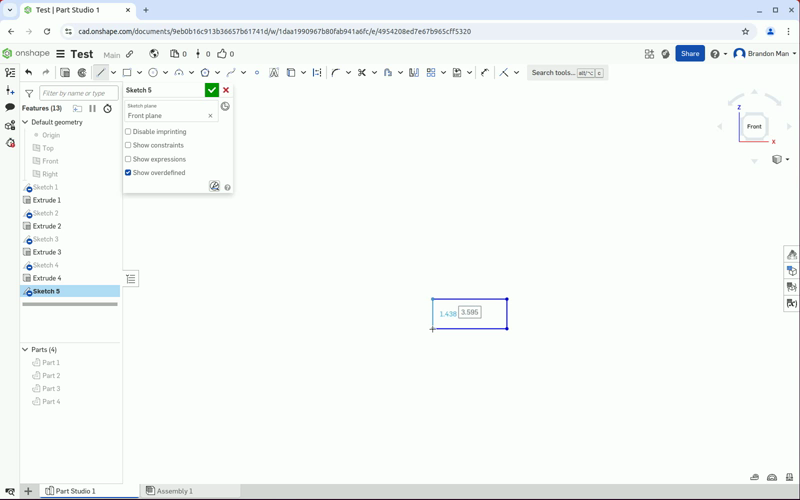
scroll(6)
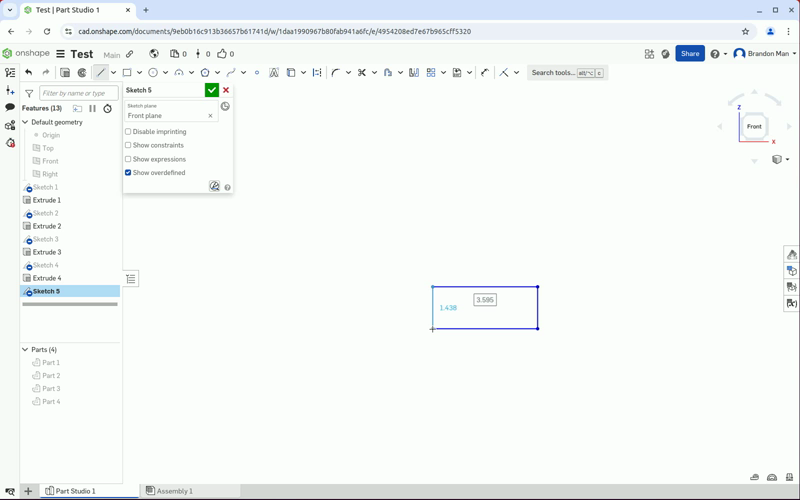
scroll(6)
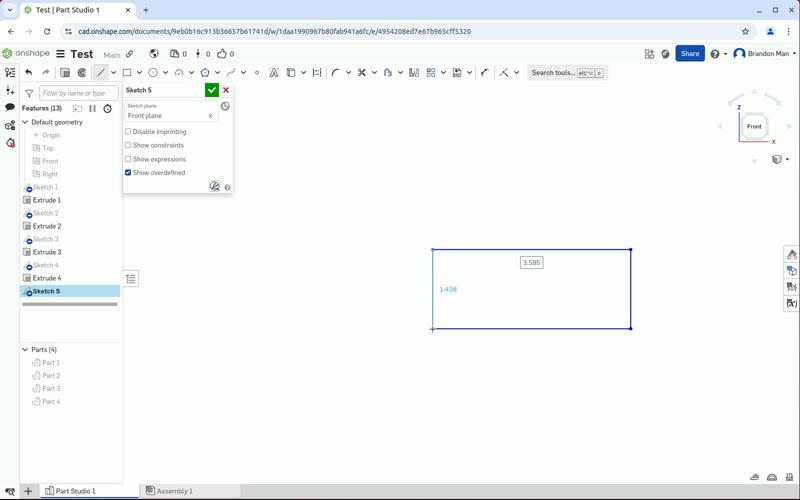
key_up(shift)
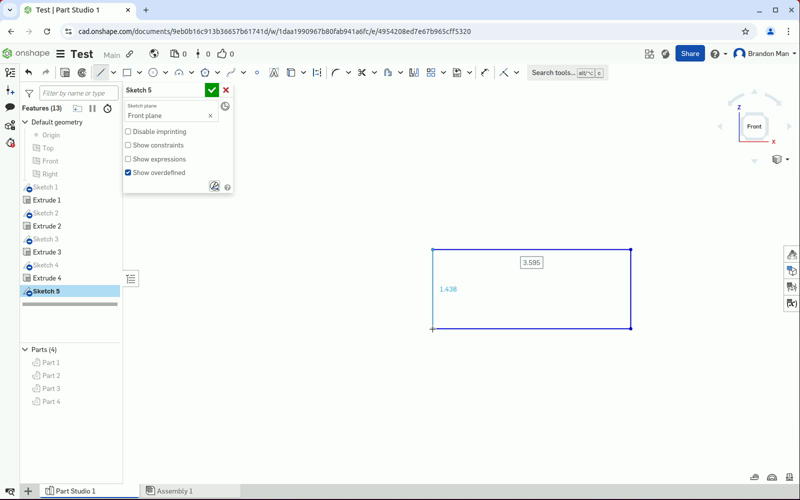
click(432, 328)
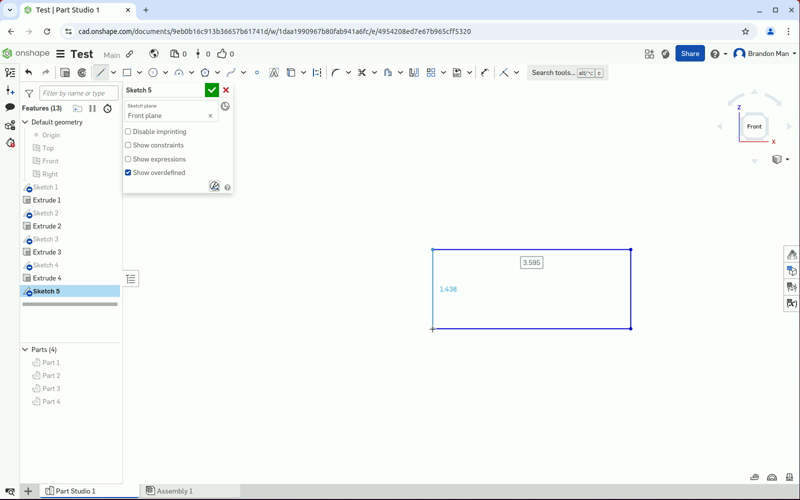
scroll(-6)
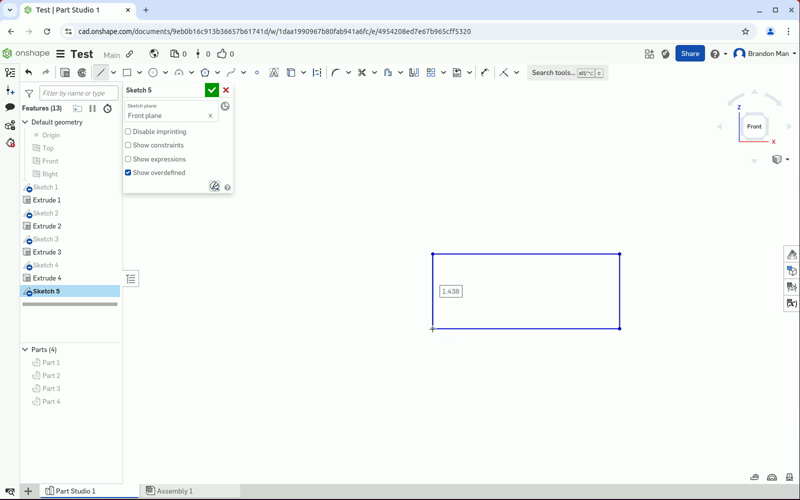
scroll(-6)
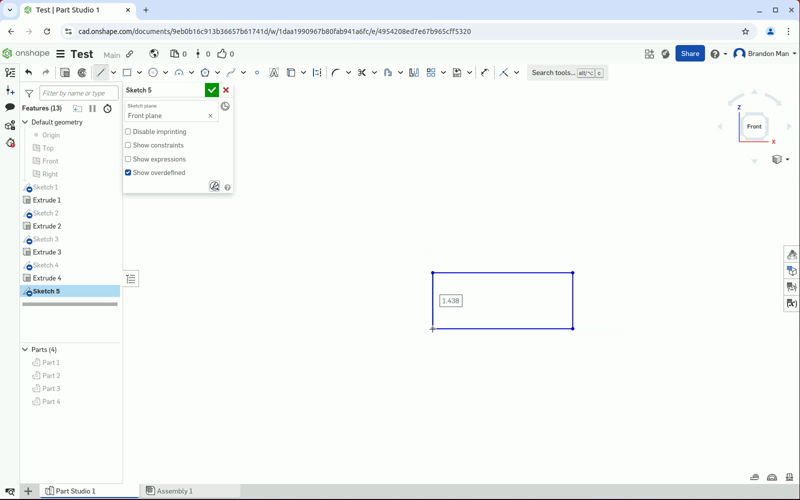
scroll(-6)
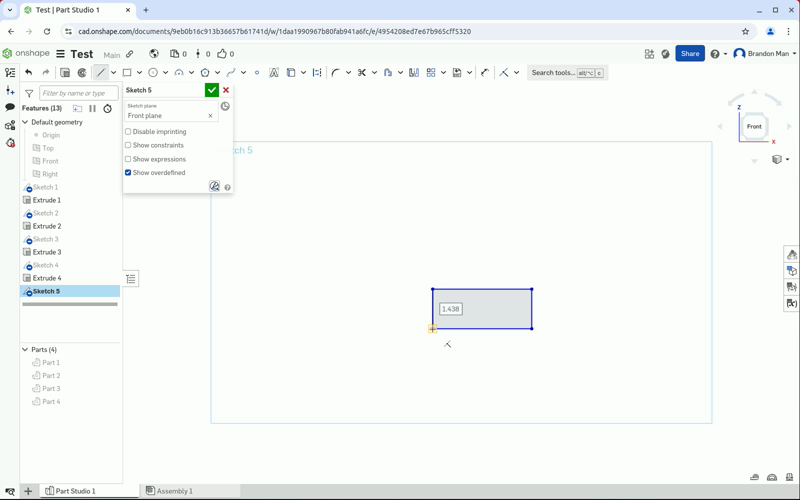
scroll(-6)
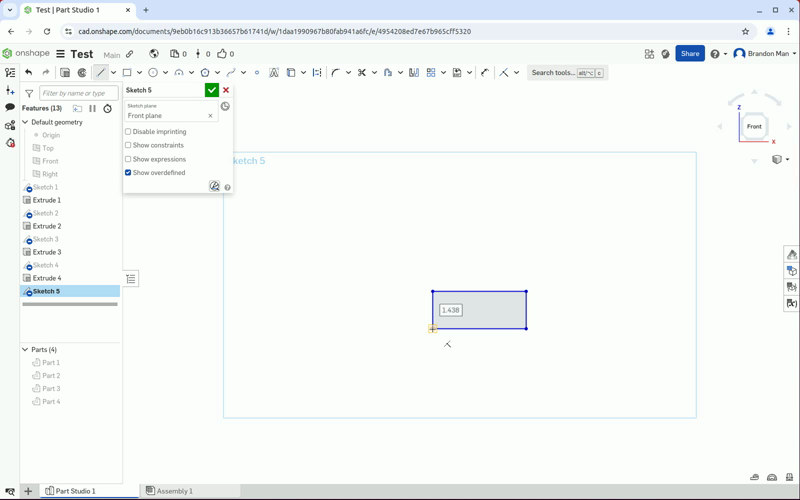
scroll(-6)
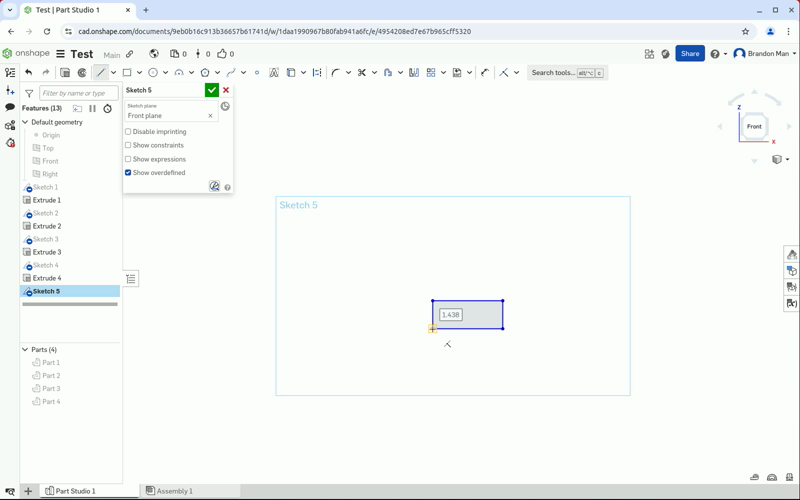
scroll(-6)
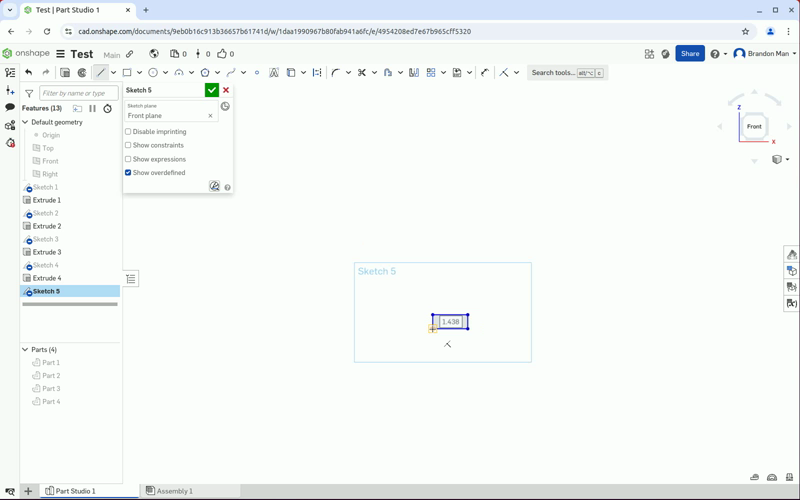
scroll(-6)
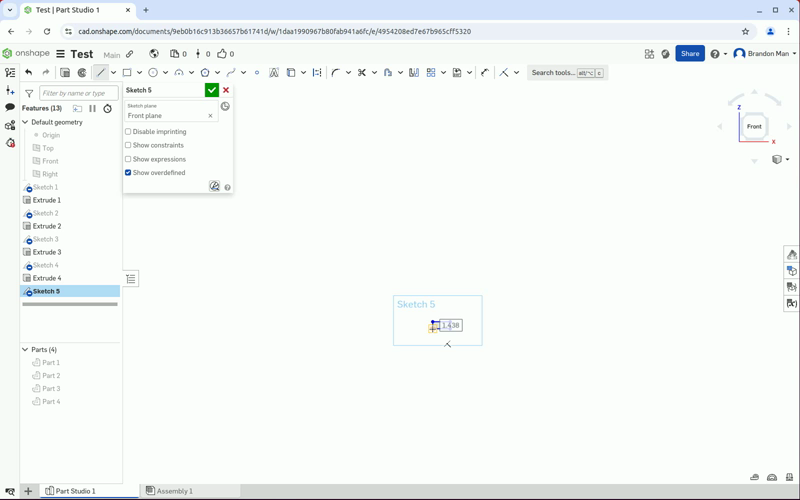
key(esc)
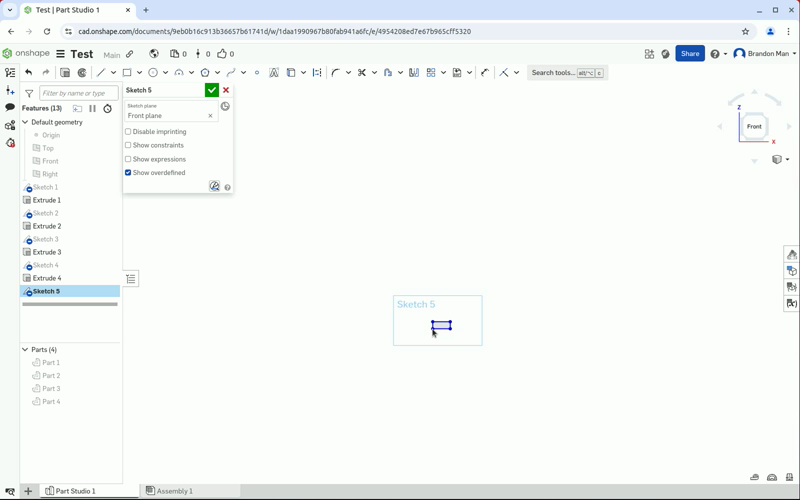
mouse_move(441, 326)
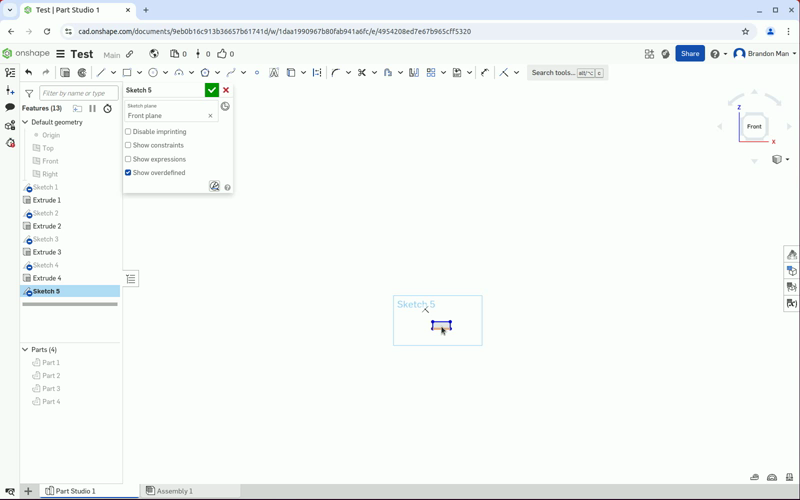
scroll(6)
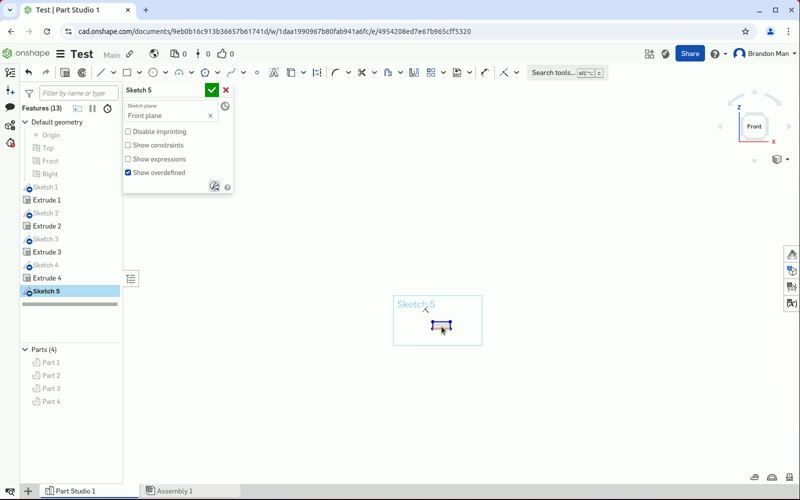
scroll(6)
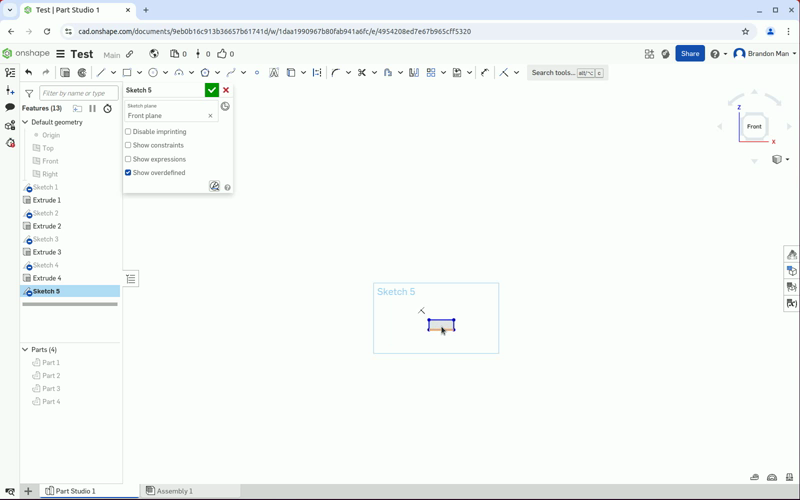
scroll(6)
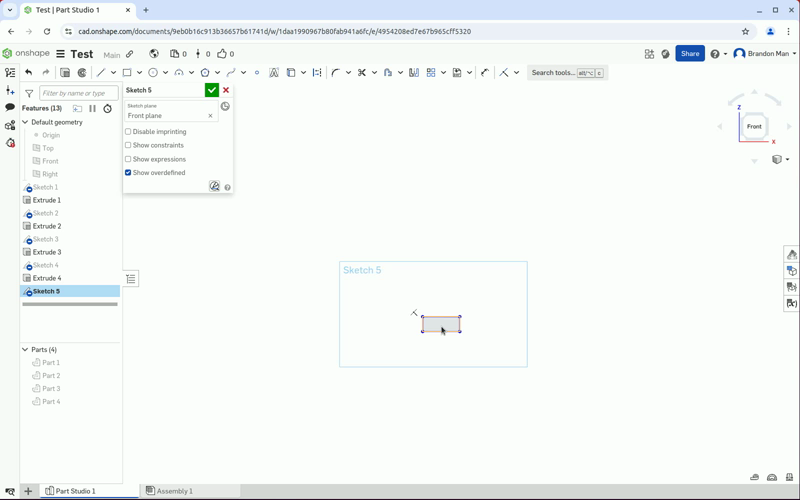
scroll(6)
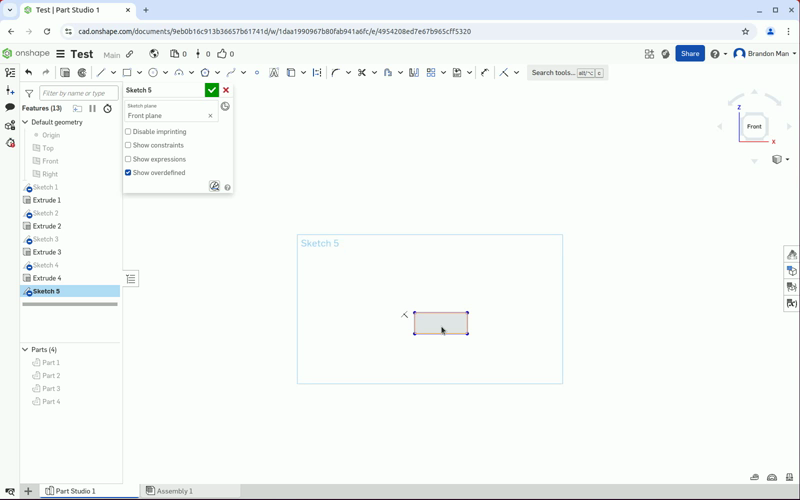
scroll(6)
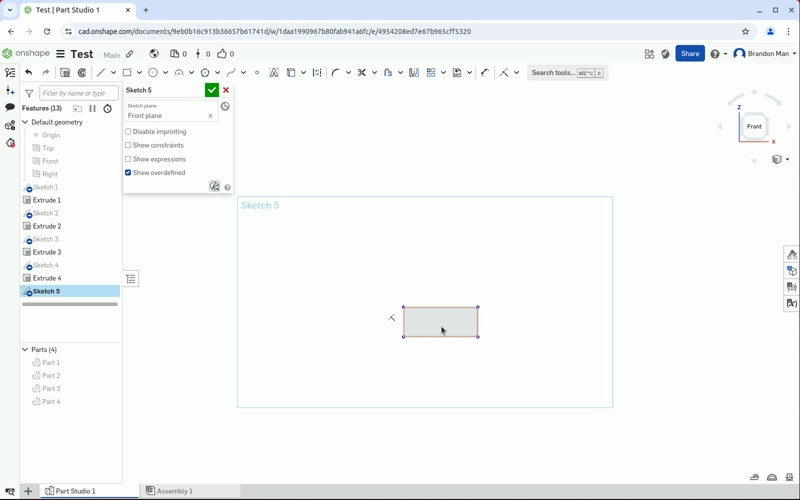
scroll(6)
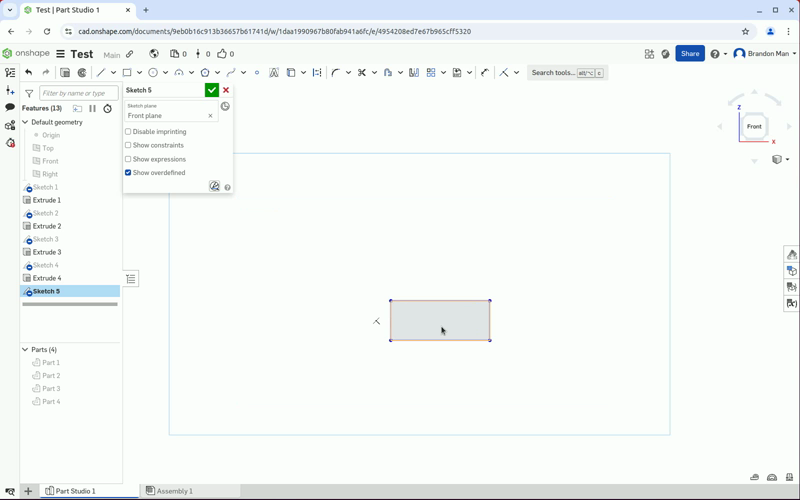
scroll(6)
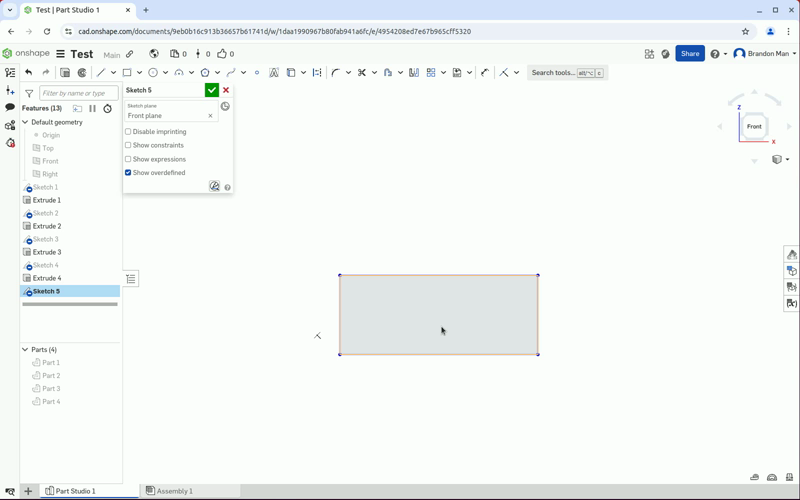
click(441, 326)
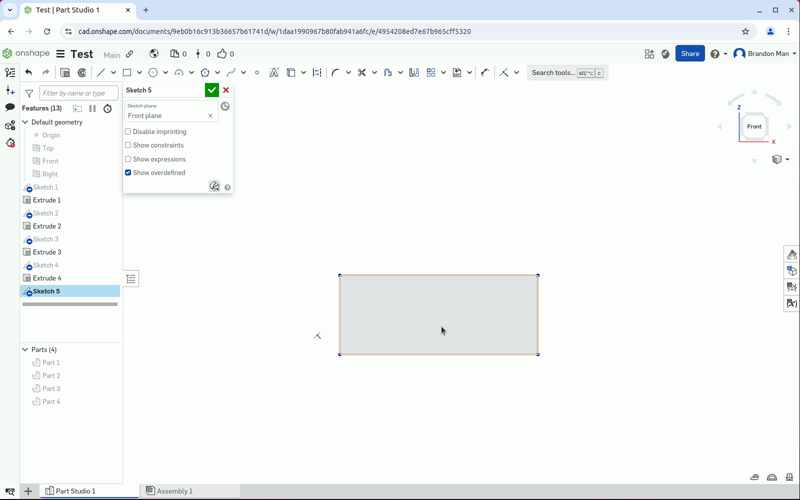
scroll(-6)
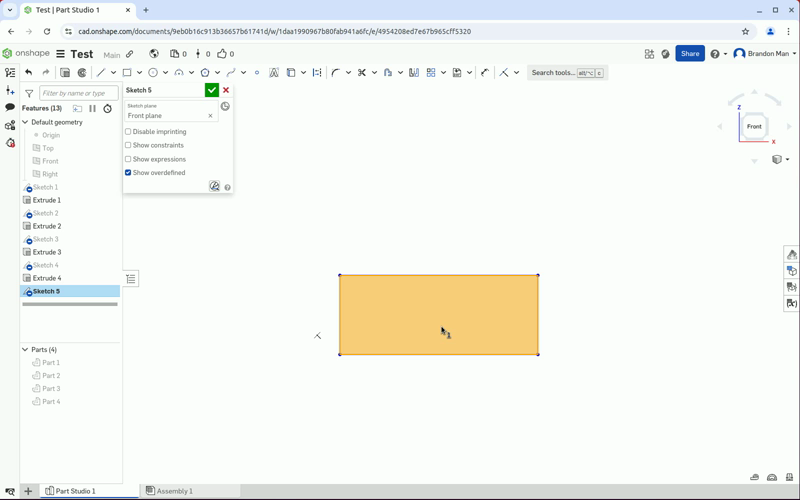
scroll(-6)
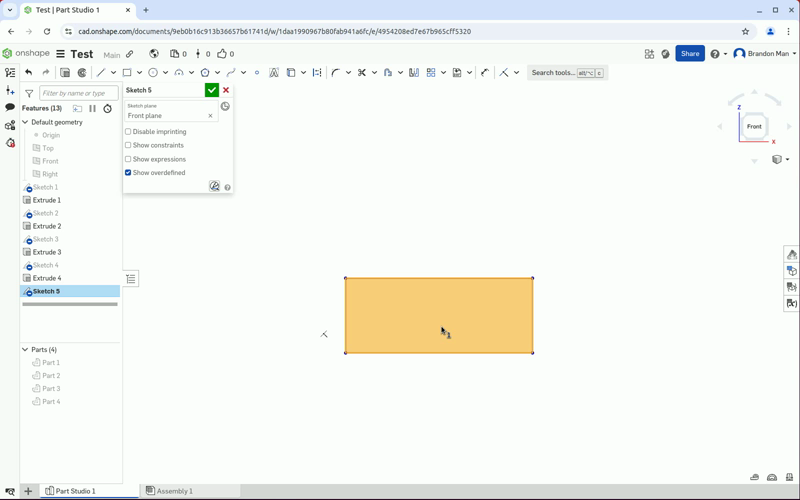
scroll(-6)
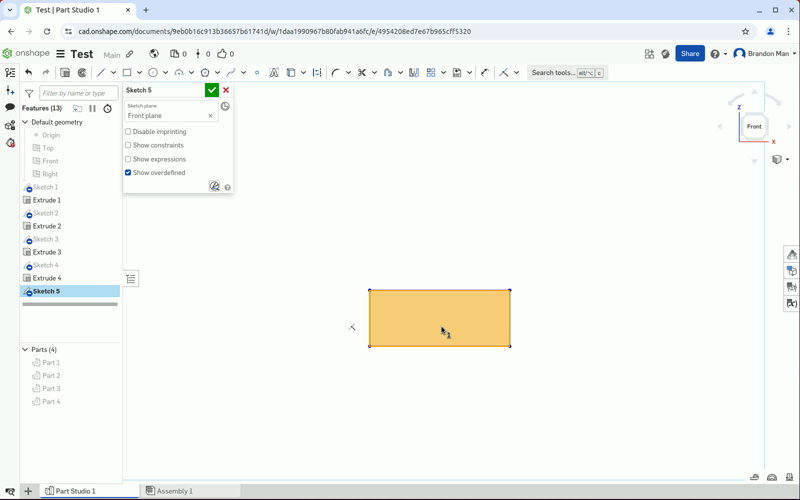
scroll(-6)
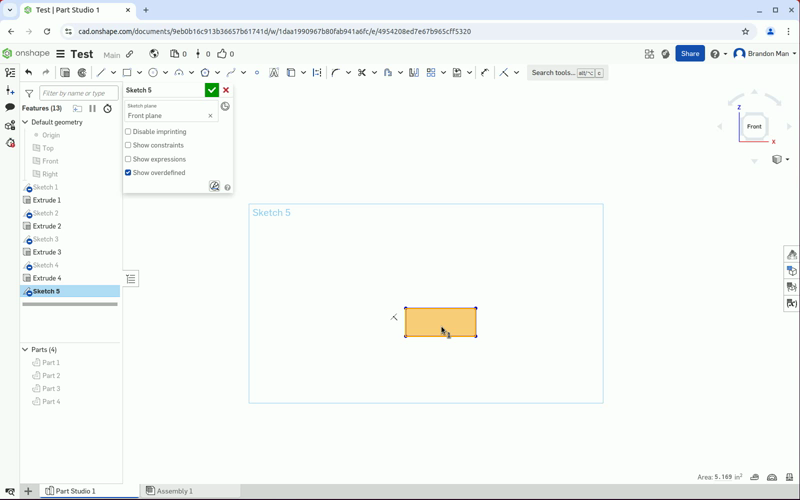
scroll(-6)
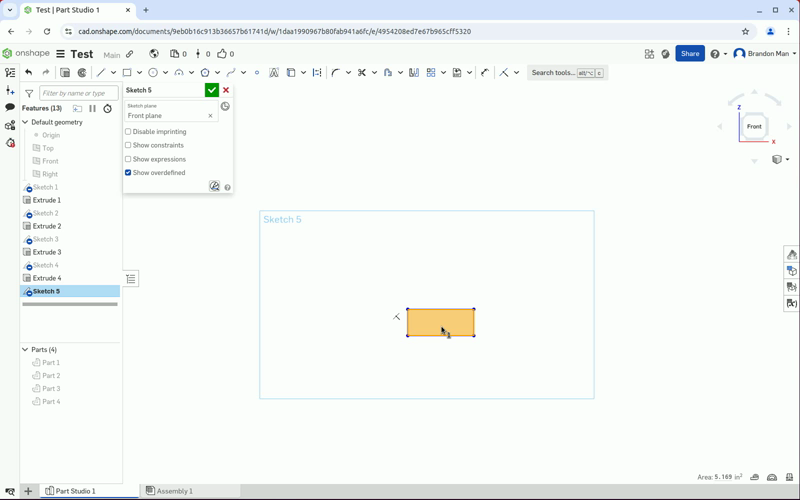
scroll(-6)
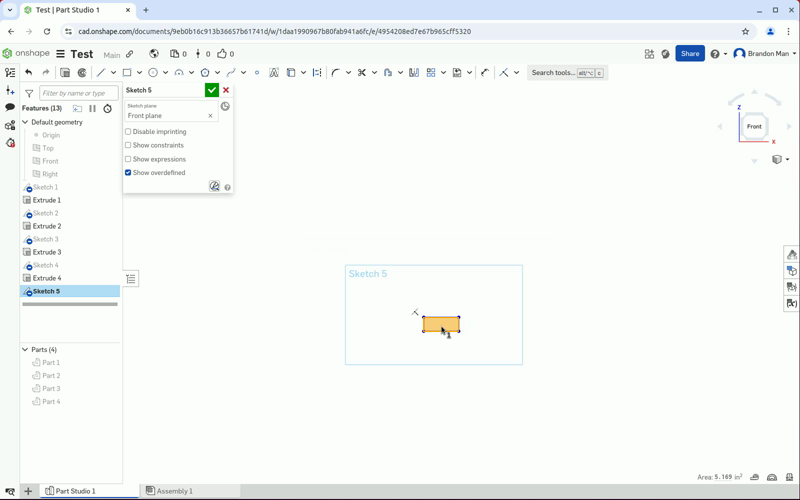
scroll(-6)
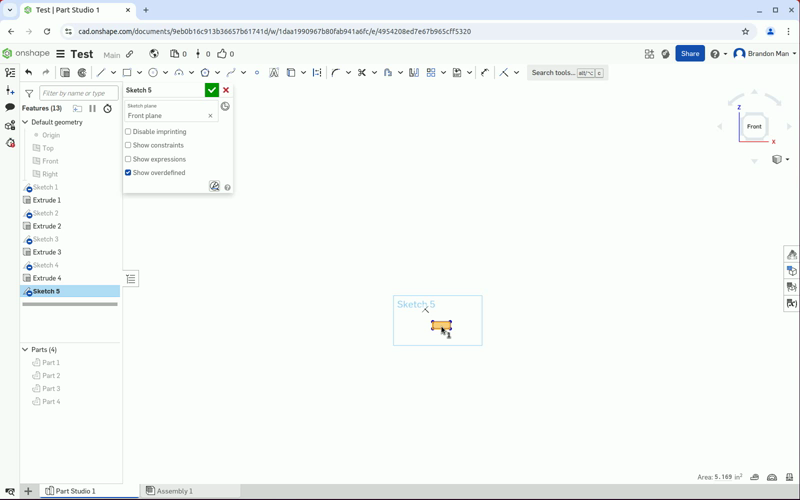
mouse_move(73, 352)
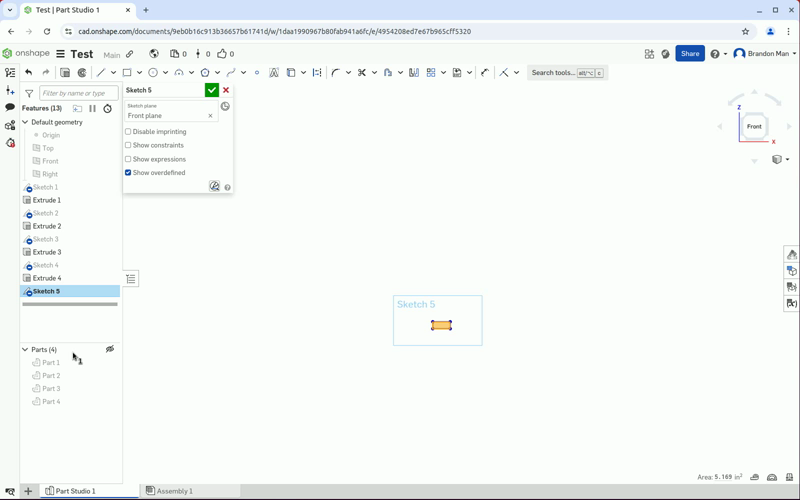
key(shift+y)
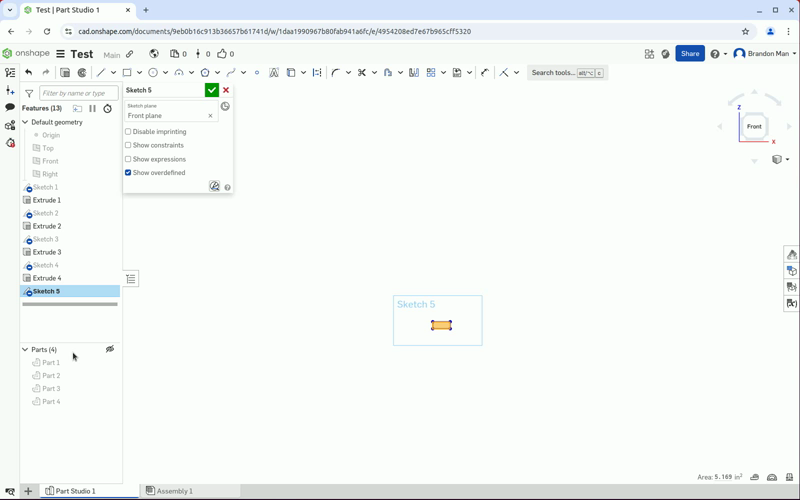
key(shift+e)
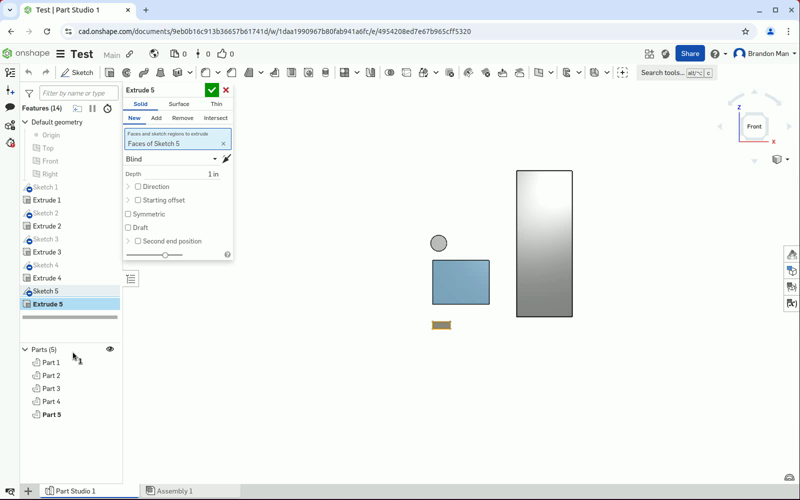
mouse_move(143, 106)
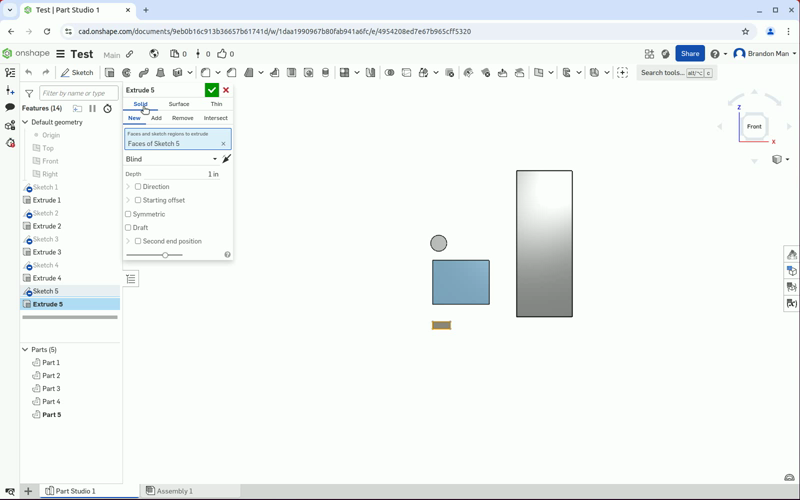
click(143, 106)
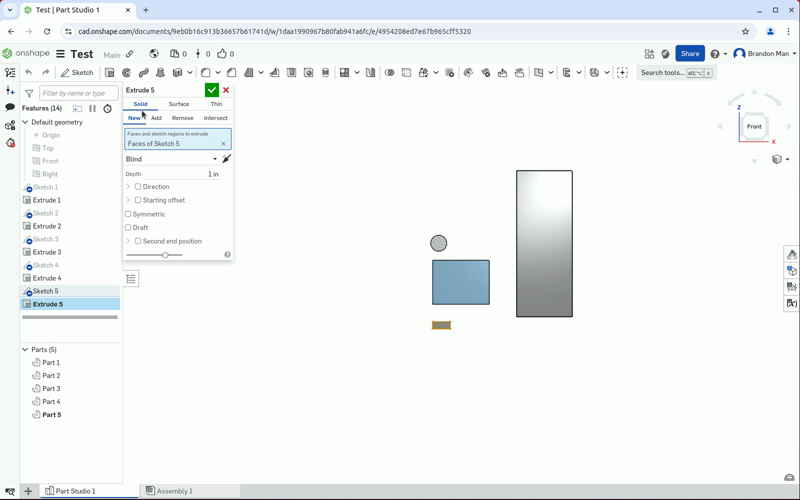
mouse_move(137, 120)
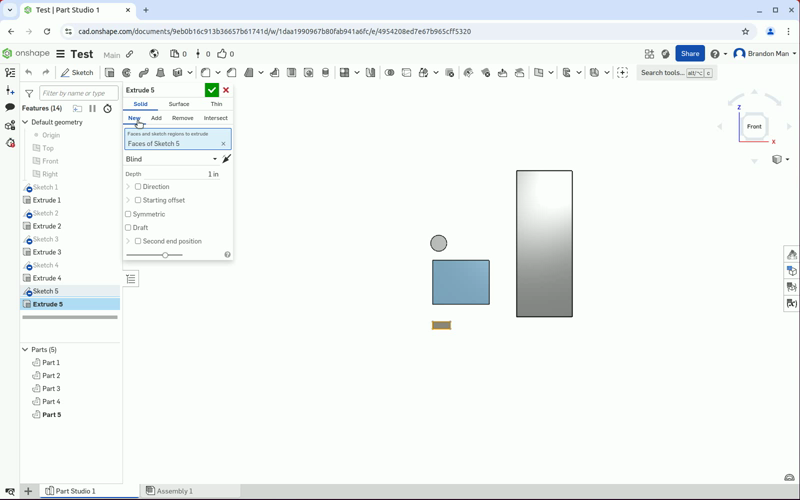
click(137, 120)
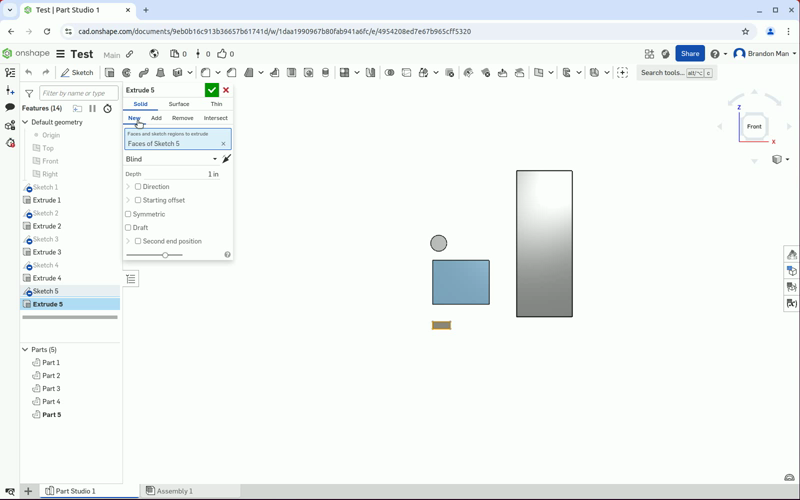
key(tab, 4)
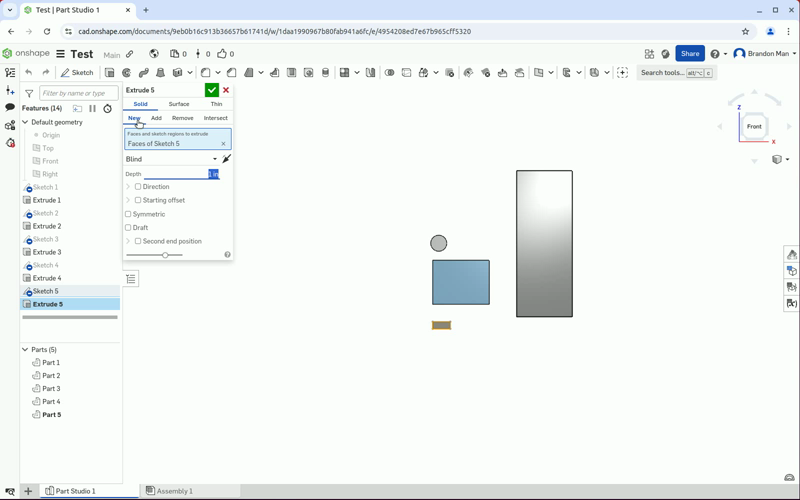
text(1.926)
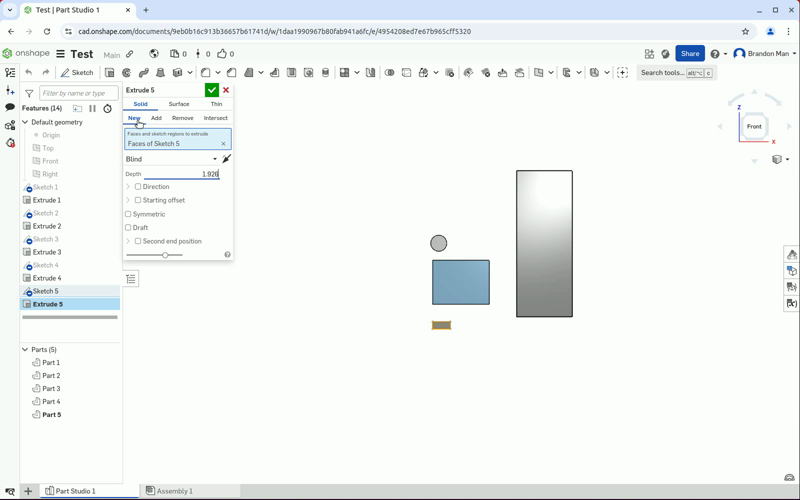
key(tab, 3)
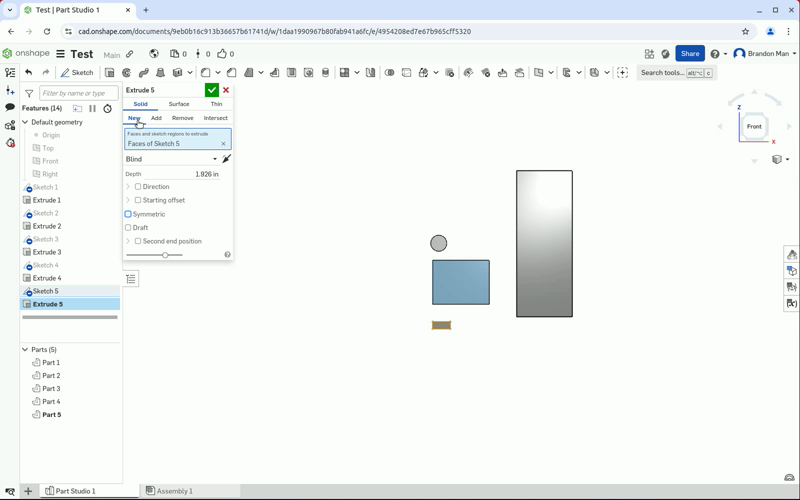
key(space)
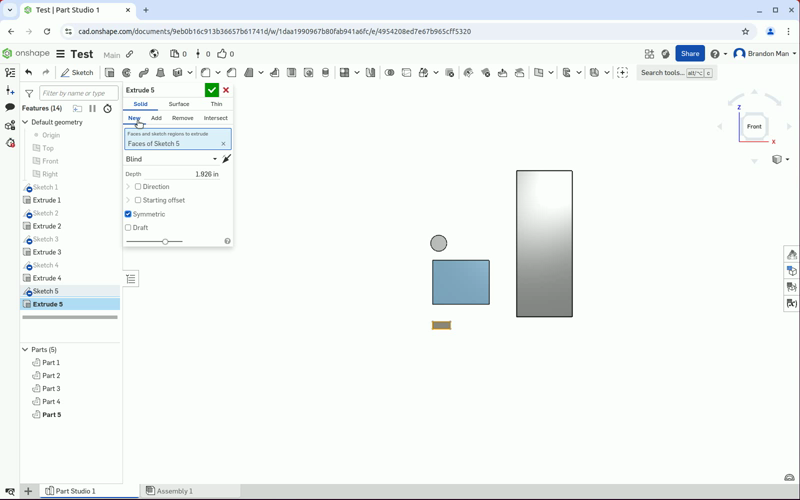
key(enter)
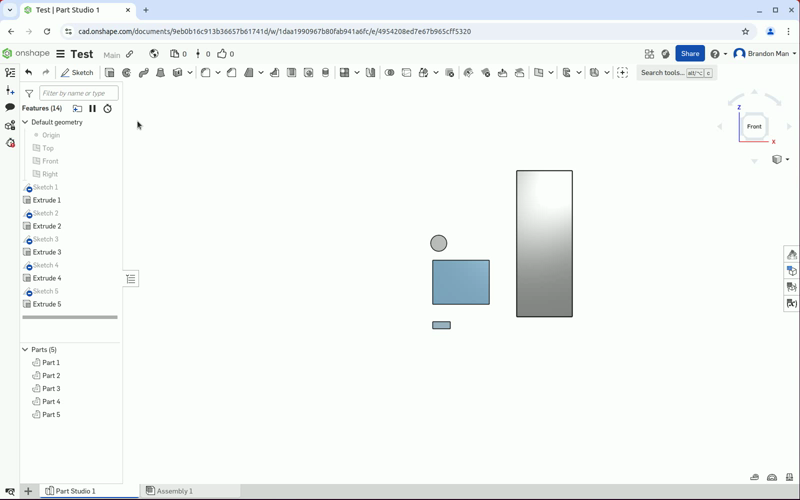
key(shift+h)
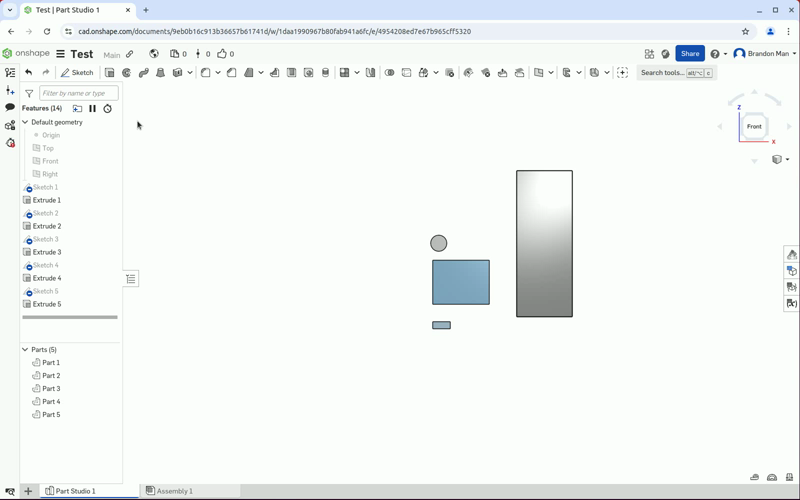
key(shift+h)
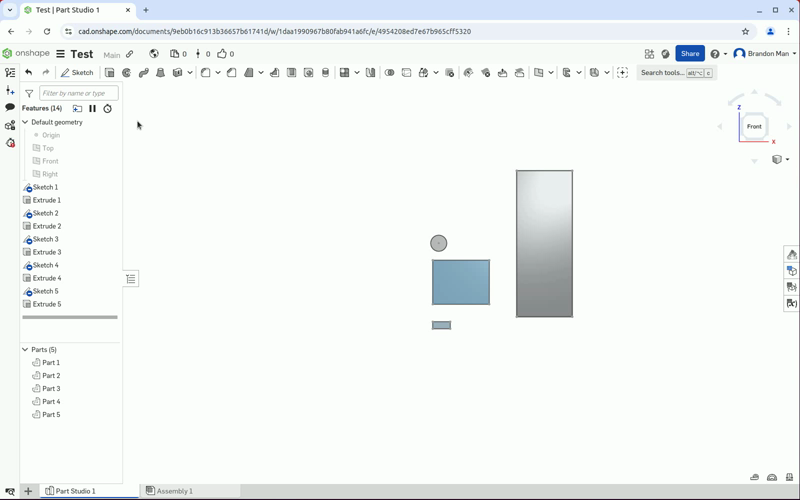
key(shift+7)
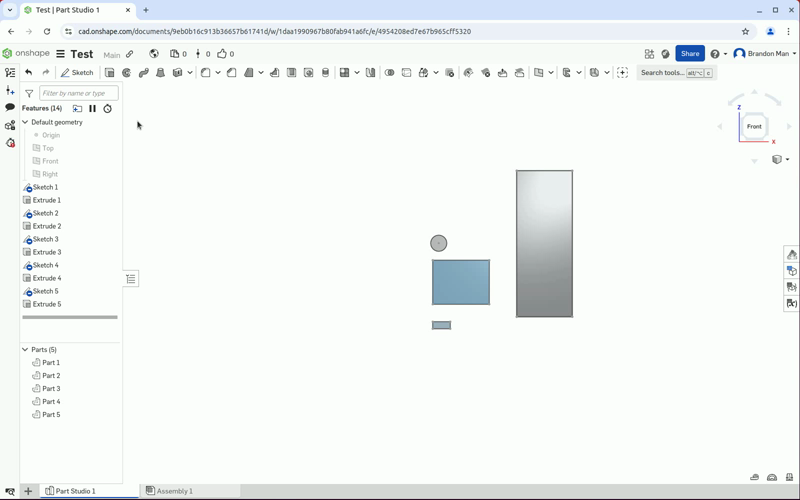
key(left, 2)
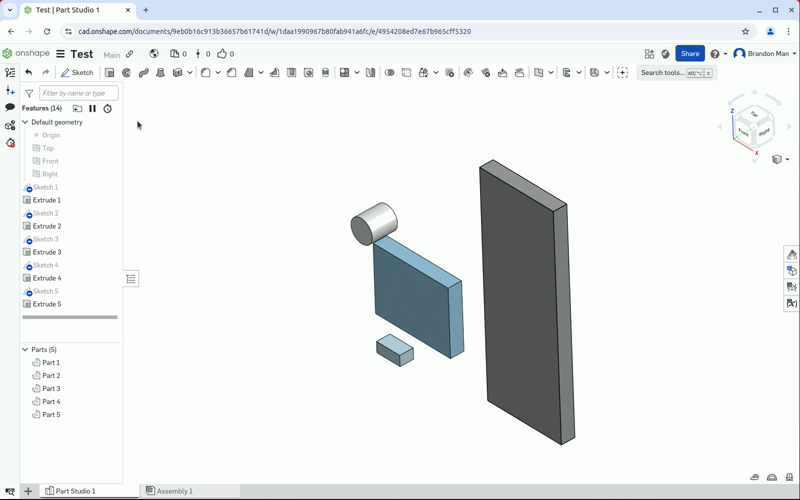
key(down, 2)
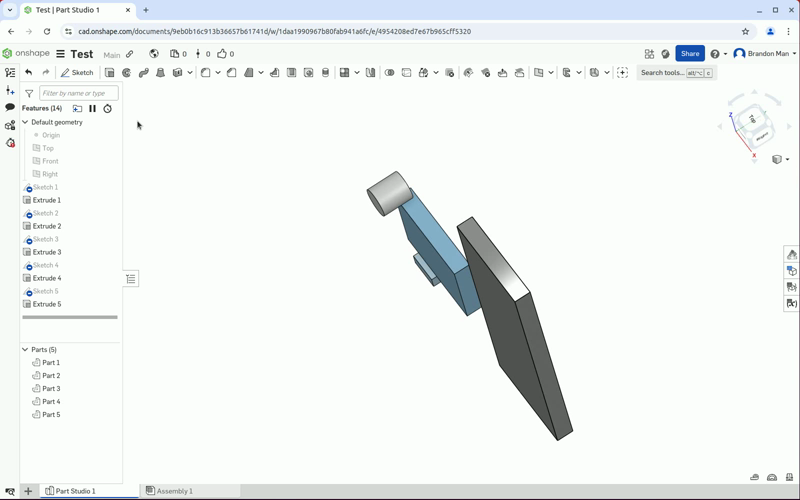
key(up, 2)
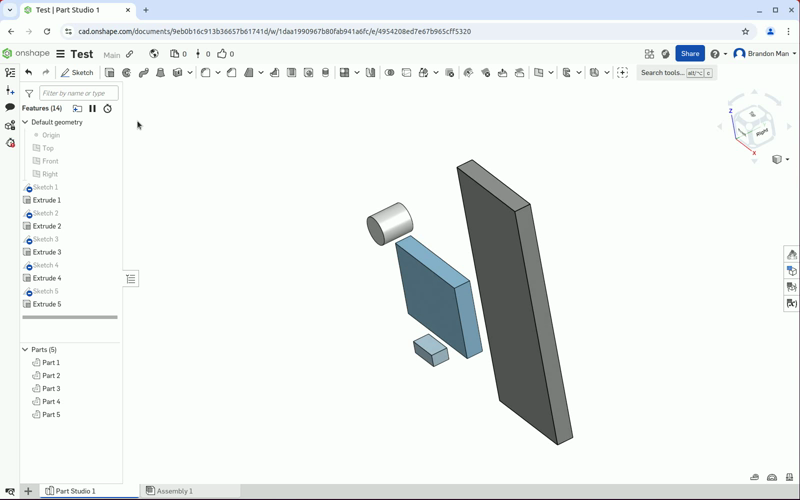
key(right, 2)
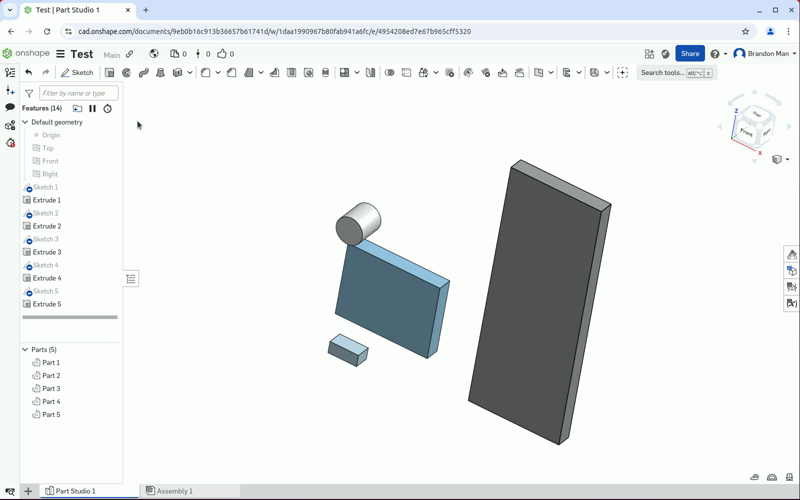
mouse_move(73, 189)
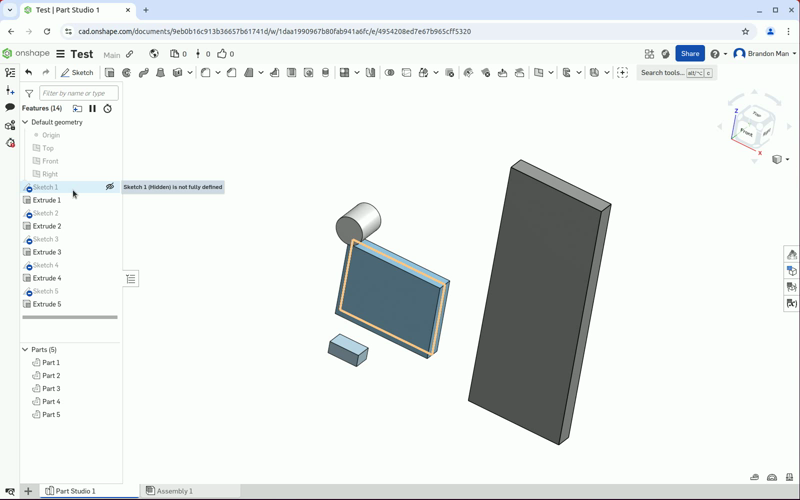
click(73, 189)